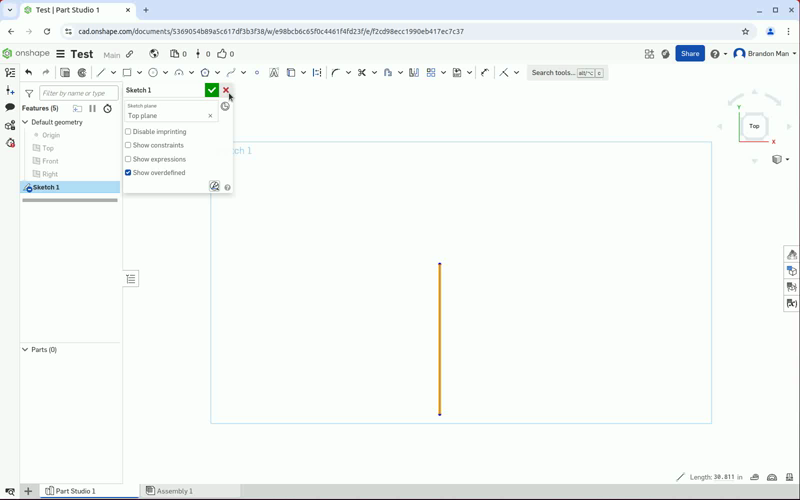
key(shift+h)
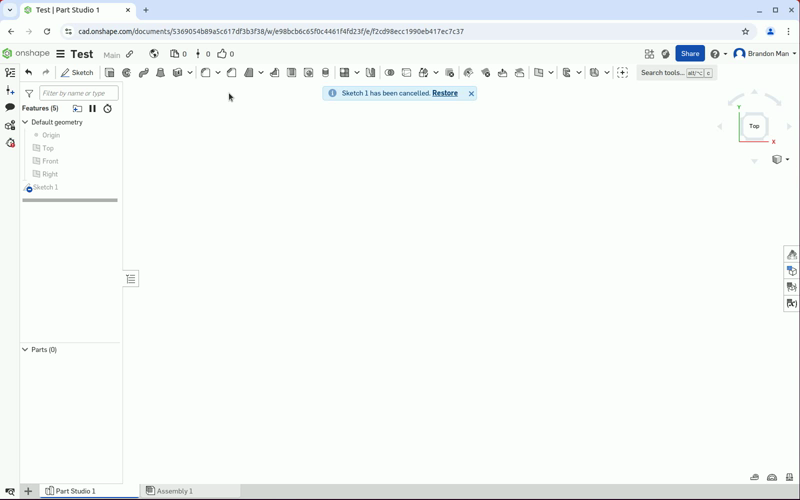
mouse_move(73, 352)
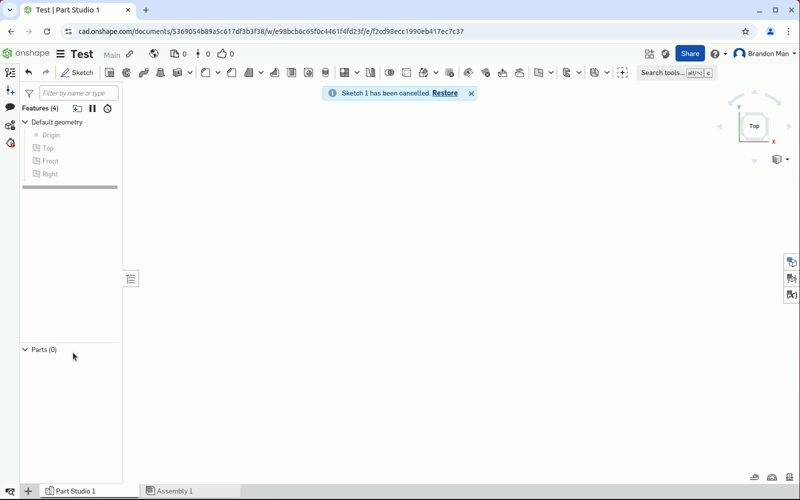
key(y)
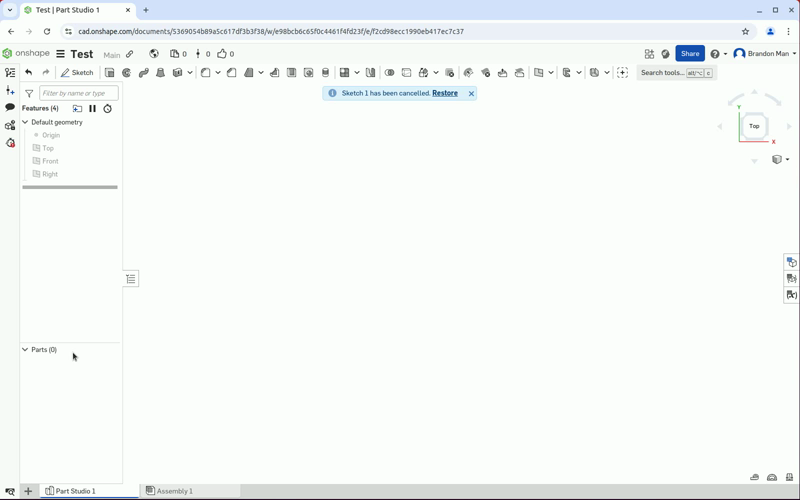
key(shift+p)
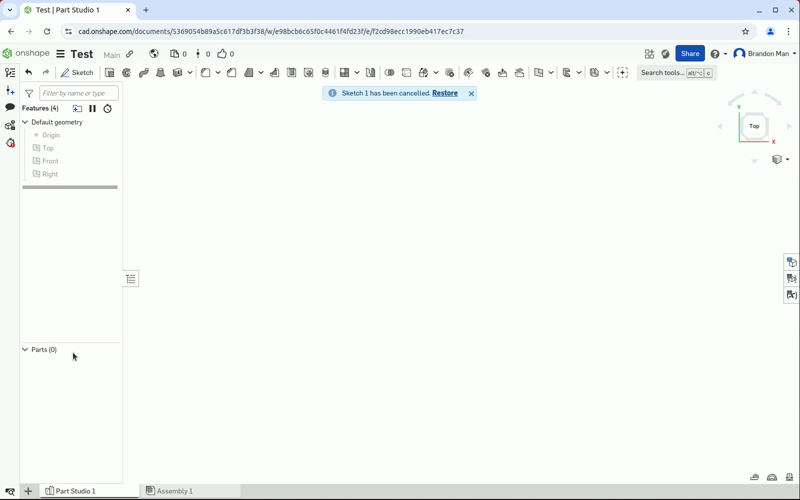
key(space)
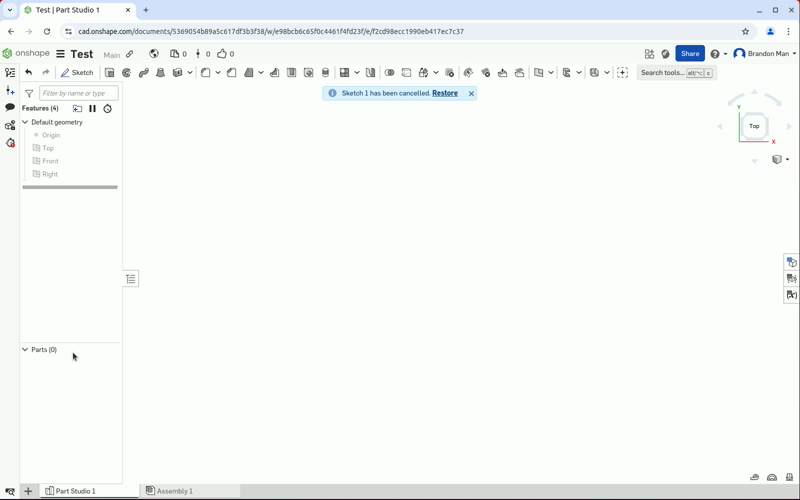
key_down(shift)
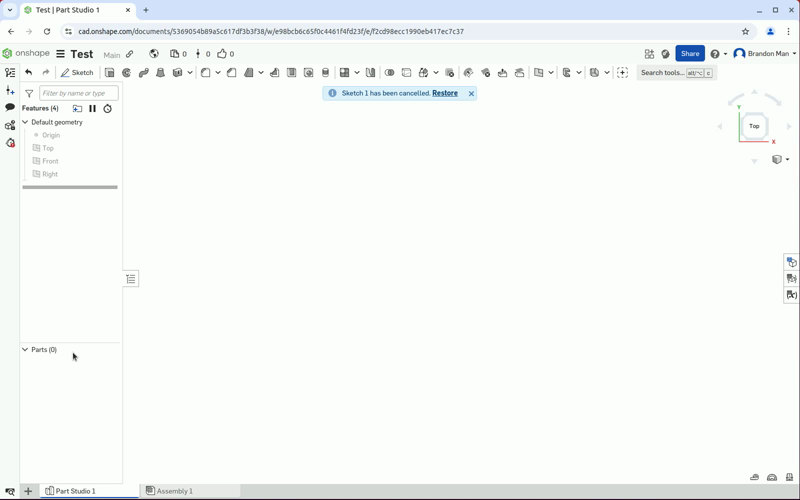
key(up)
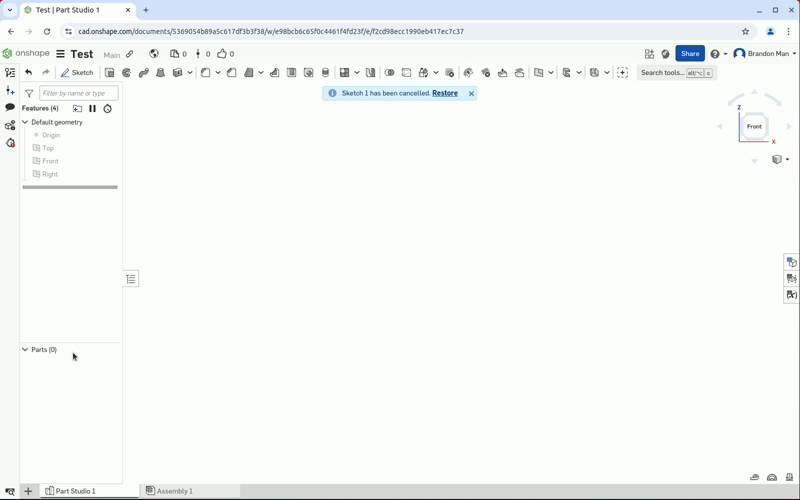
key_up(shift)
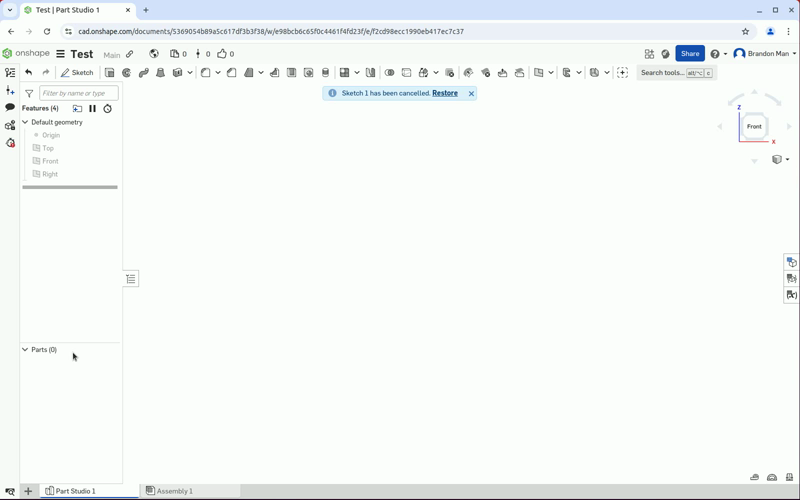
mouse_move(73, 352)
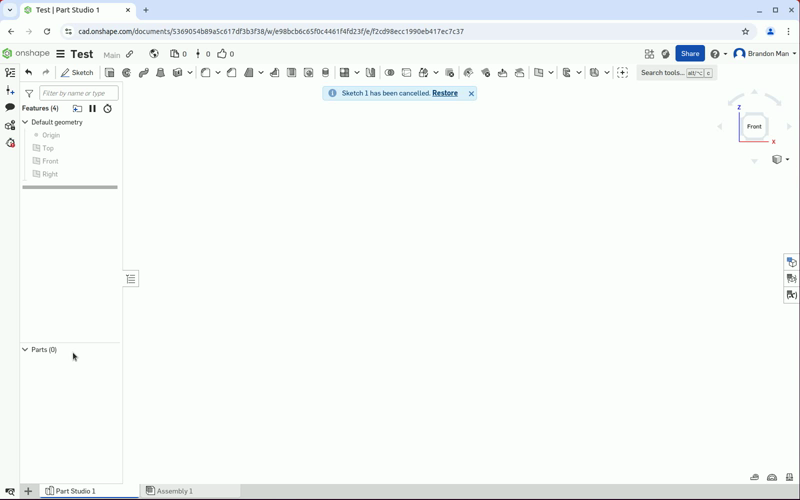
key(shift+y)
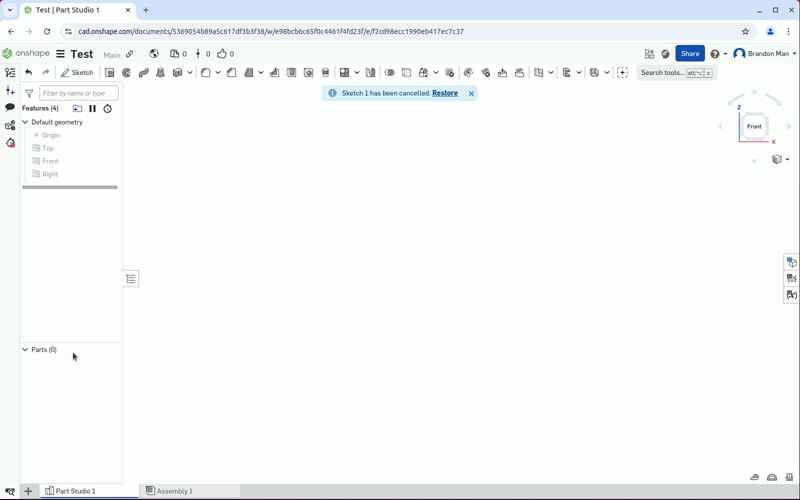
key(shift+s)
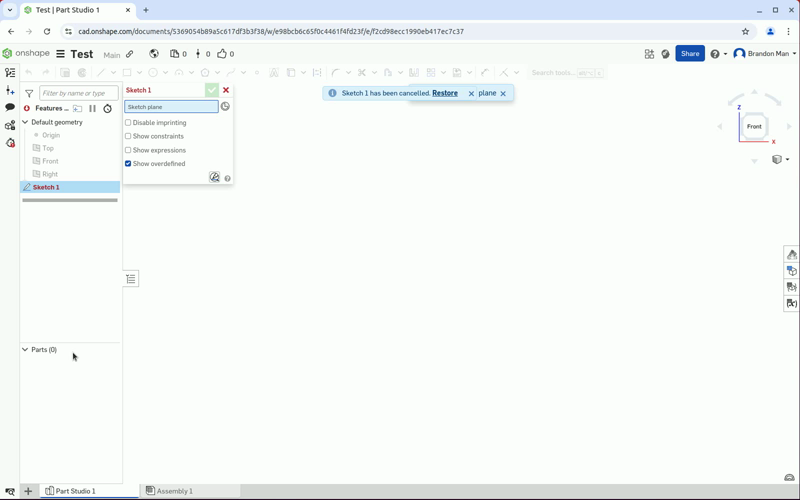
mouse_move(73, 163)
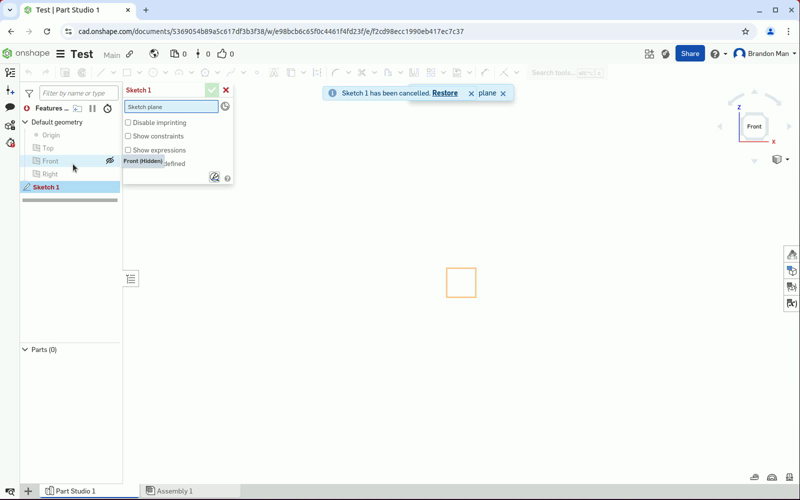
click(73, 163)
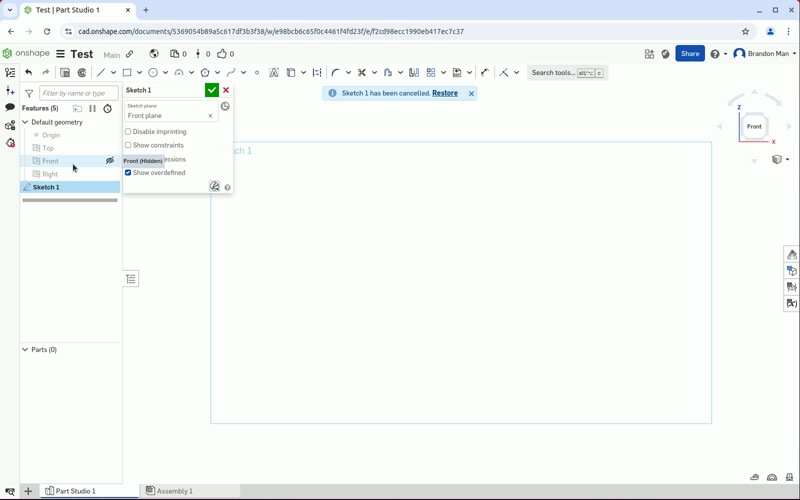
mouse_move(73, 352)
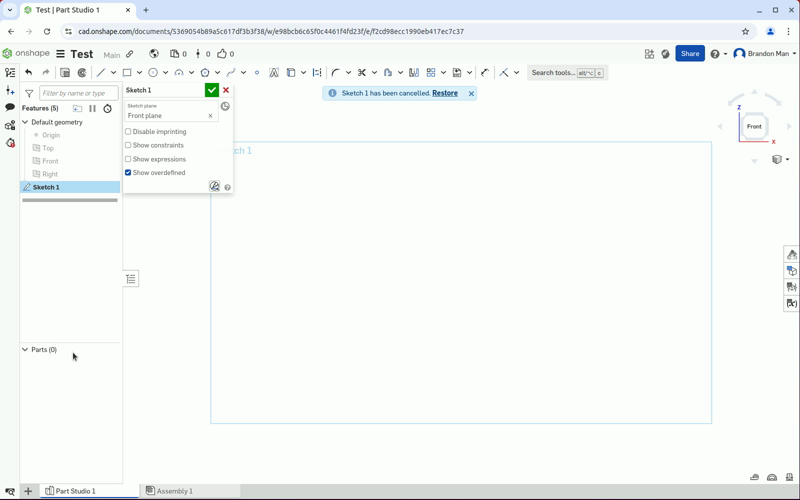
key(y)
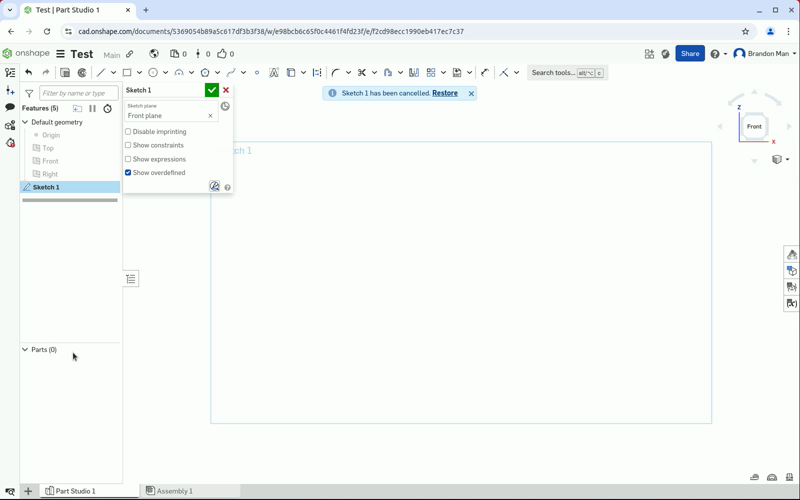
key(l)
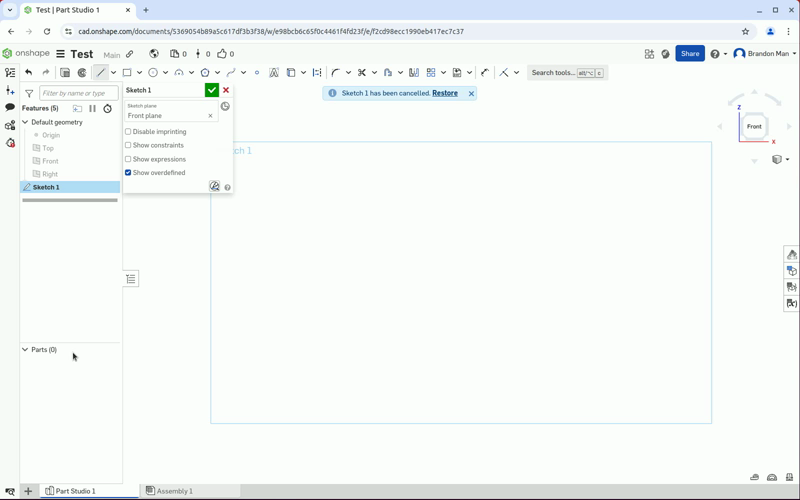
key_down(shift)
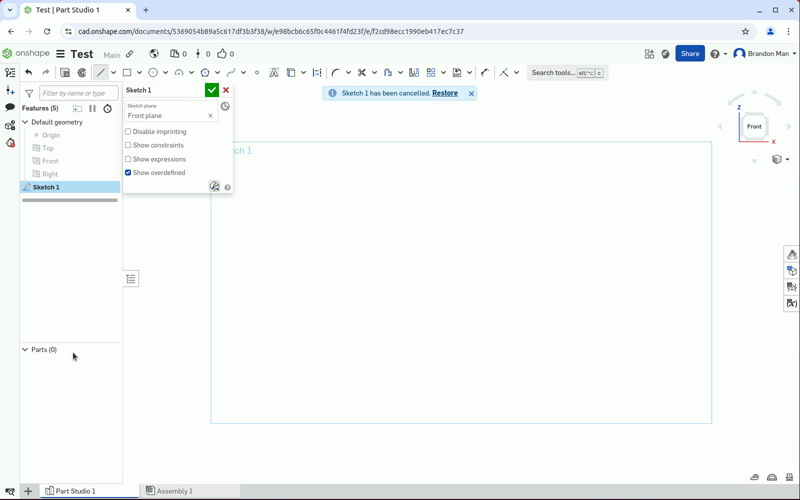
mouse_move(348, 346)
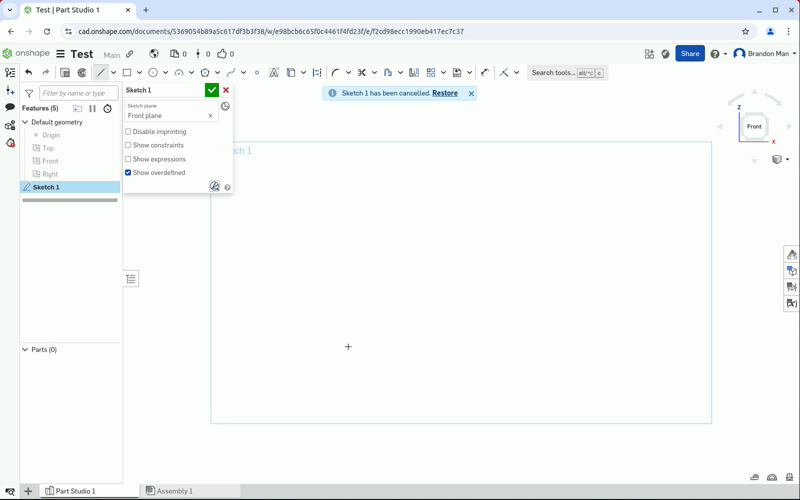
click(348, 346)
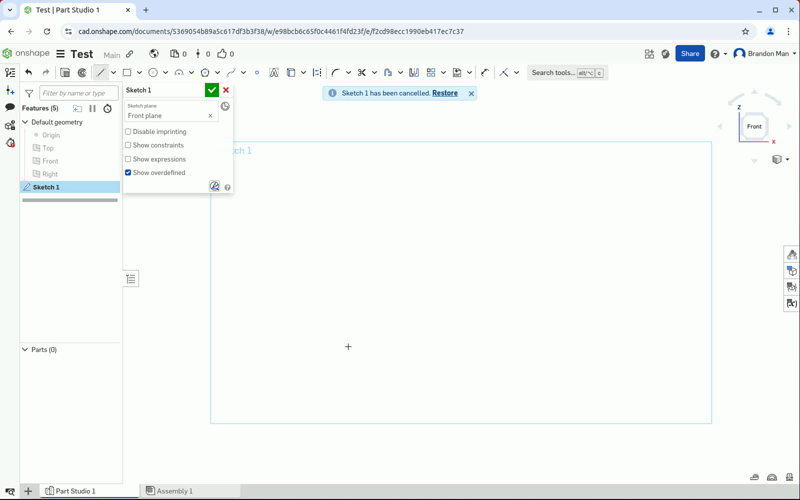
key_up(shift)
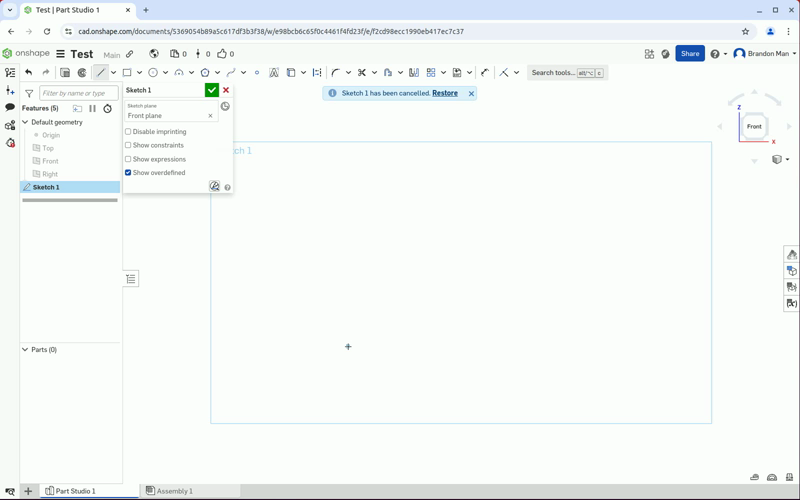
key_down(shift)
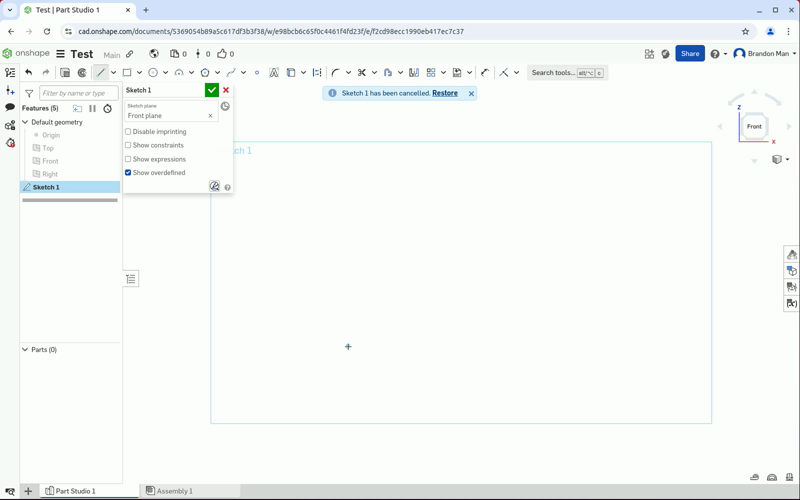
mouse_move(572, 346)
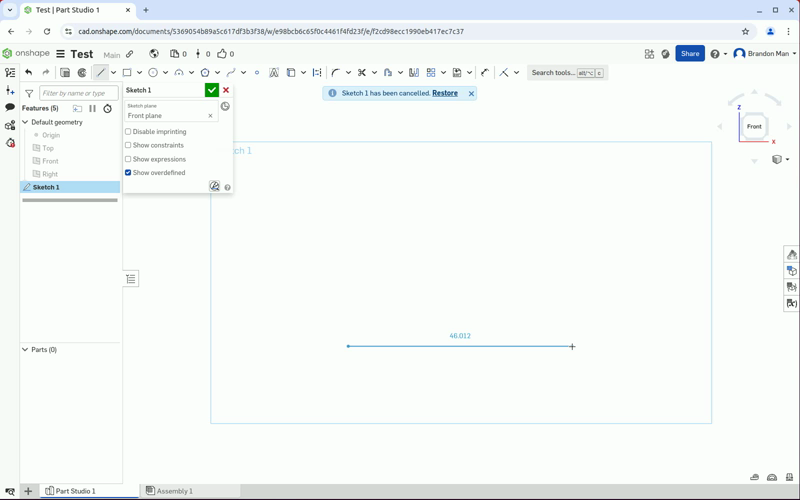
click(572, 346)
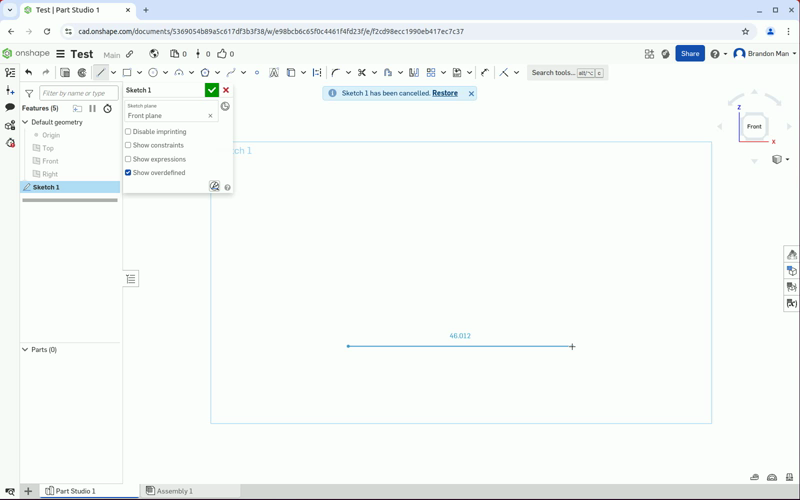
key_up(shift)
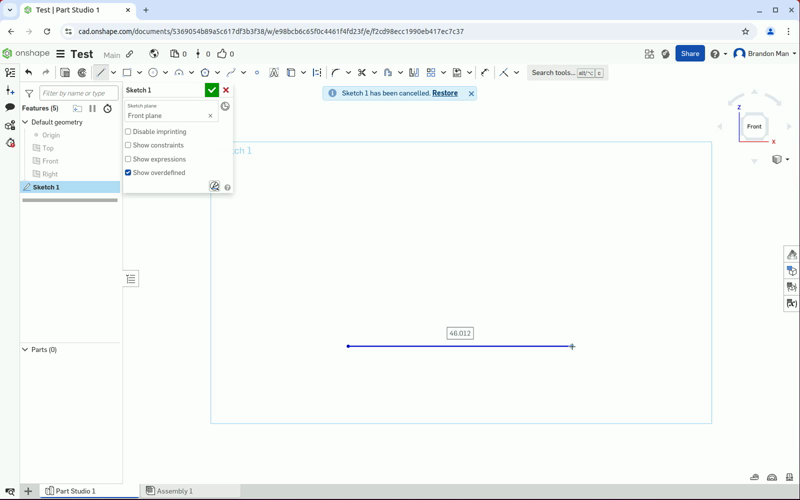
key_down(shift)
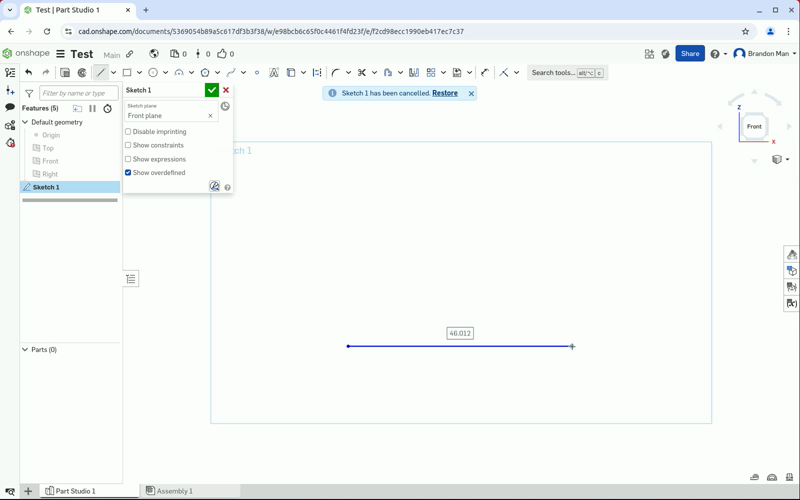
mouse_move(572, 211)
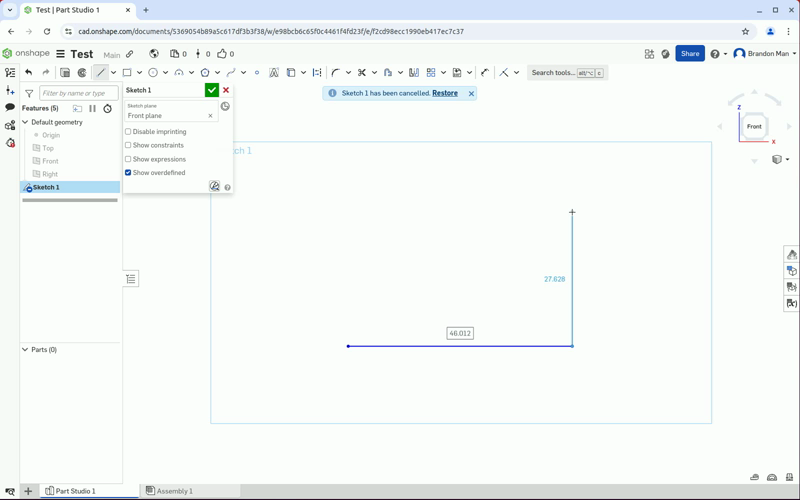
click(572, 211)
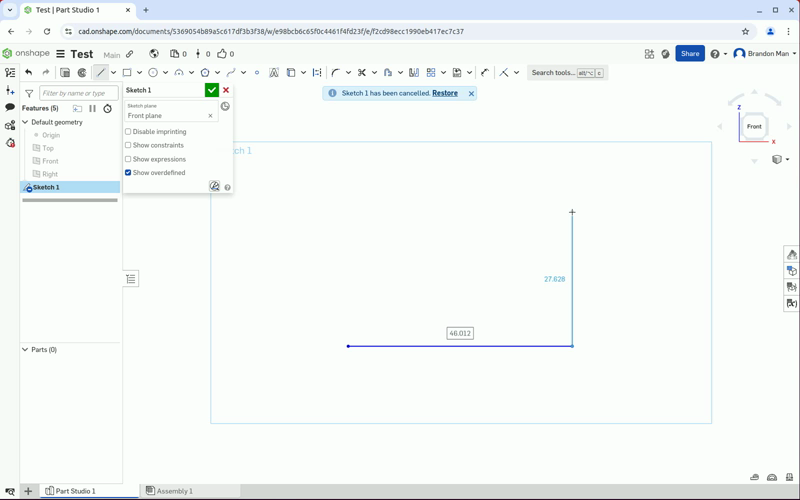
key_up(shift)
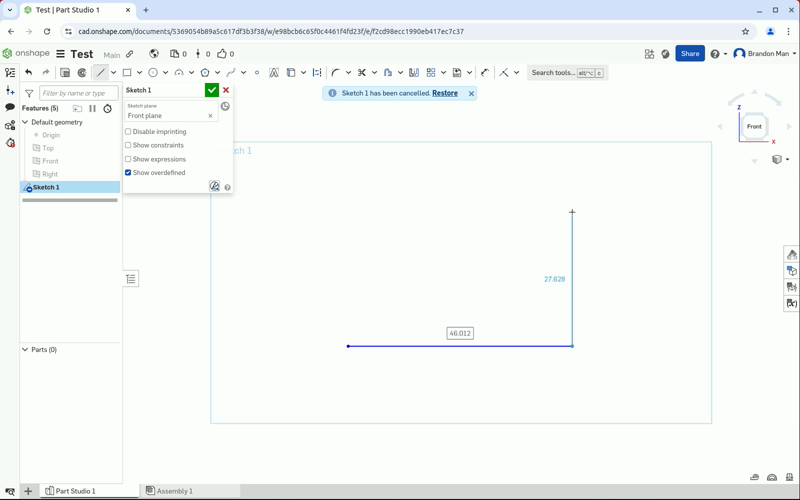
key_down(shift)
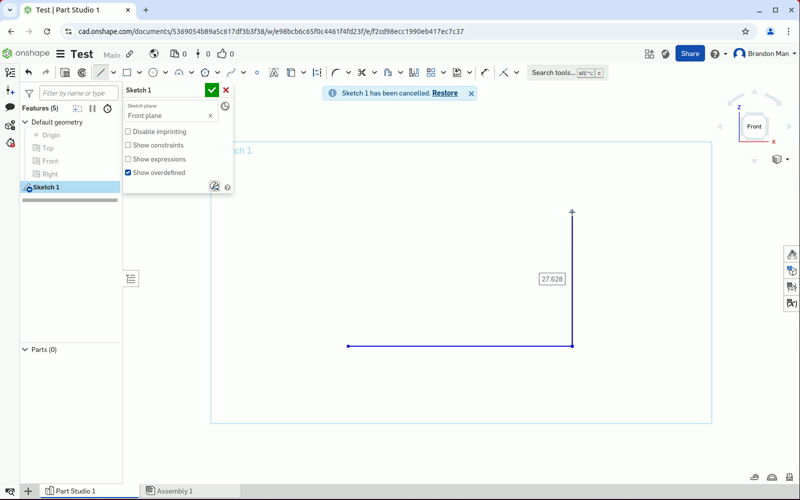
mouse_move(348, 211)
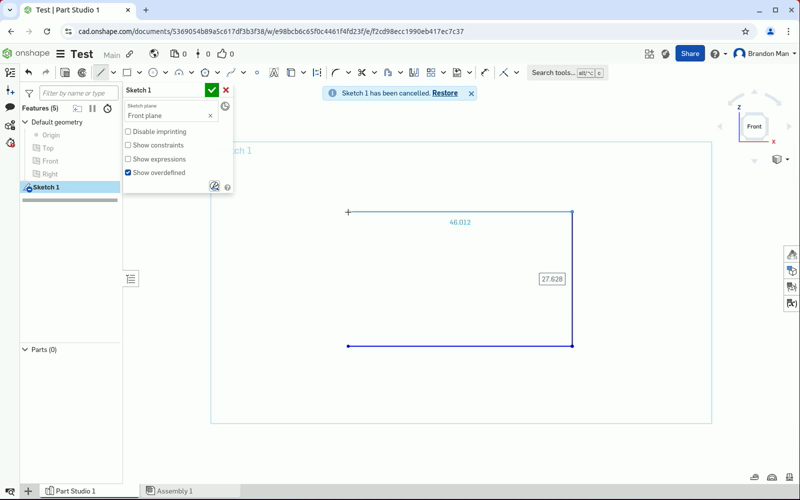
click(348, 211)
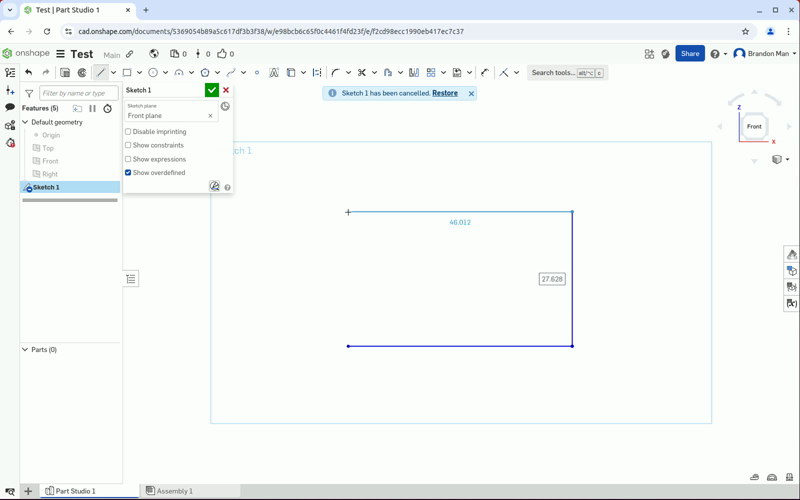
key_up(shift)
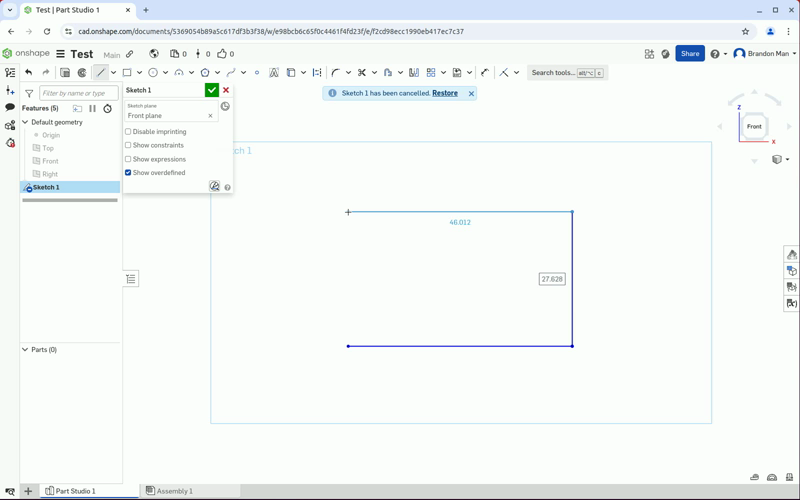
key_down(shift)
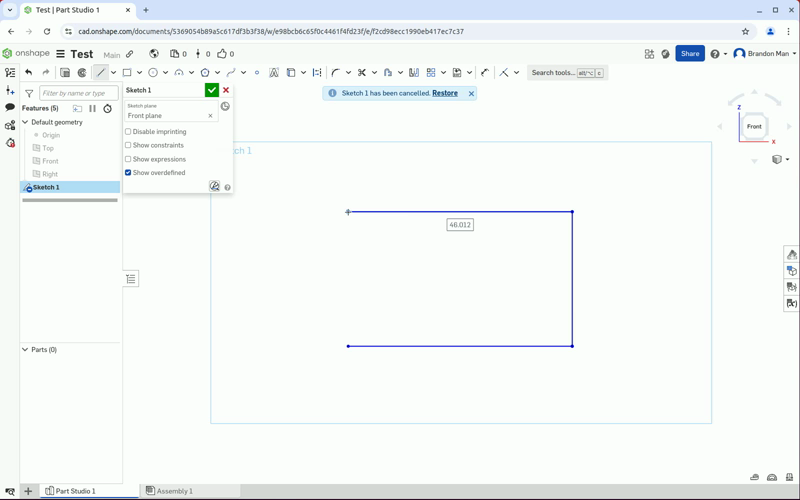
mouse_move(348, 346)
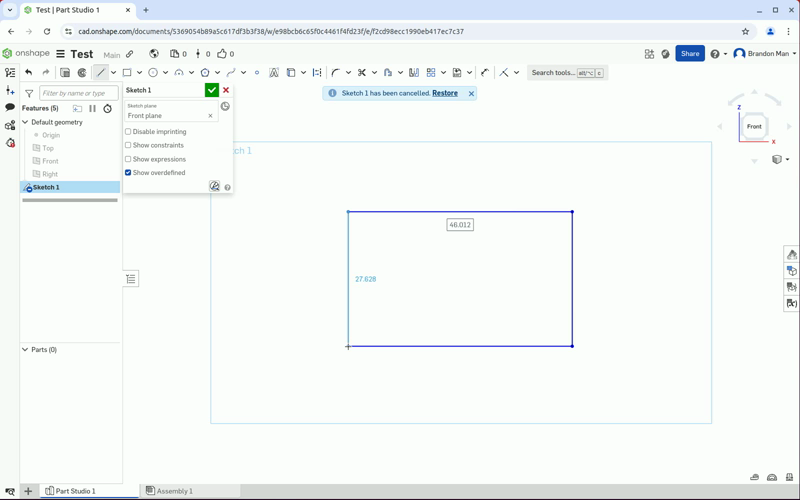
key_up(shift)
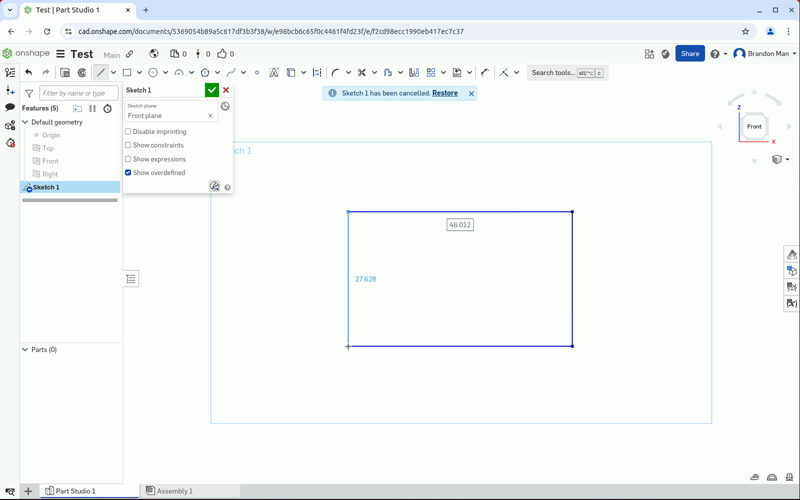
click(348, 346)
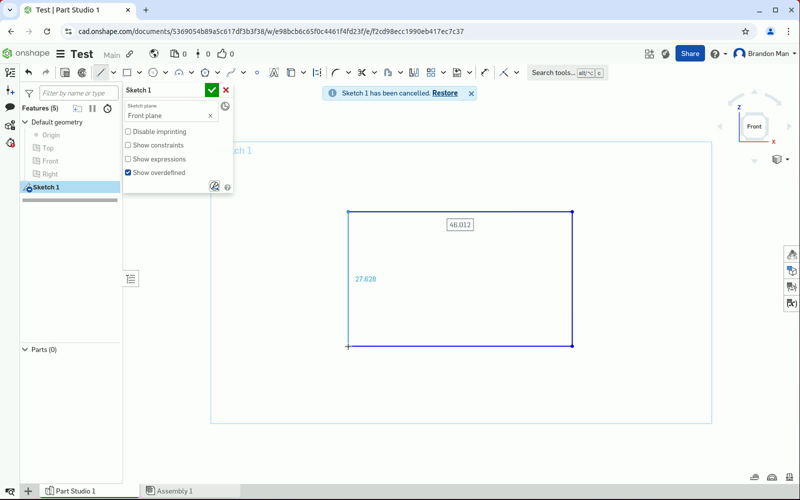
key(esc)
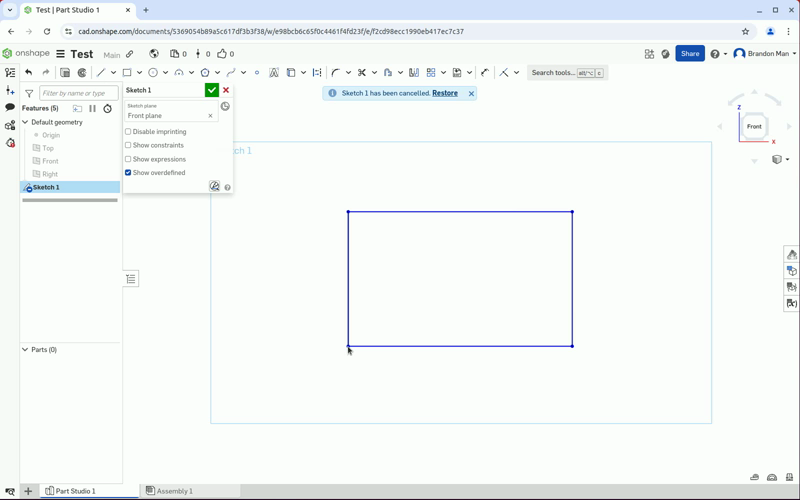
mouse_move(478, 270)
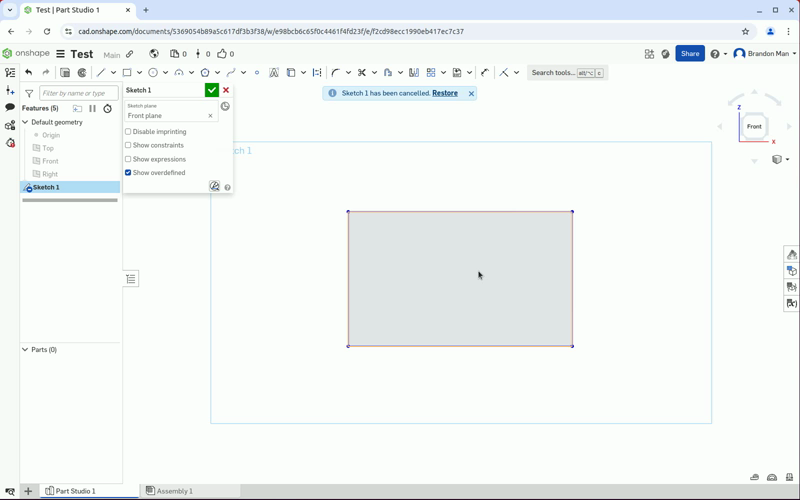
click(478, 270)
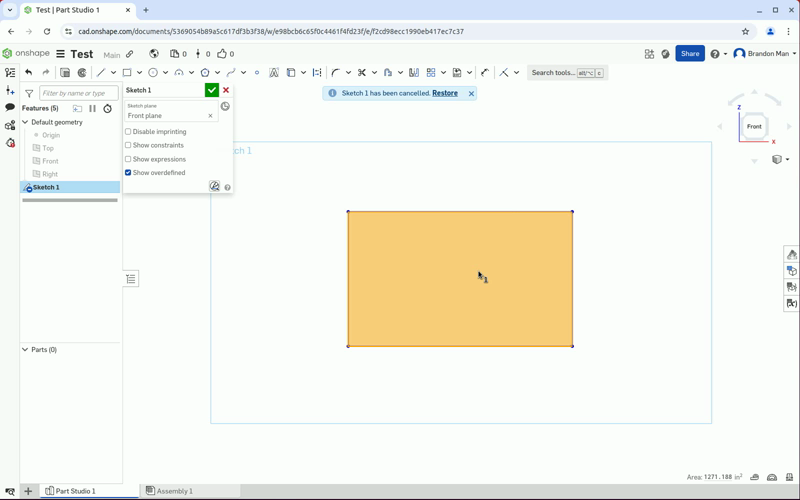
mouse_move(73, 352)
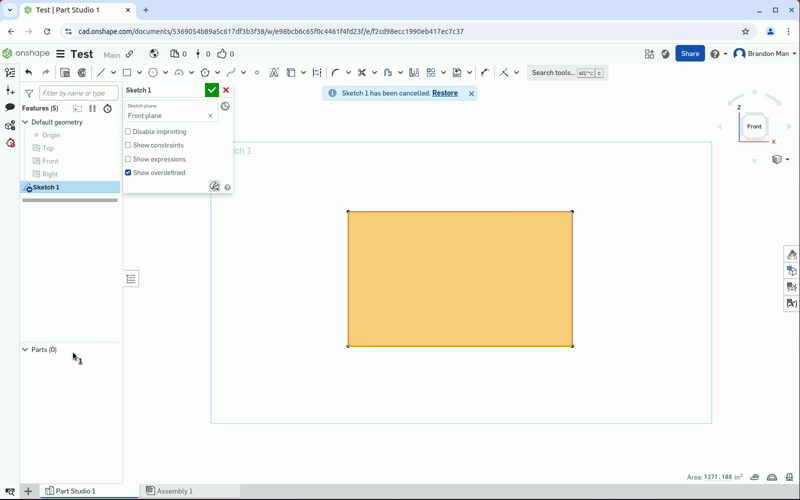
key(shift+y)
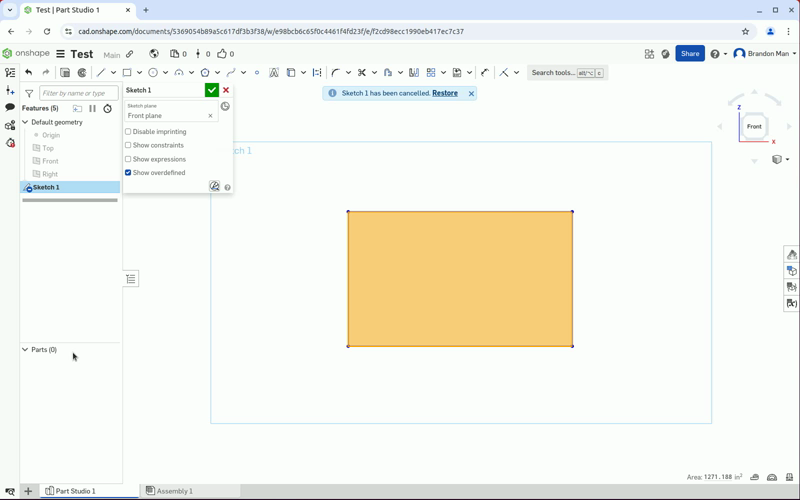
key(shift+e)
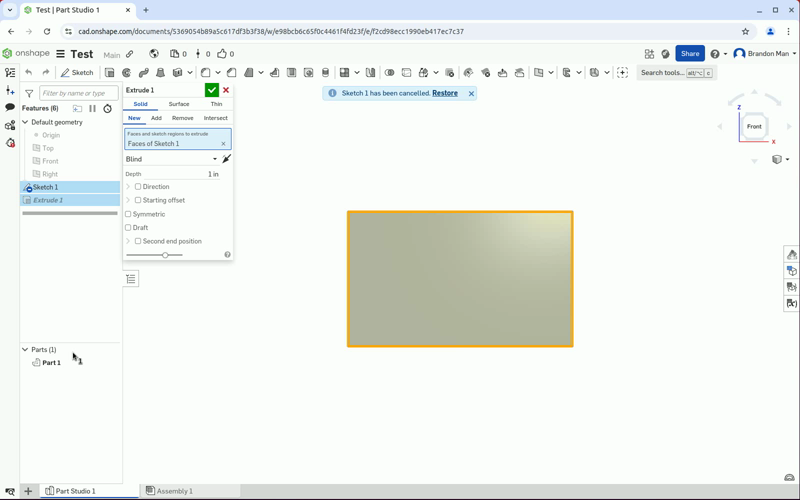
mouse_move(143, 106)
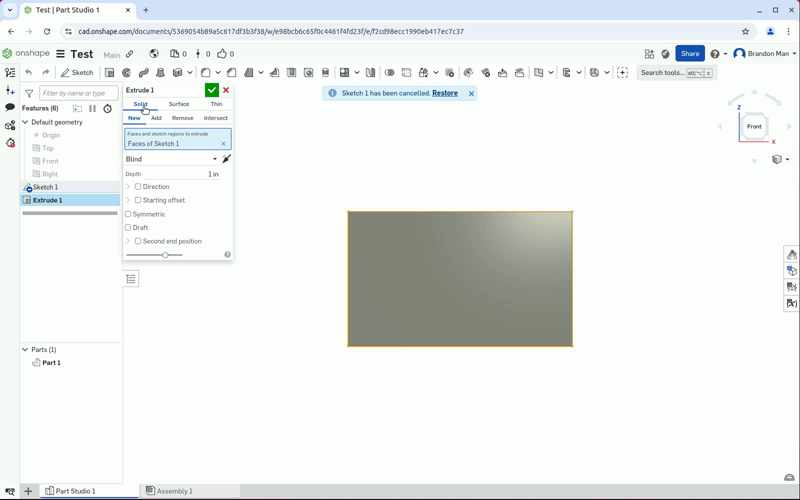
click(143, 106)
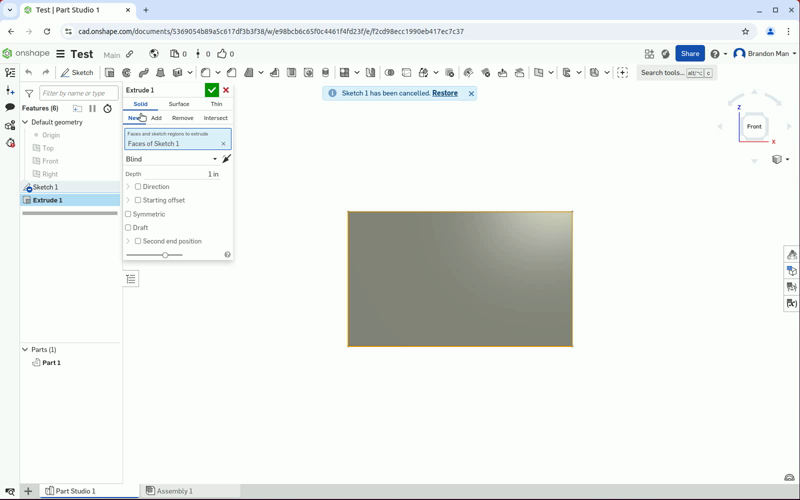
mouse_move(137, 120)
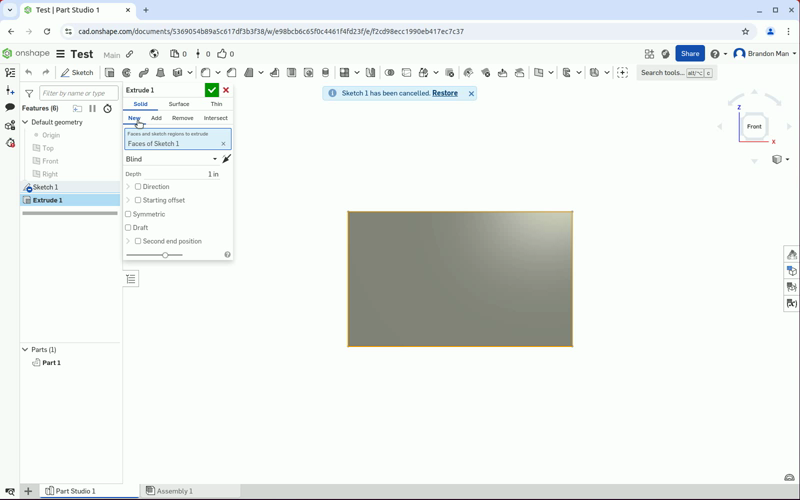
click(137, 120)
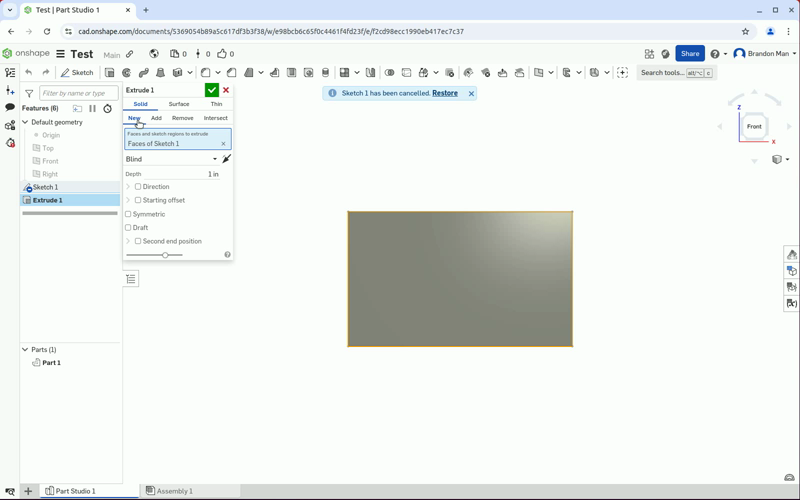
key(tab, 4)
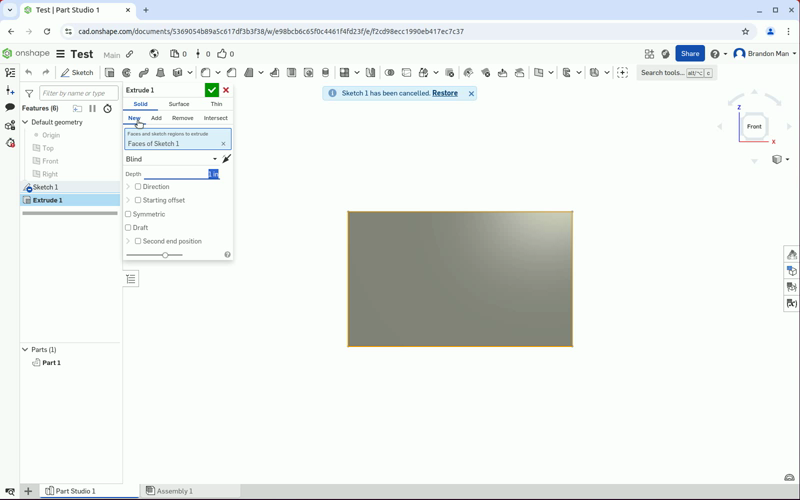
text(2.889)
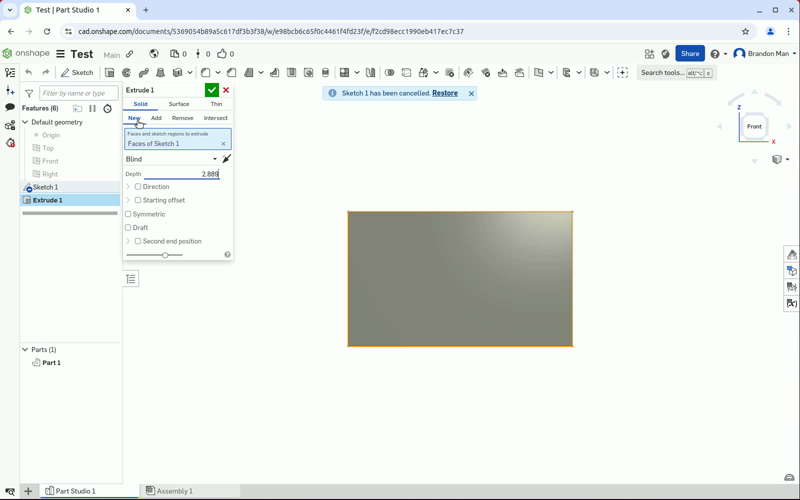
key(enter)
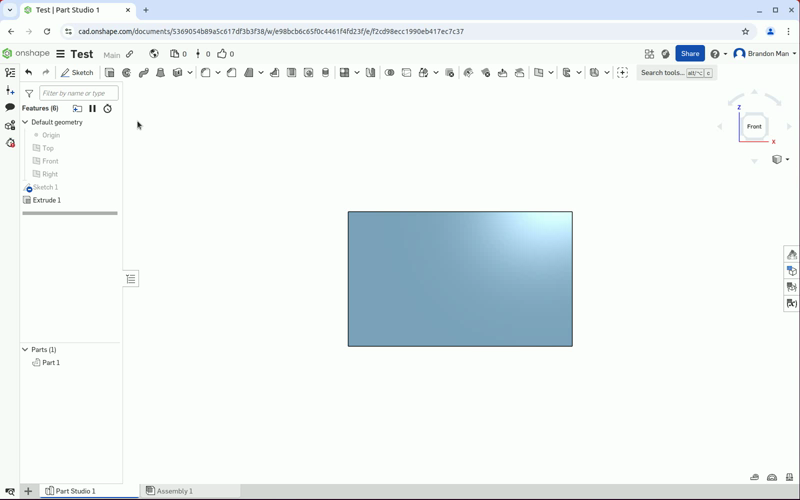
key(shift+h)
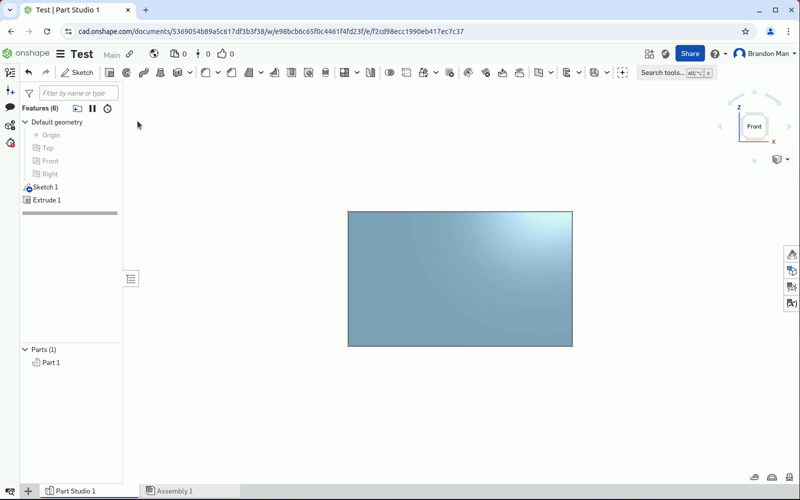
key(shift+h)
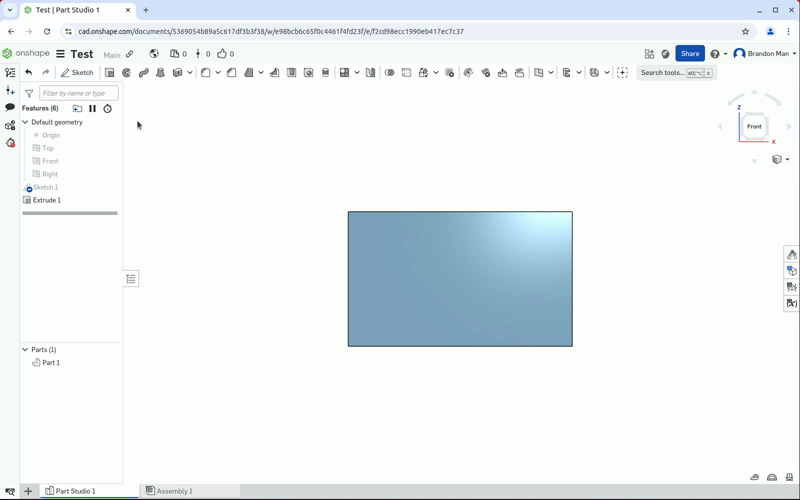
mouse_move(73, 189)
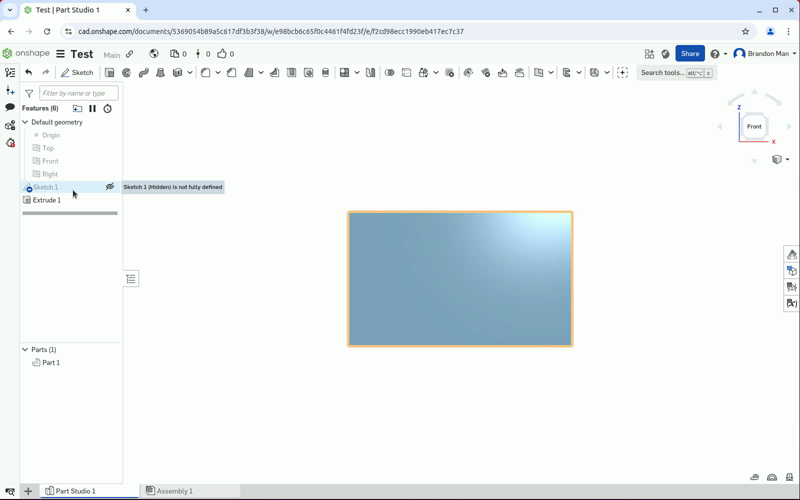
click(73, 189)
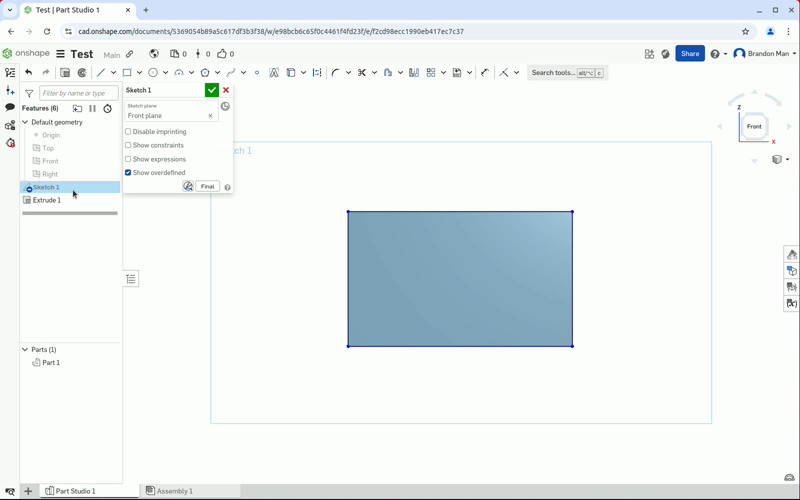
mouse_move(229, 92)
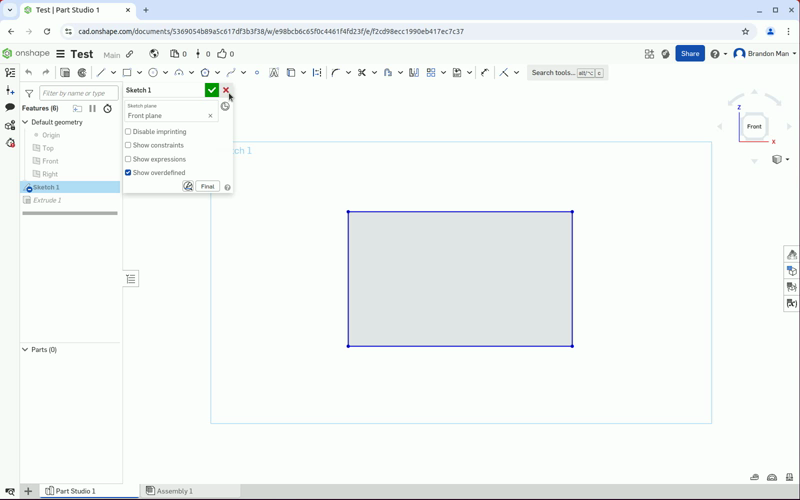
click(229, 92)
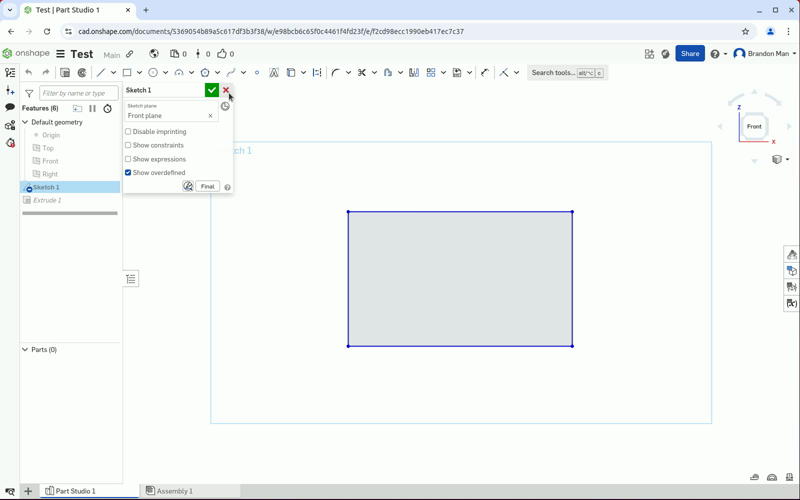
key(shift+s)
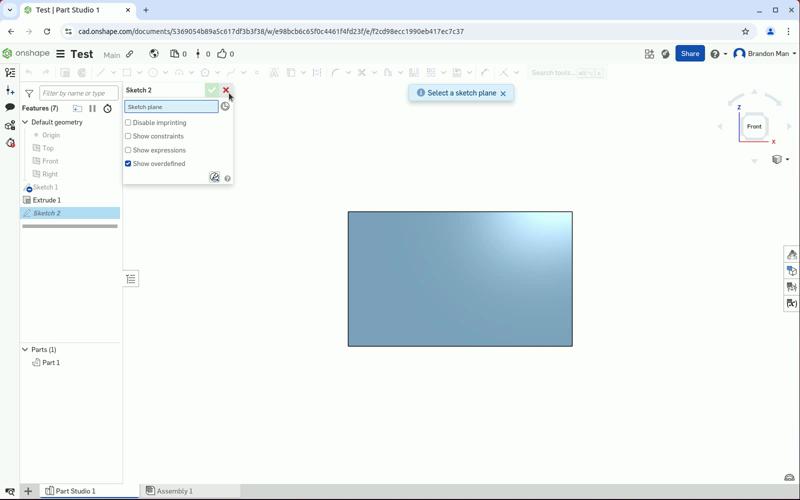
mouse_move(73, 163)
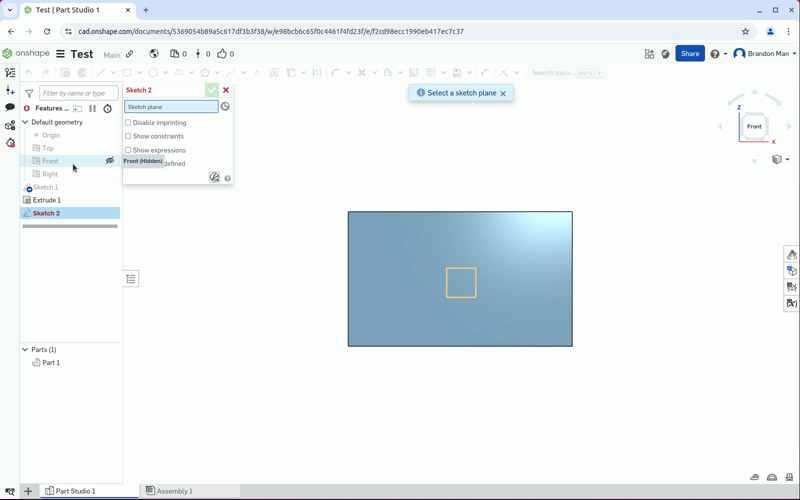
click(73, 163)
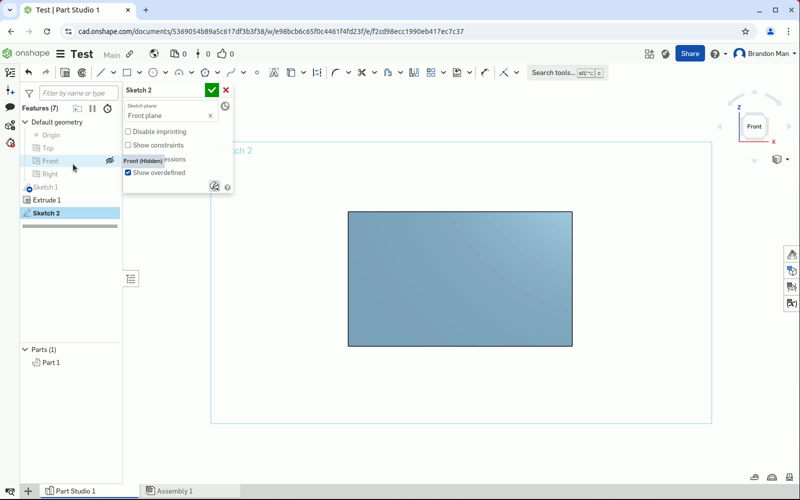
mouse_move(73, 352)
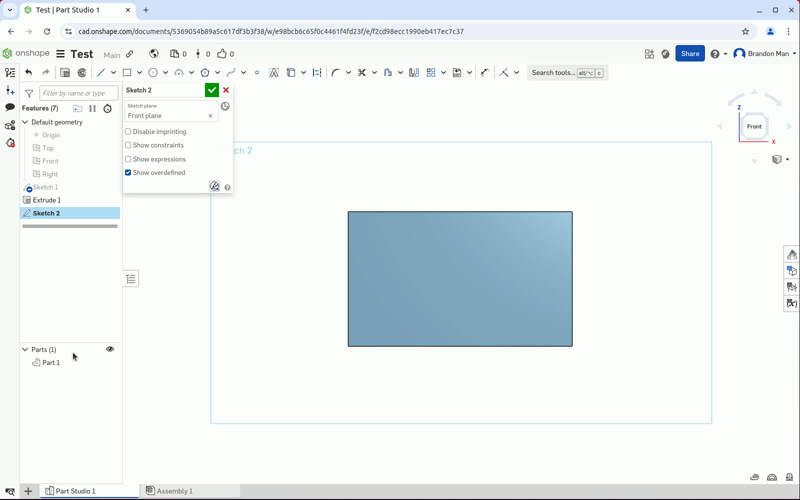
key(y)
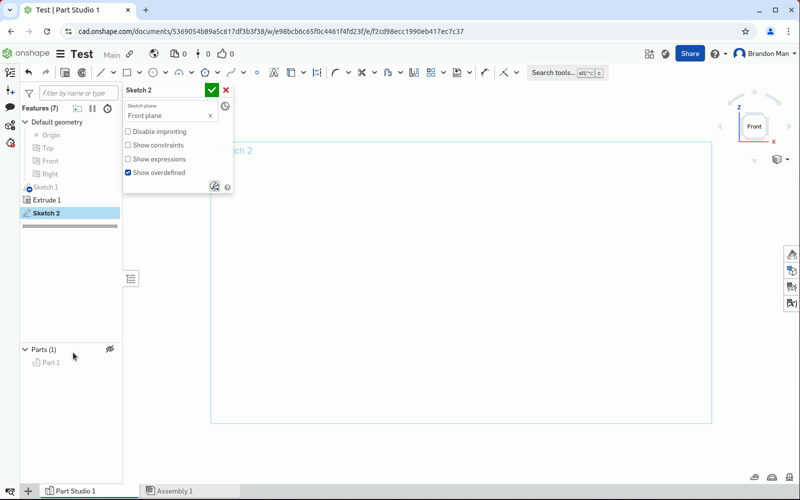
key(c)
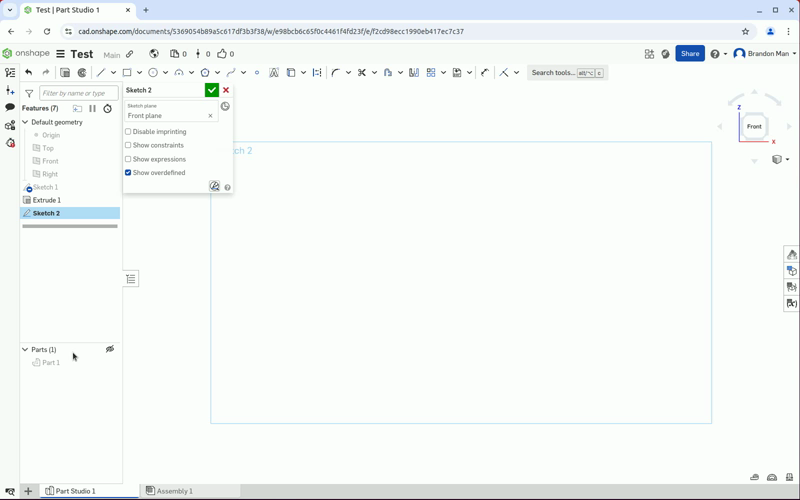
key_down(shift)
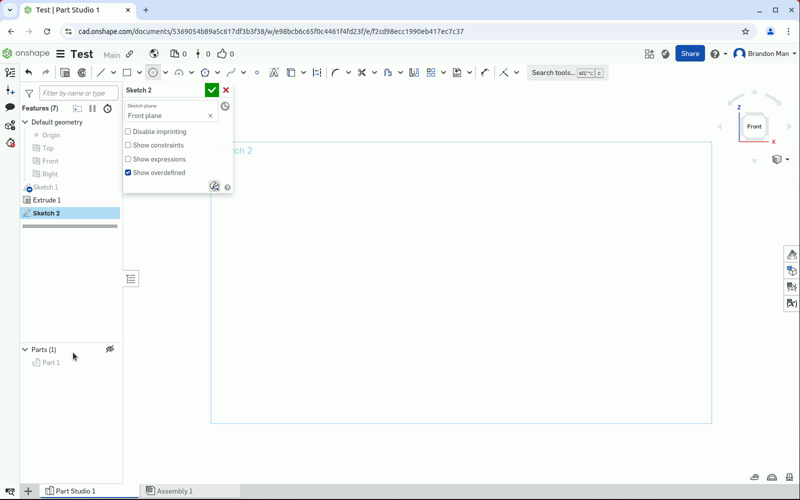
mouse_move(513, 236)
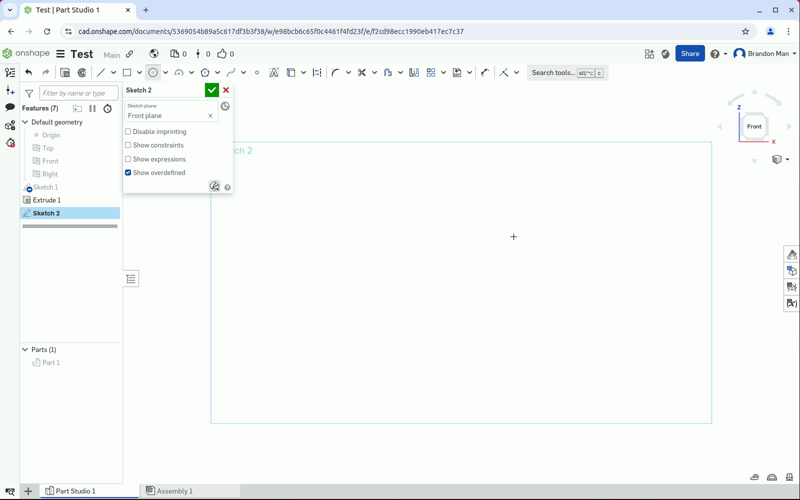
click(513, 236)
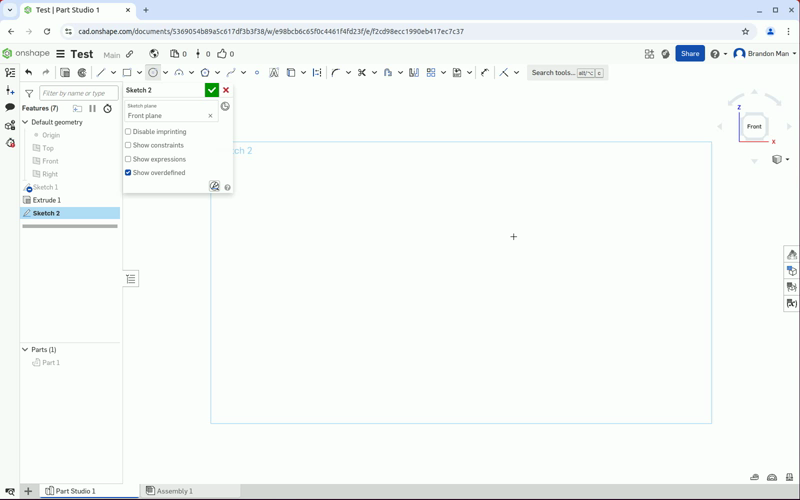
key_up(shift)
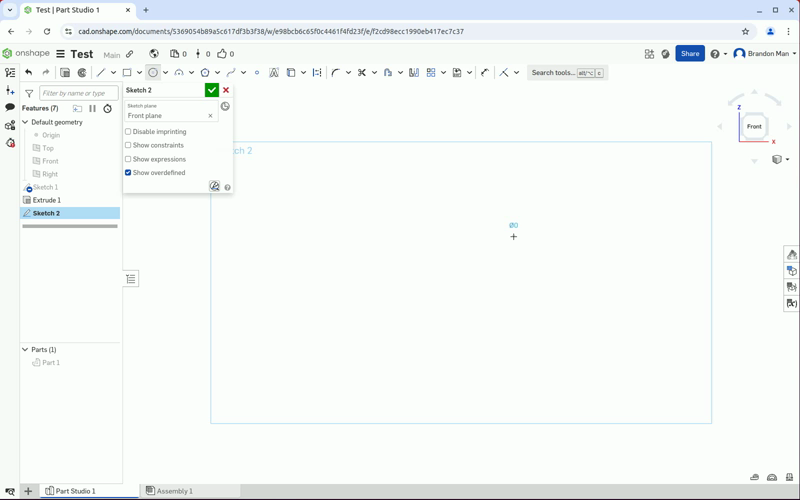
mouse_move(532, 236)
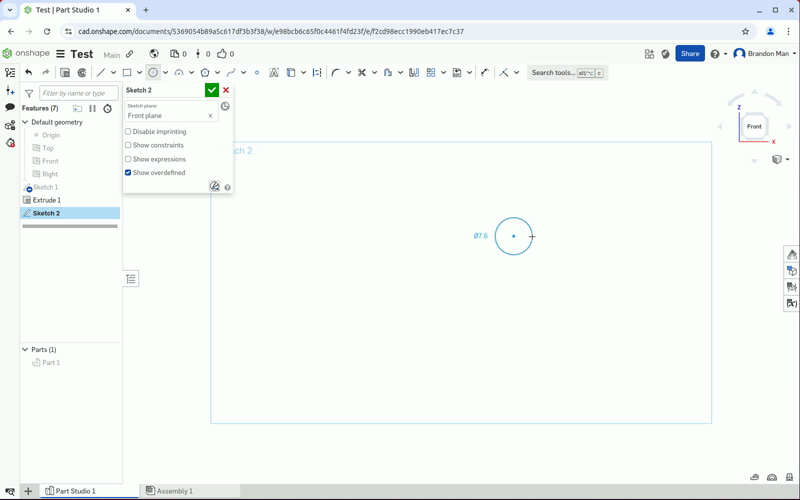
click(532, 236)
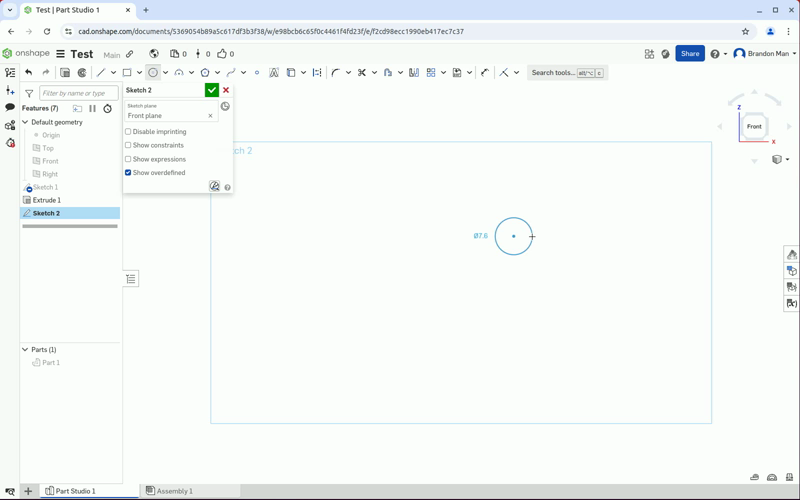
key(esc)
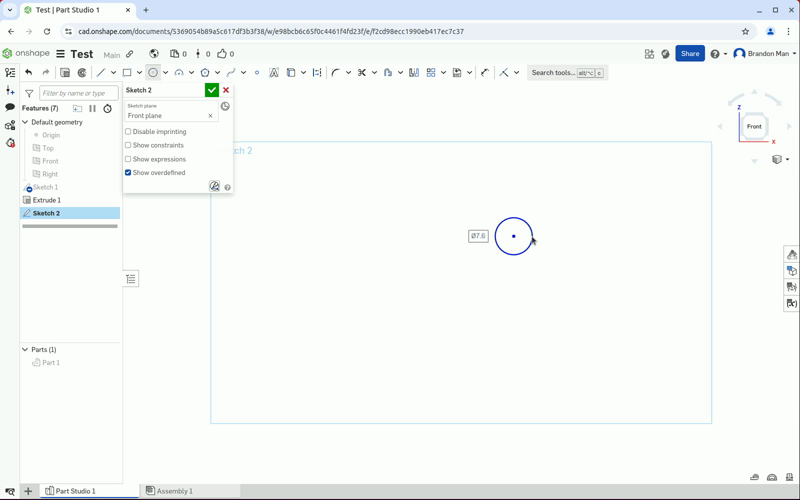
mouse_move(526, 232)
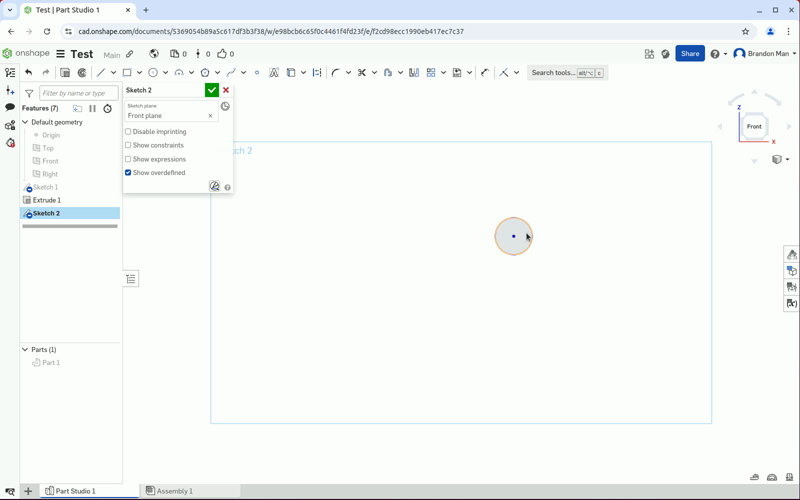
scroll(6)
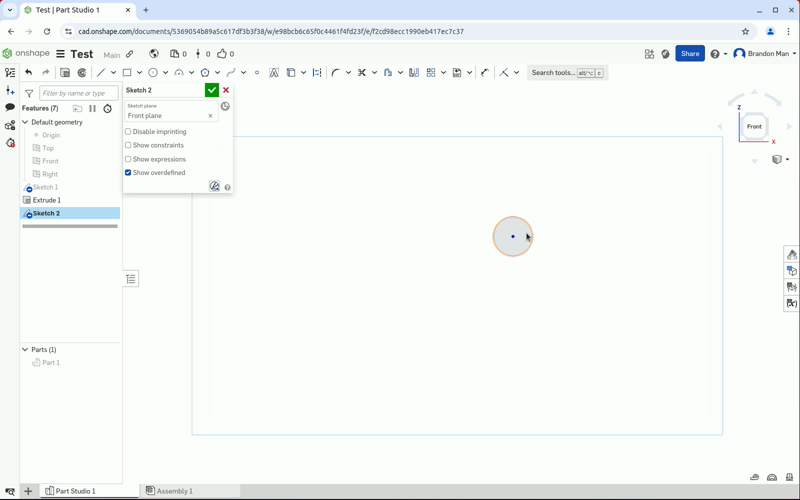
scroll(6)
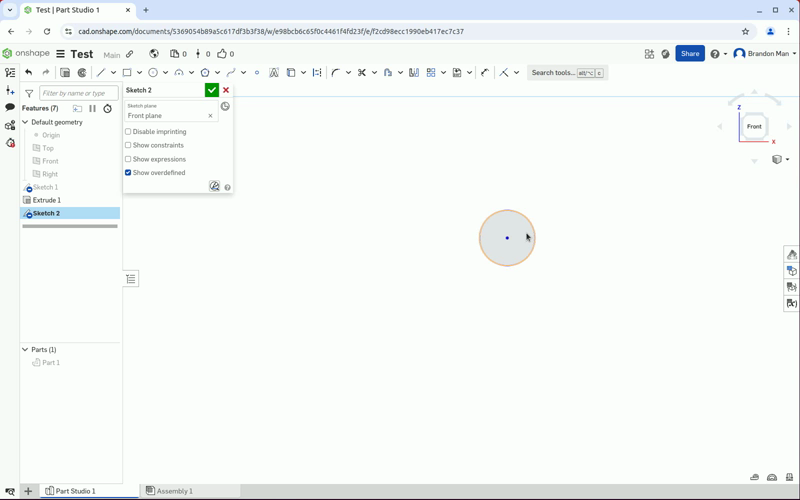
scroll(6)
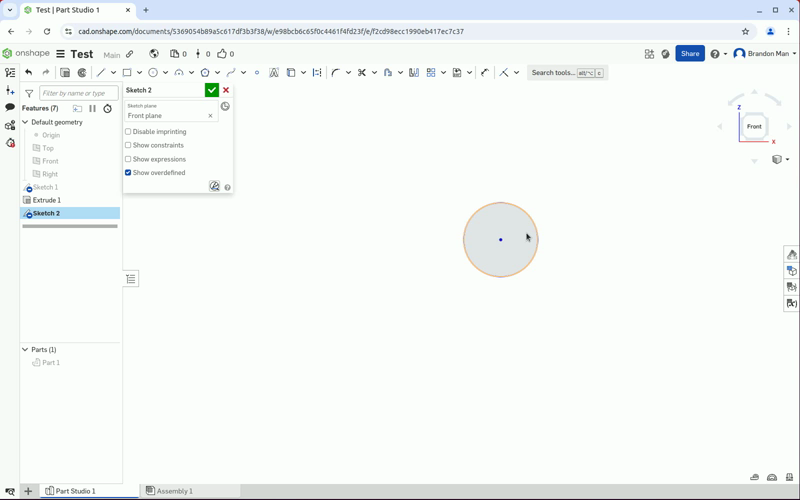
scroll(6)
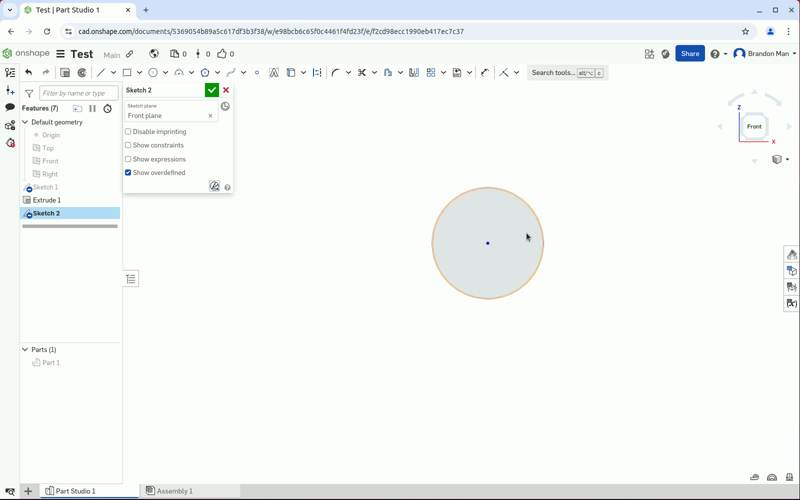
scroll(6)
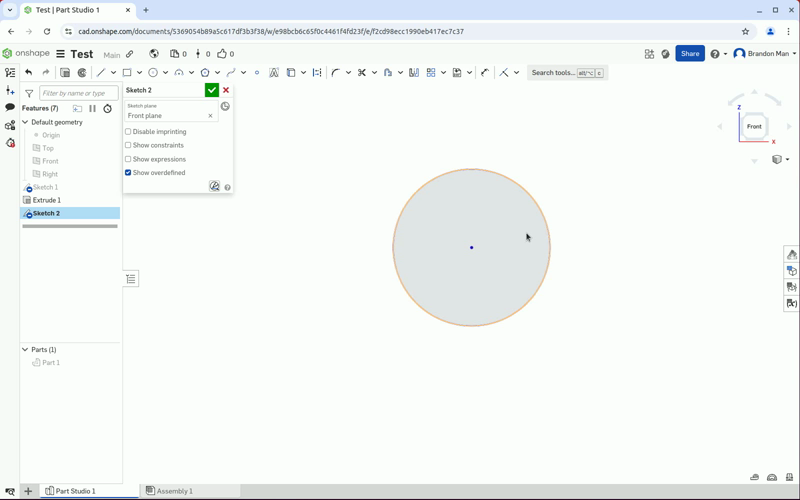
scroll(6)
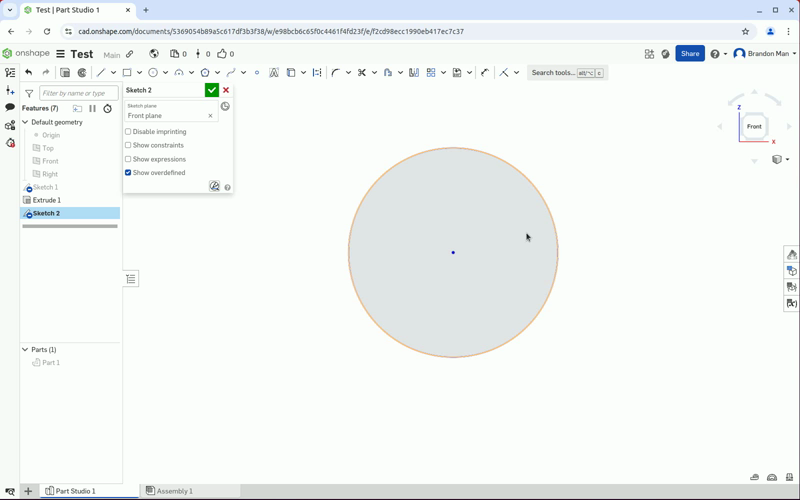
scroll(6)
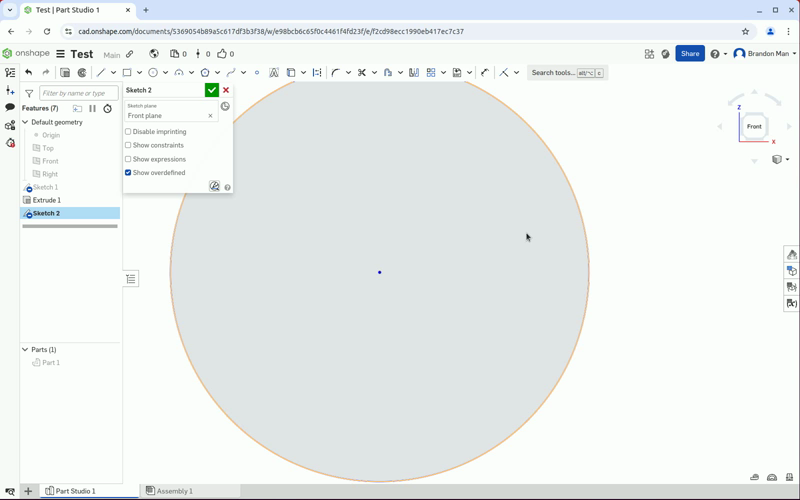
click(526, 232)
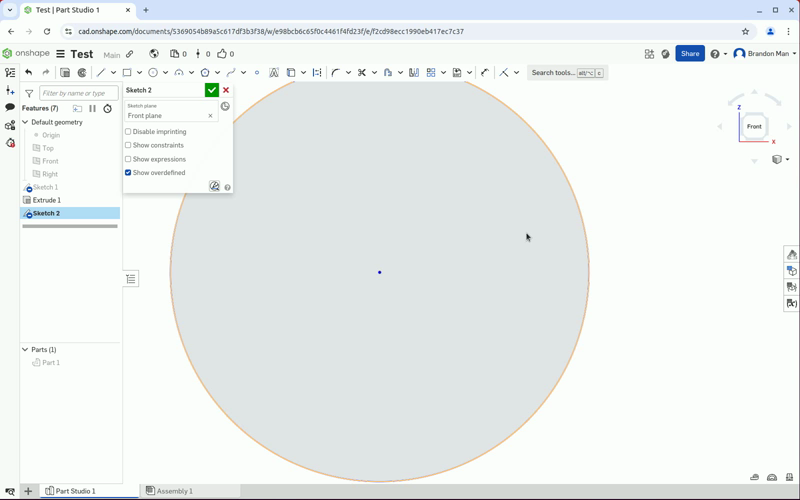
scroll(-6)
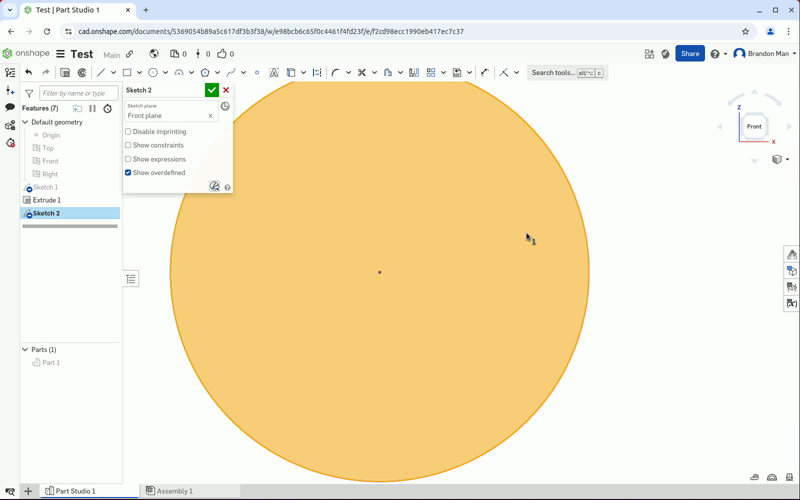
scroll(-6)
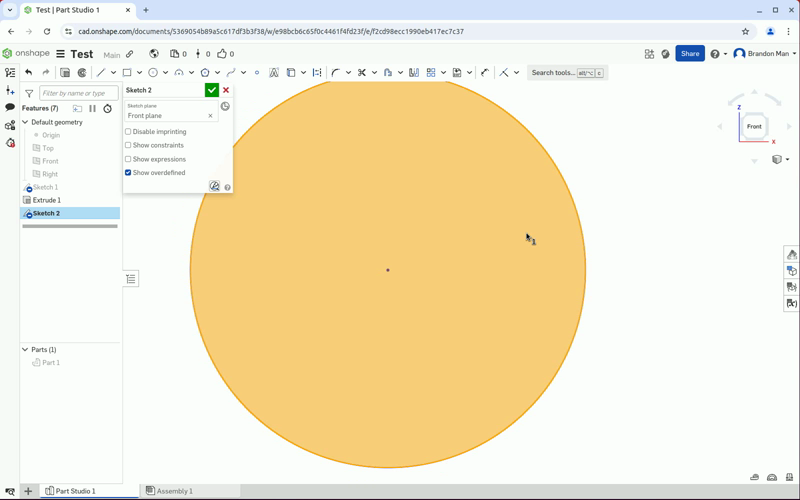
scroll(-6)
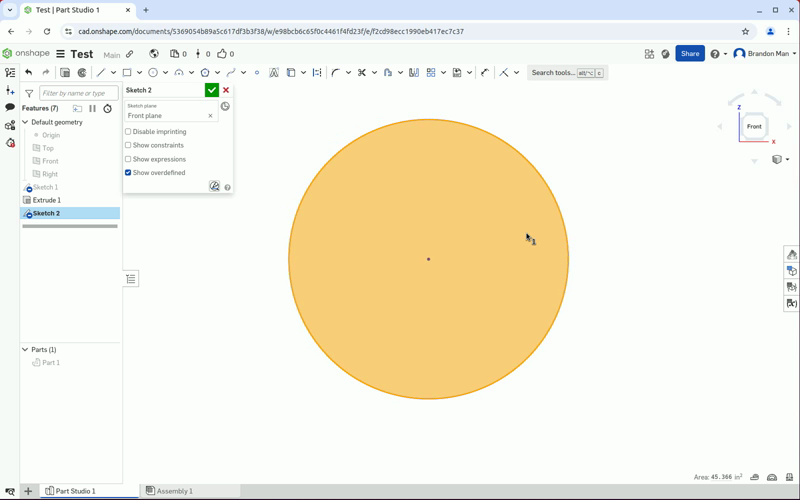
scroll(-6)
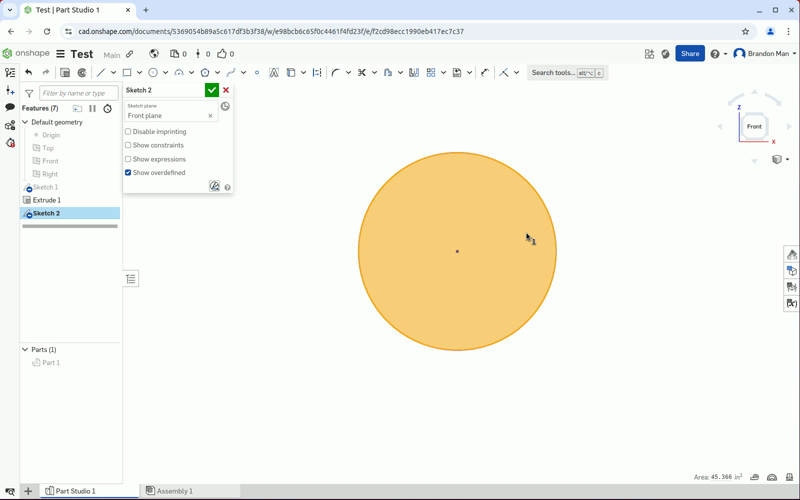
scroll(-6)
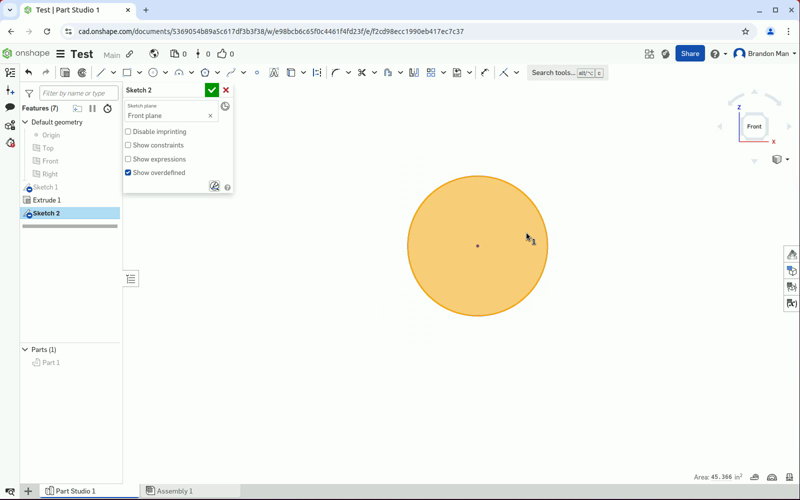
scroll(-6)
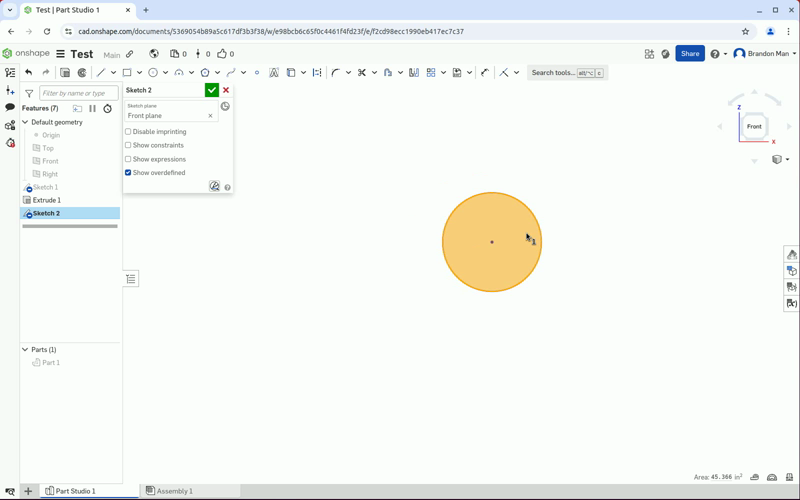
scroll(-6)
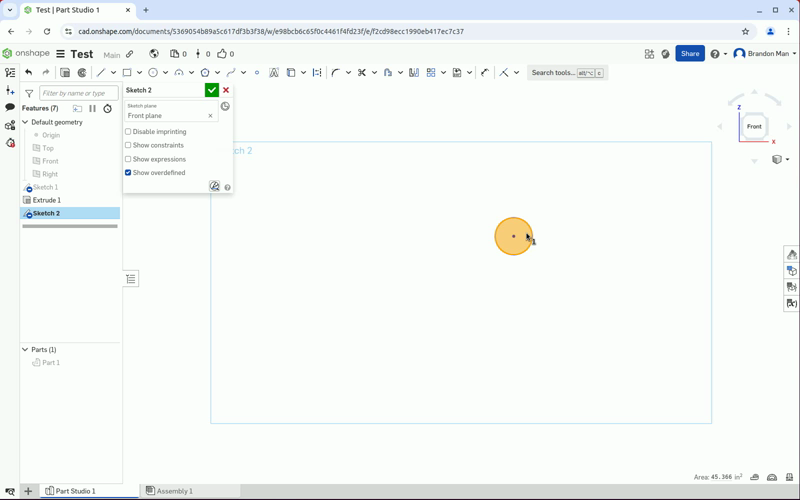
mouse_move(73, 352)
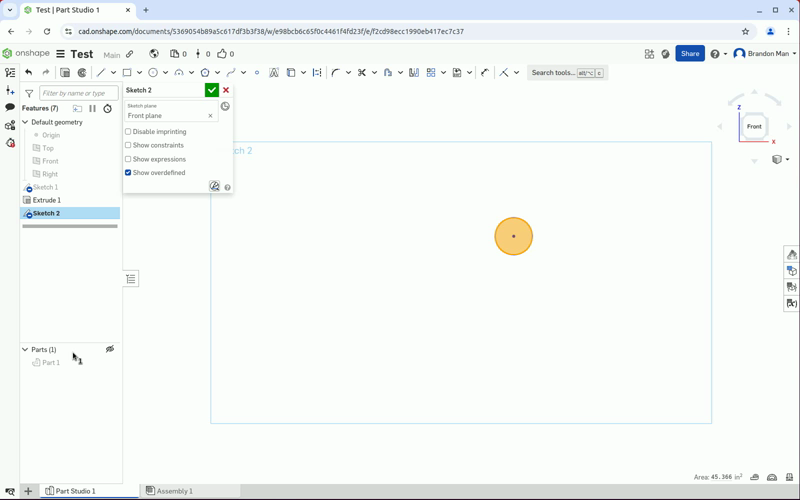
key(shift+y)
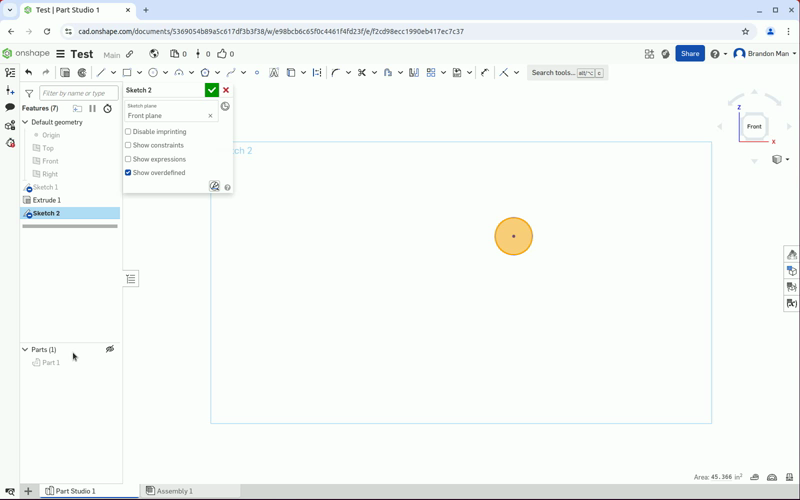
key(shift+e)
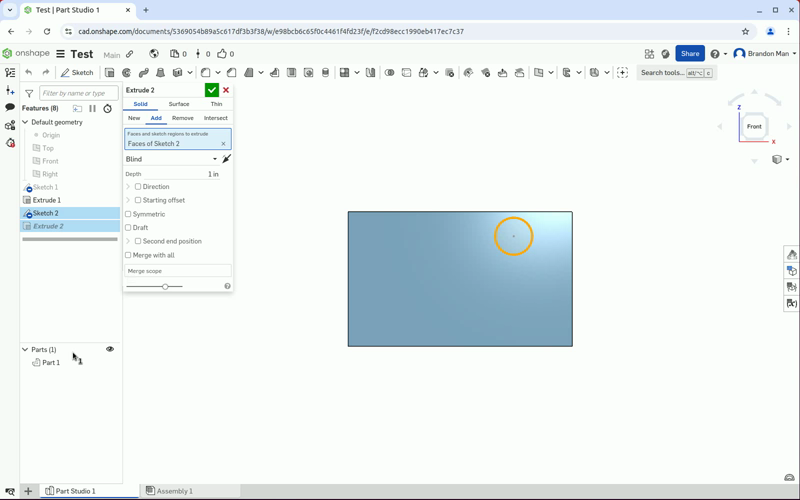
mouse_move(143, 106)
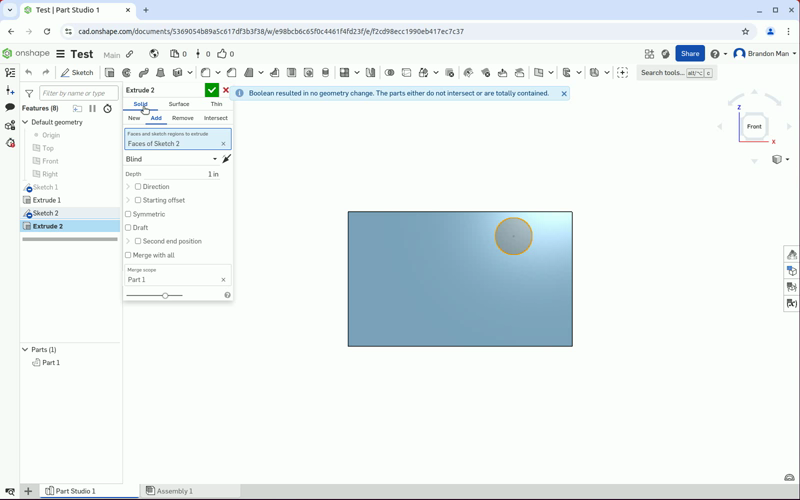
click(143, 106)
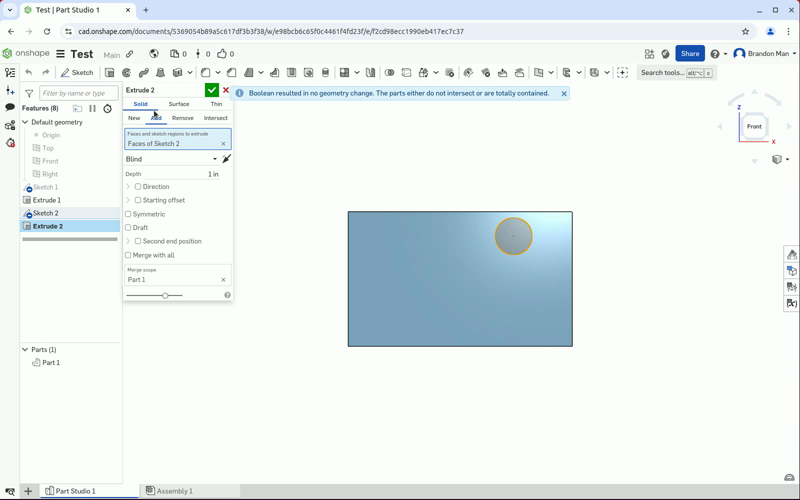
mouse_move(186, 120)
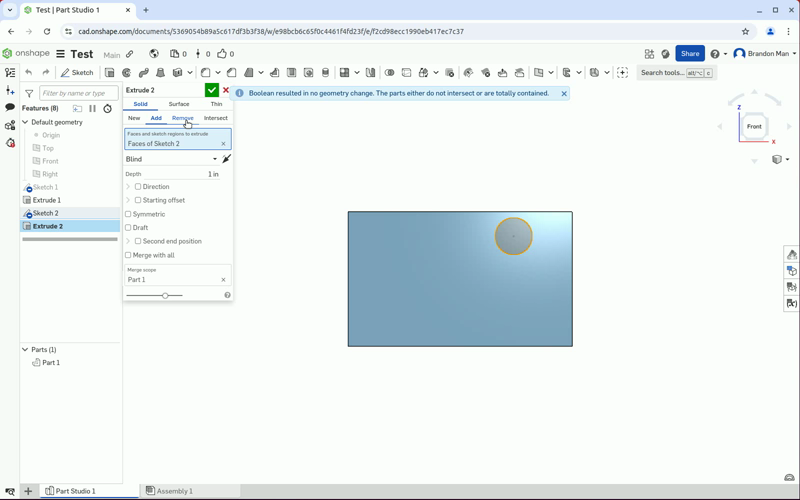
click(186, 120)
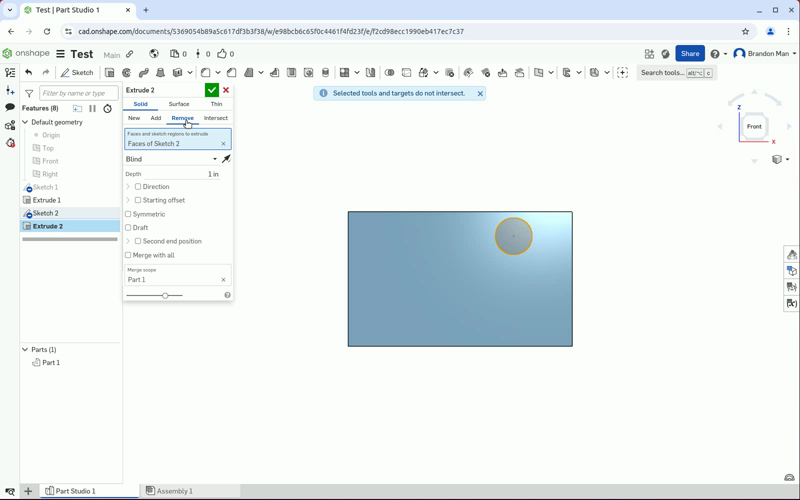
key(tab, 4)
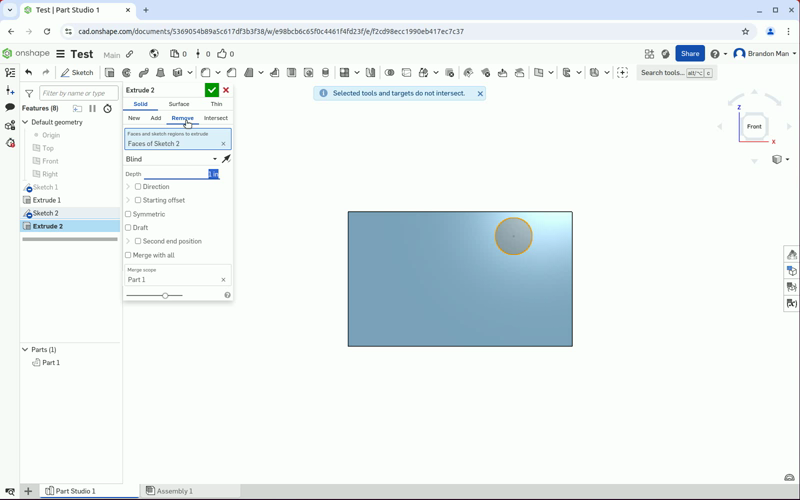
text(-1.926)
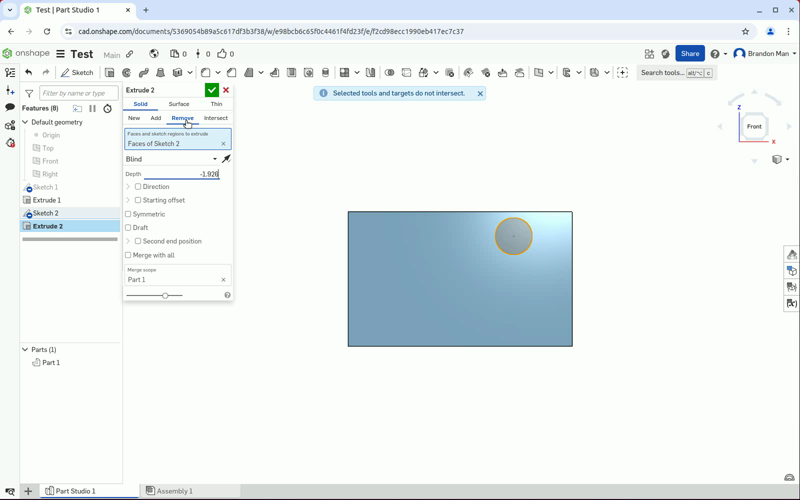
key(tab, 6)
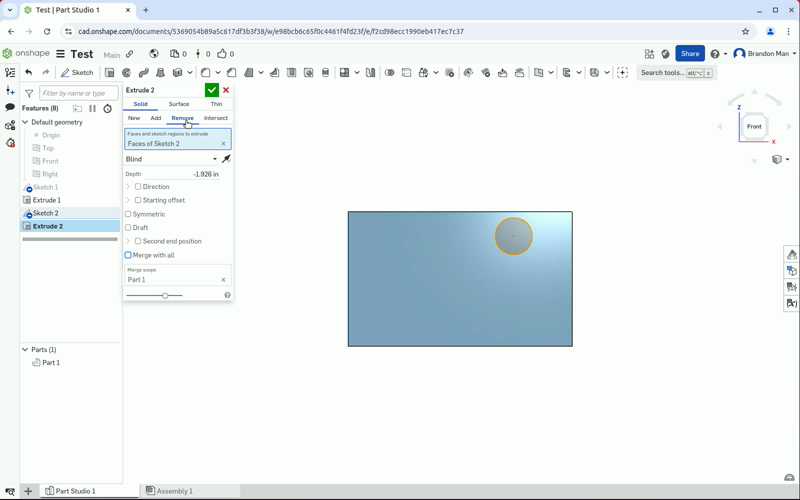
key(space)
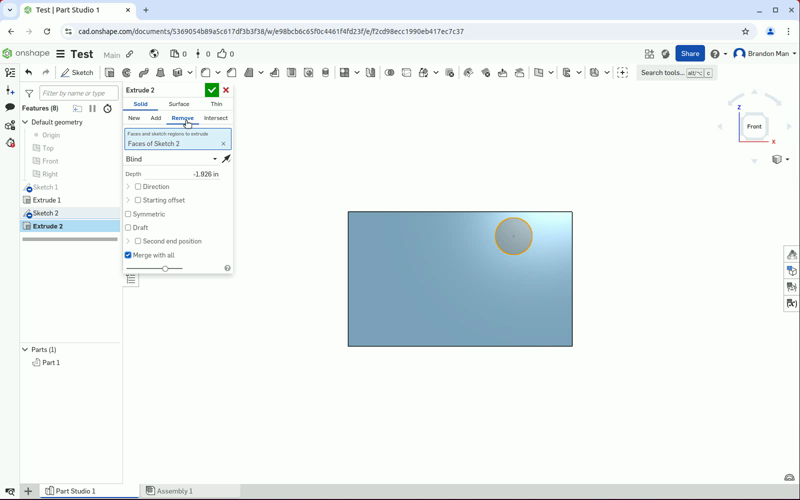
key(enter)
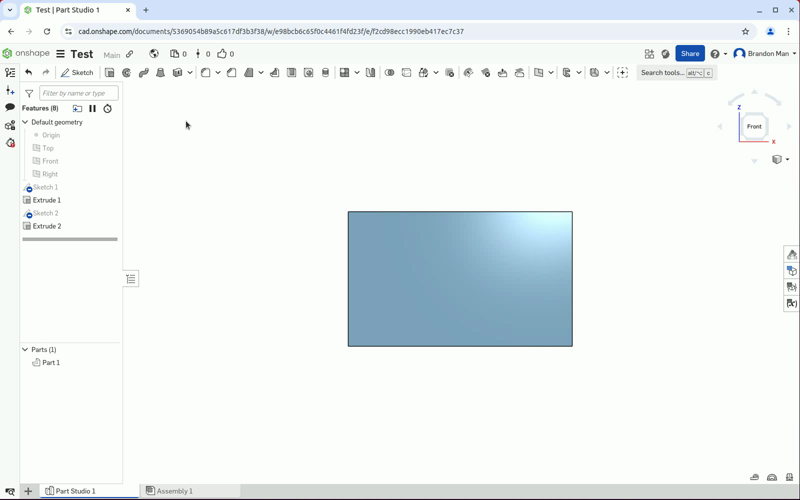
key(shift+h)
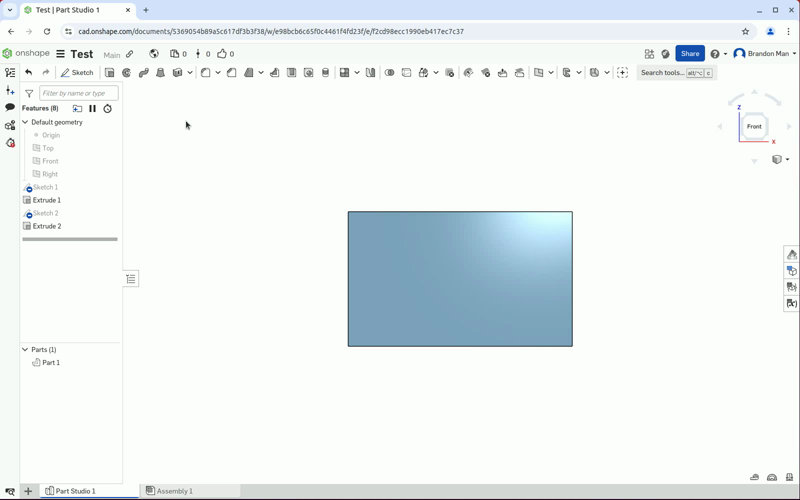
key(shift+h)
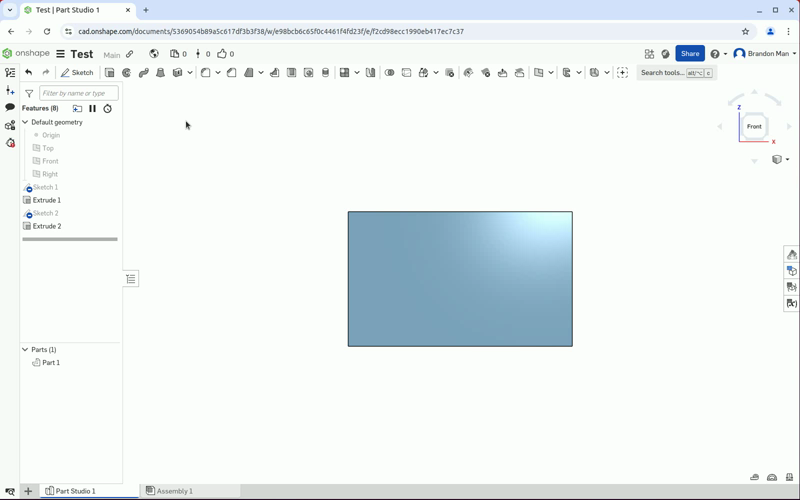
mouse_move(73, 189)
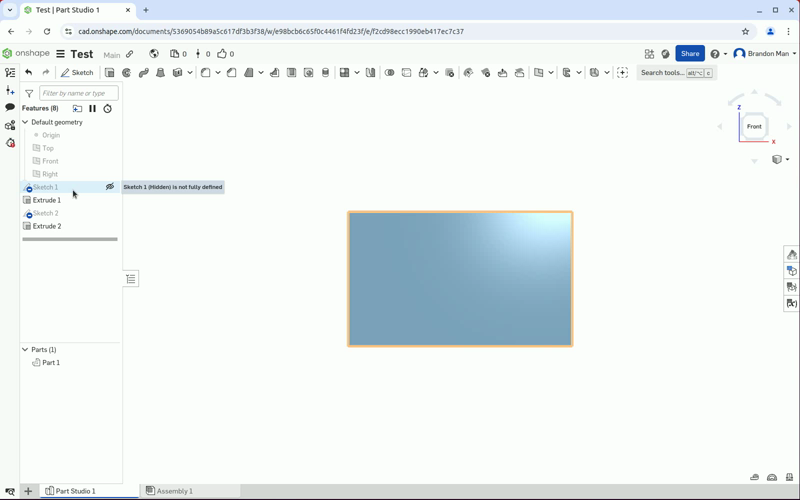
click(73, 189)
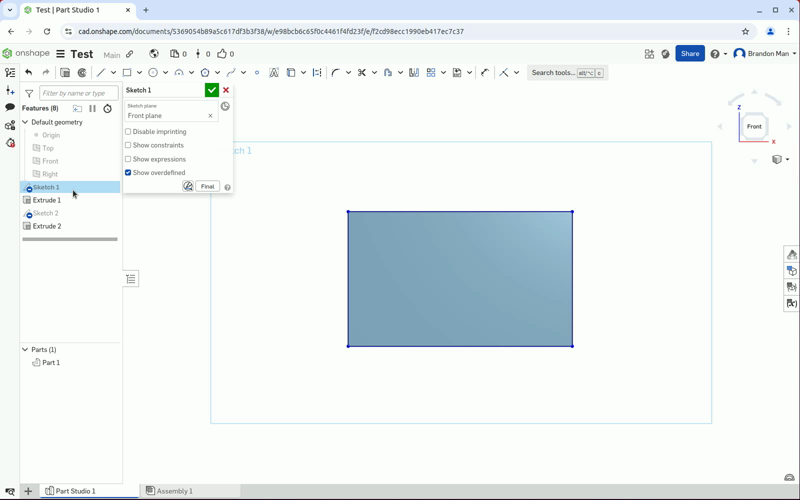
mouse_move(229, 92)
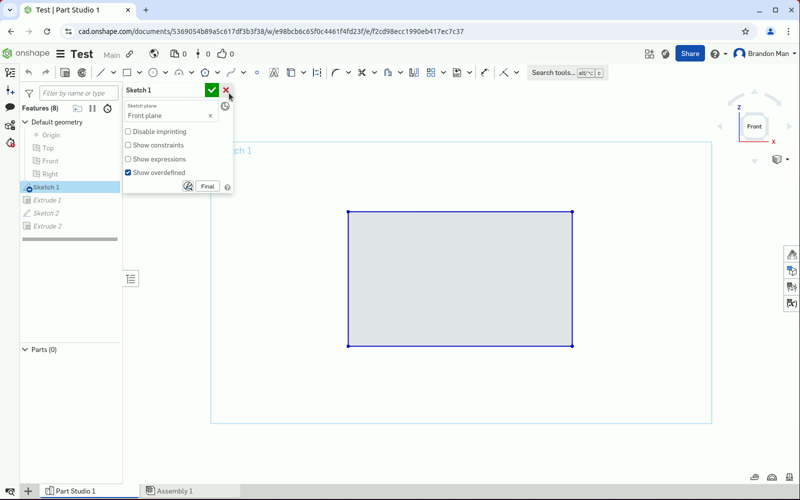
click(229, 92)
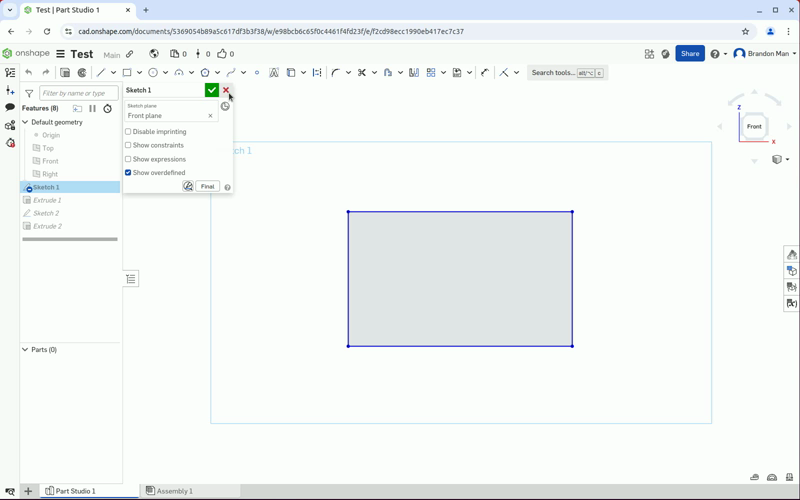
key(shift+s)
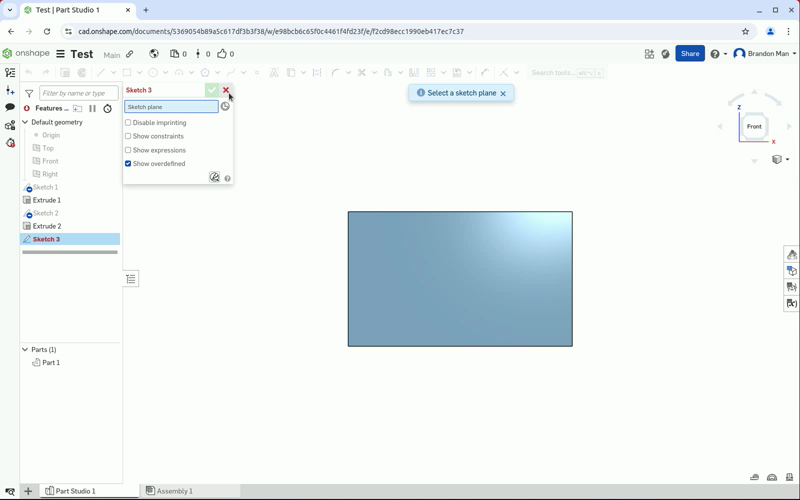
mouse_move(73, 163)
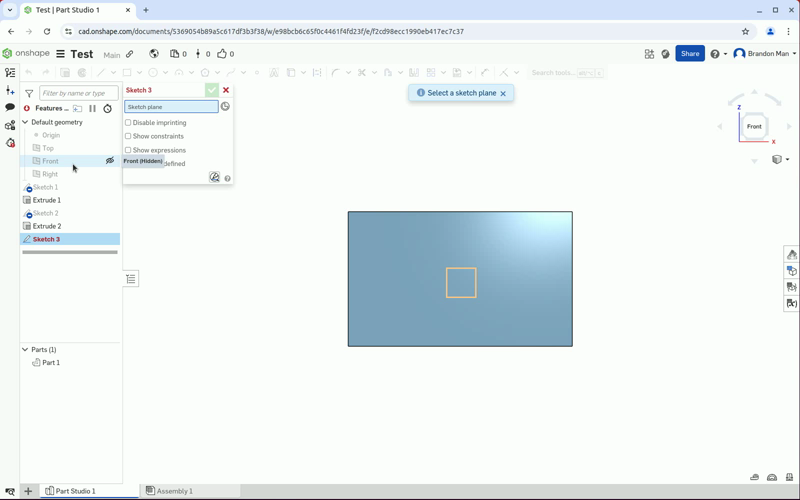
click(73, 163)
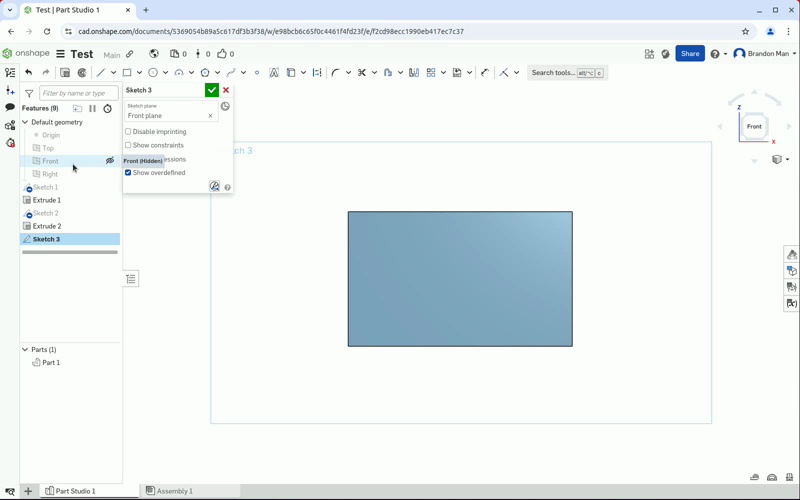
mouse_move(73, 352)
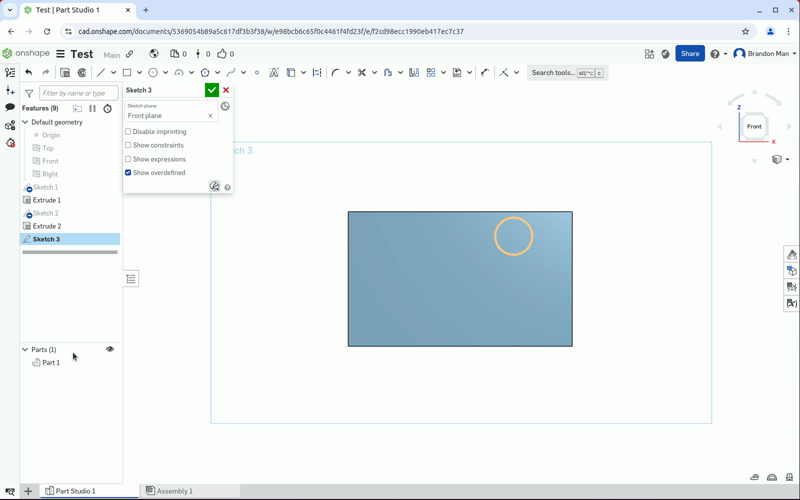
key(y)
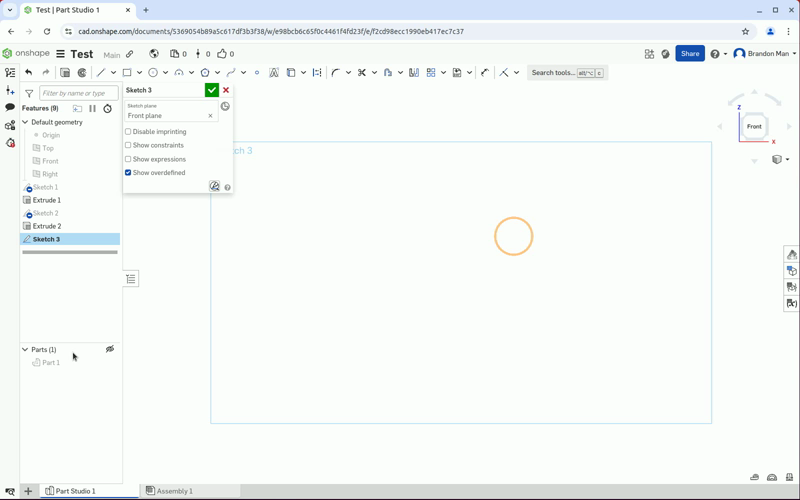
key(c)
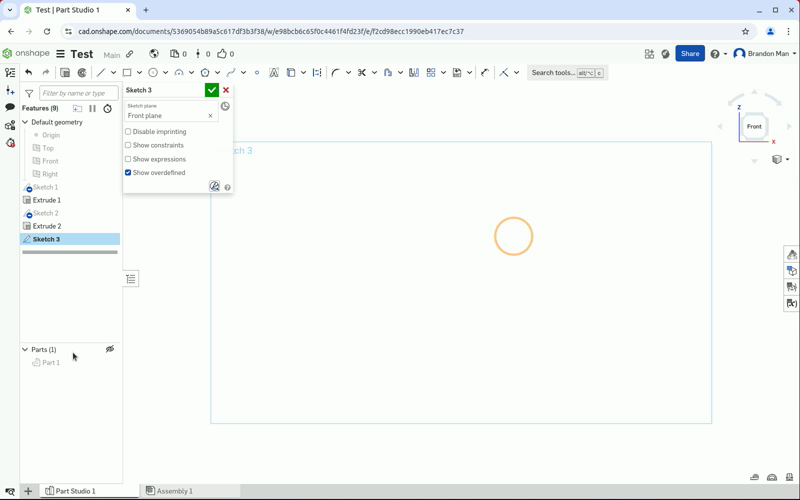
key_down(shift)
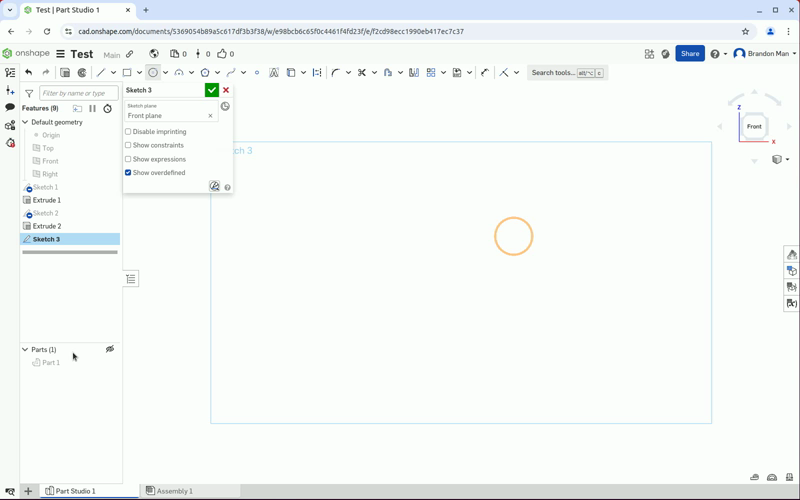
mouse_move(553, 265)
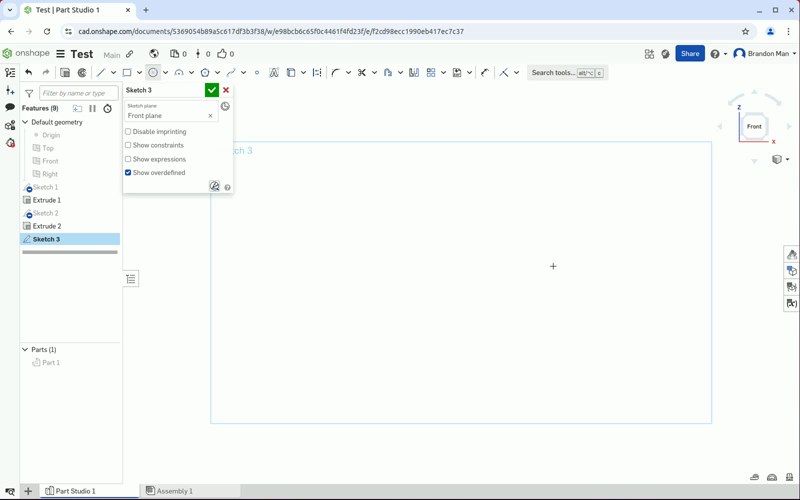
click(553, 265)
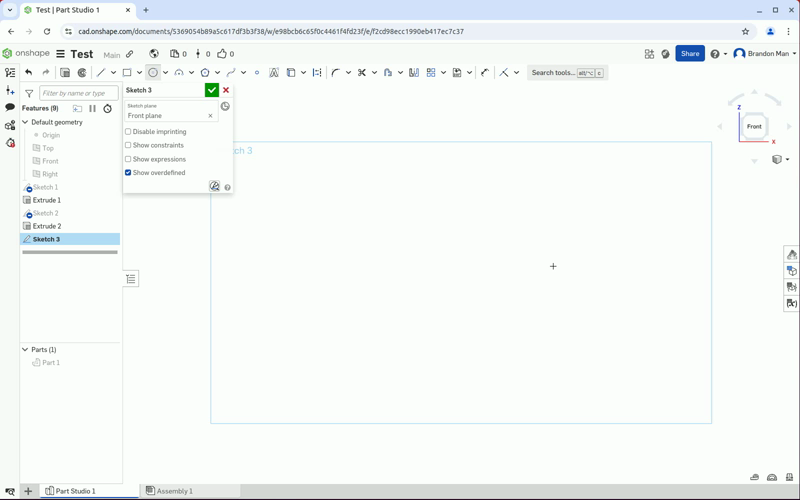
key_up(shift)
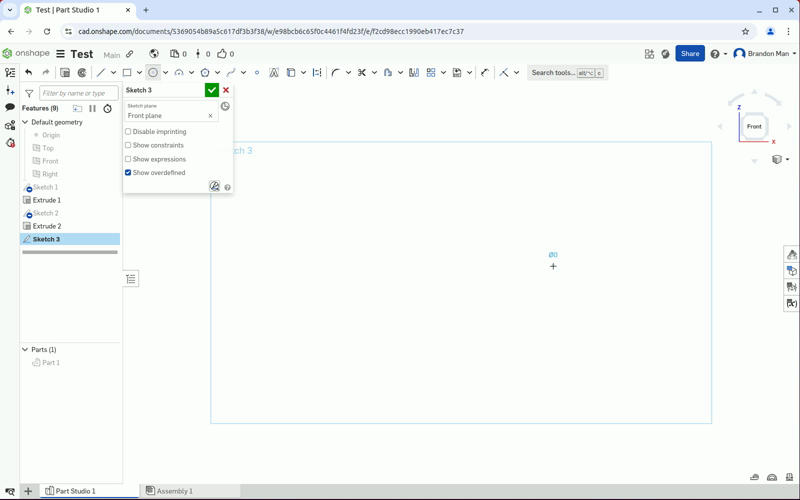
mouse_move(571, 265)
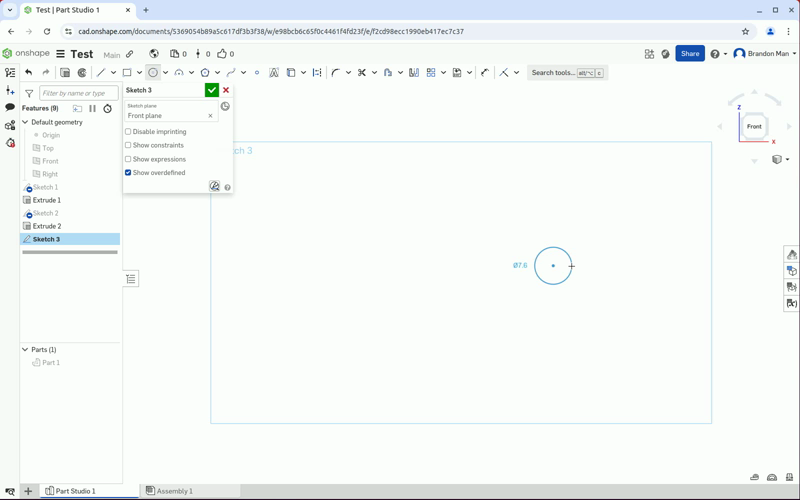
click(571, 265)
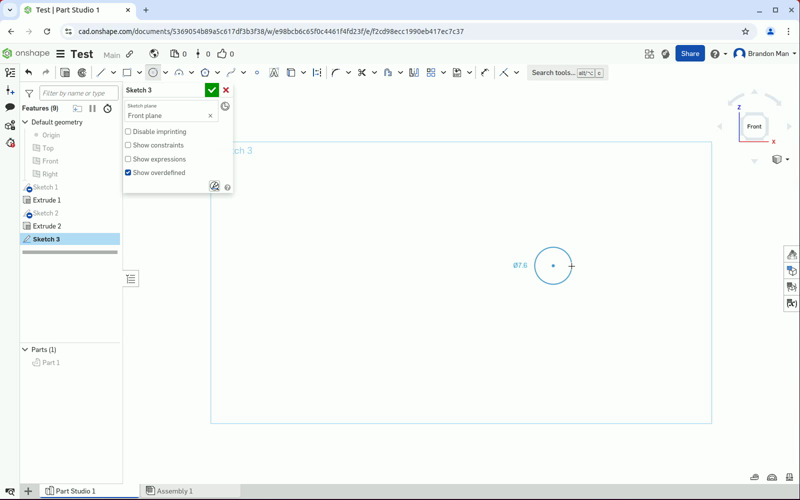
key(esc)
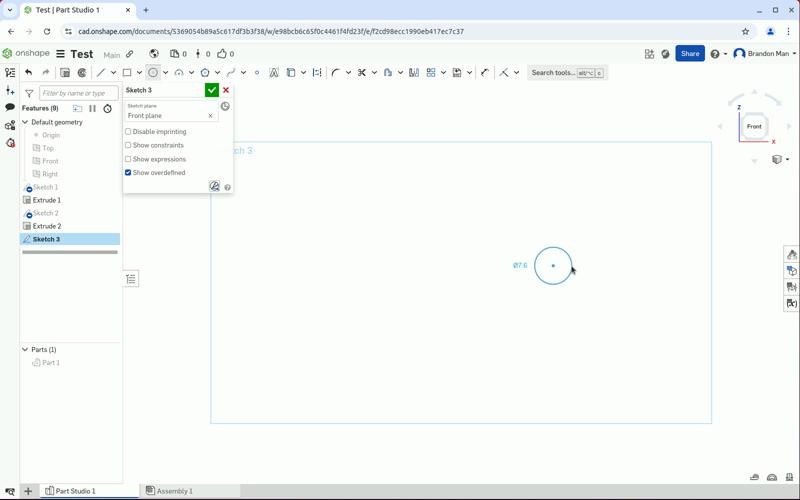
mouse_move(566, 270)
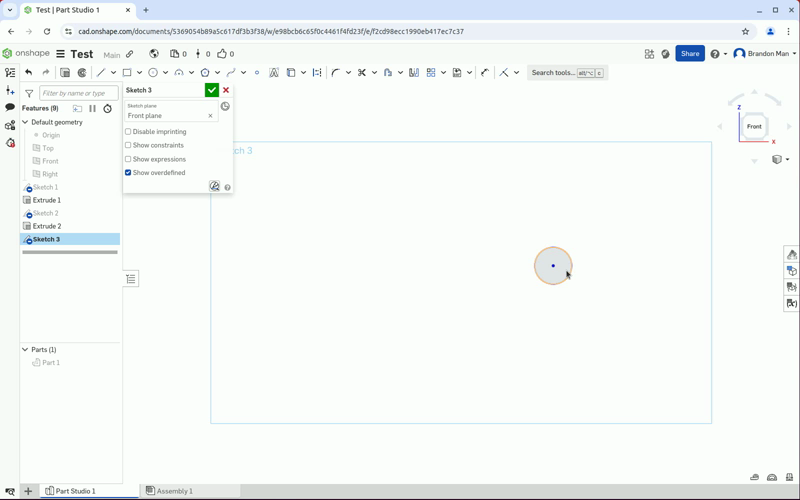
scroll(6)
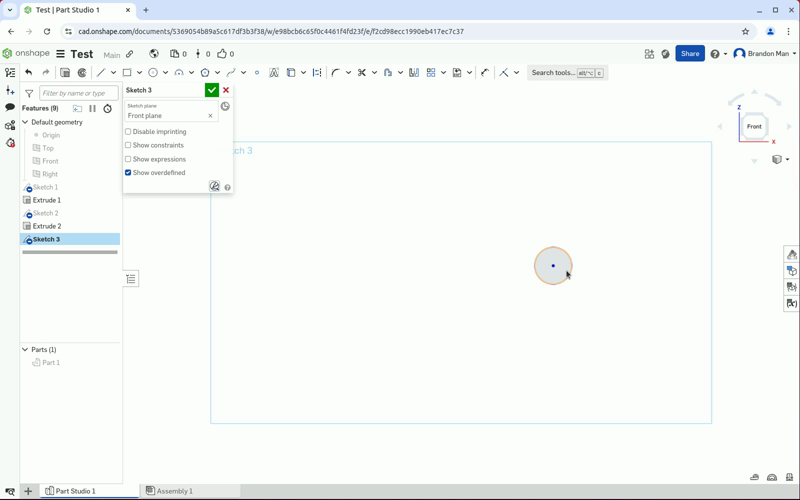
scroll(6)
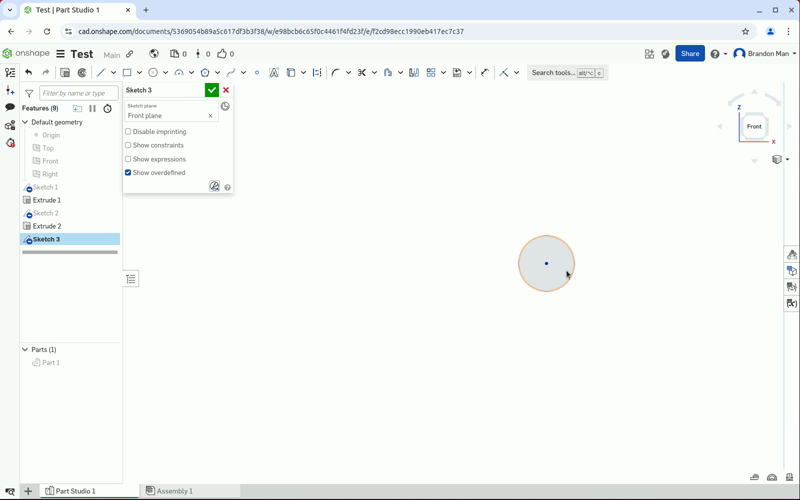
scroll(6)
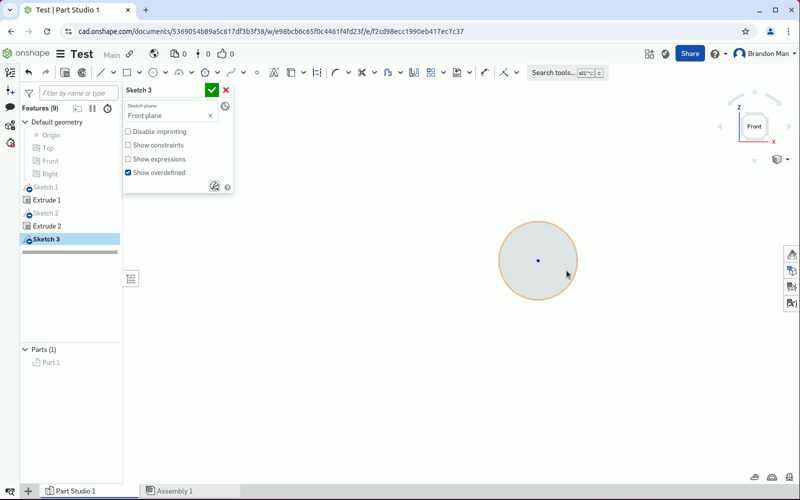
scroll(6)
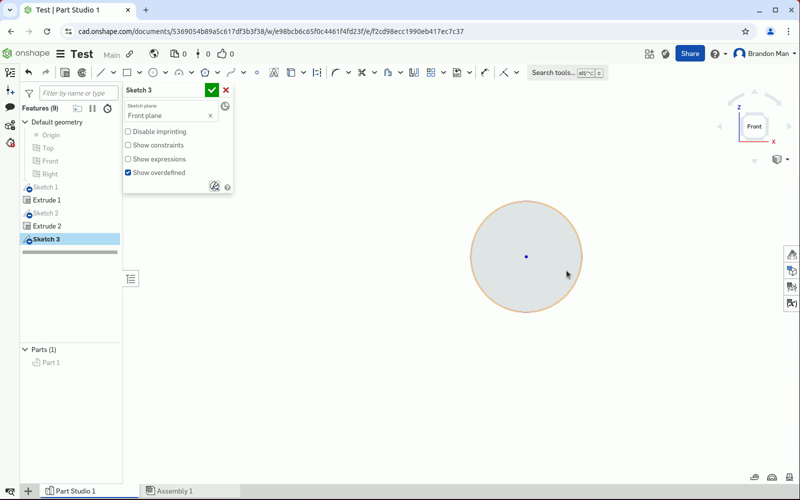
scroll(6)
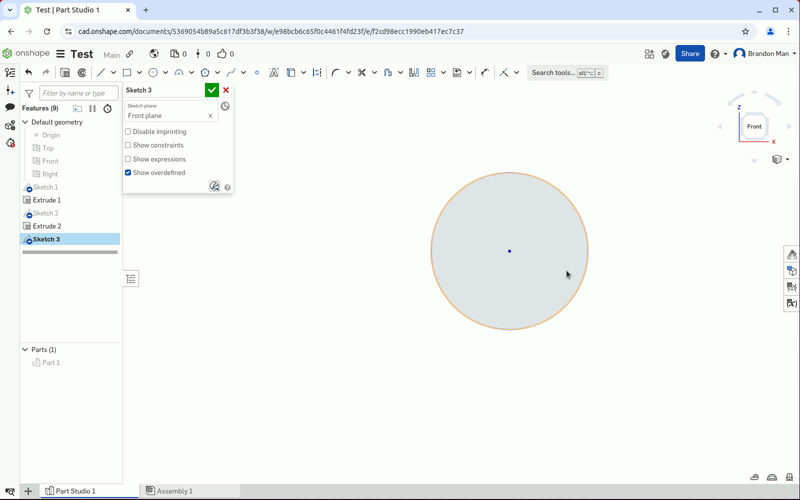
scroll(6)
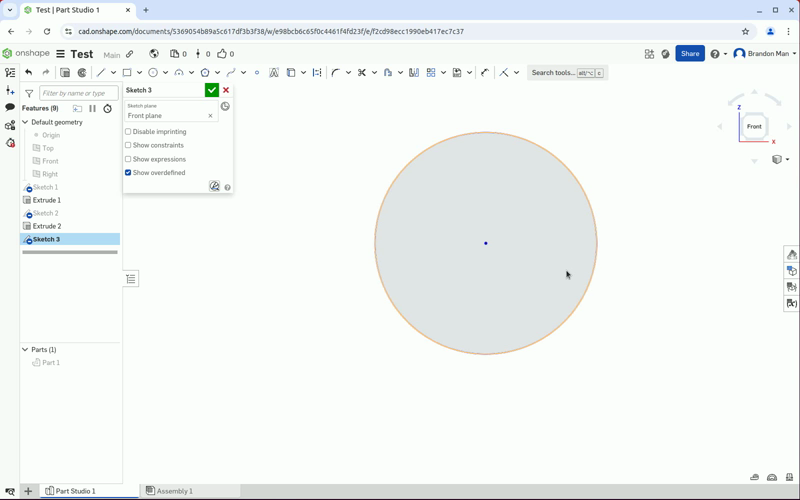
scroll(6)
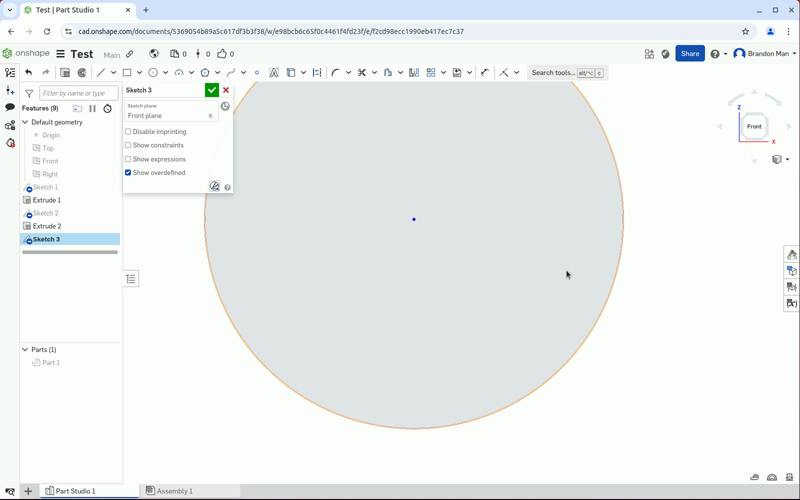
click(566, 270)
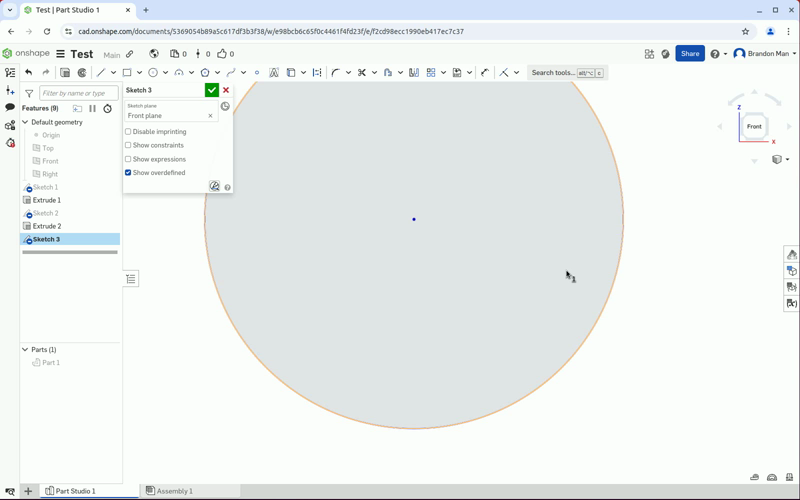
scroll(-6)
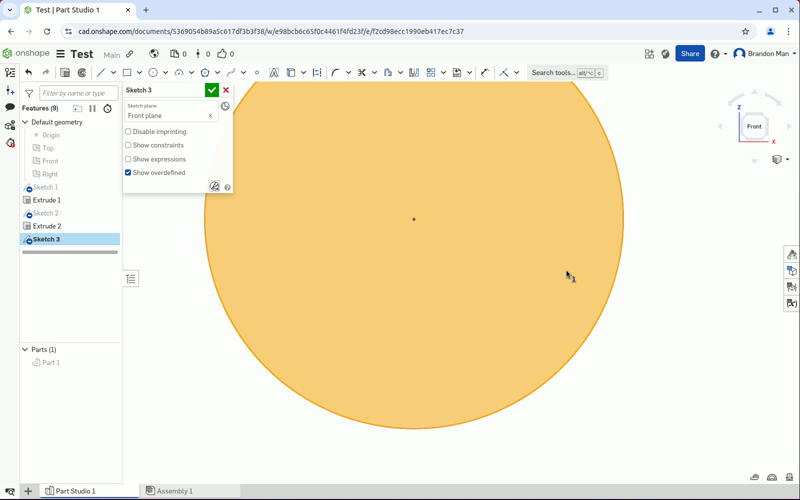
scroll(-6)
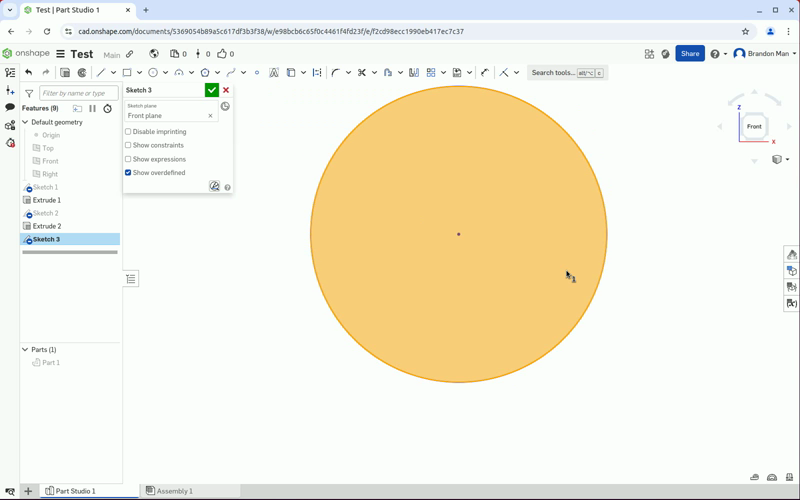
scroll(-6)
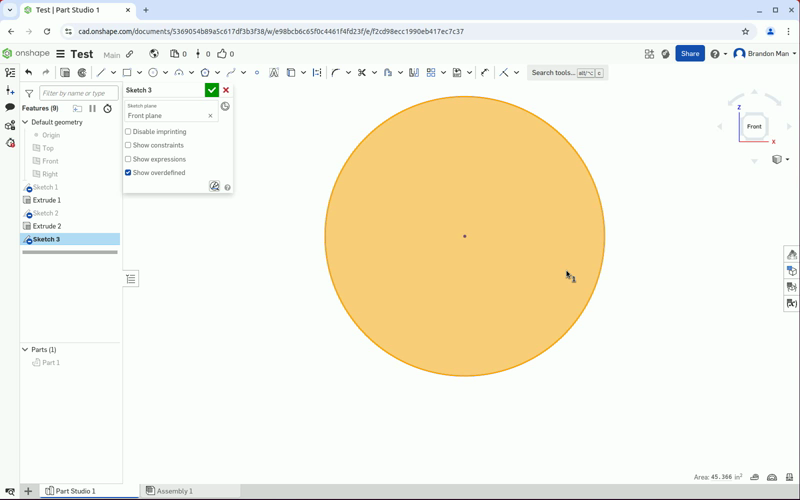
scroll(-6)
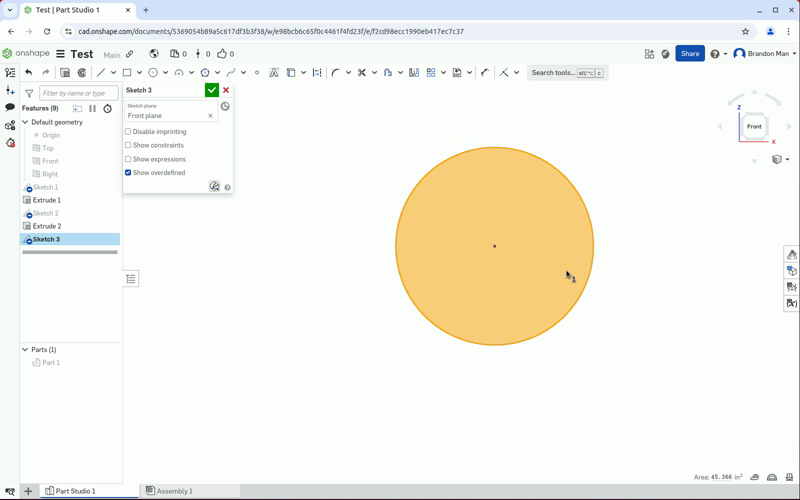
scroll(-6)
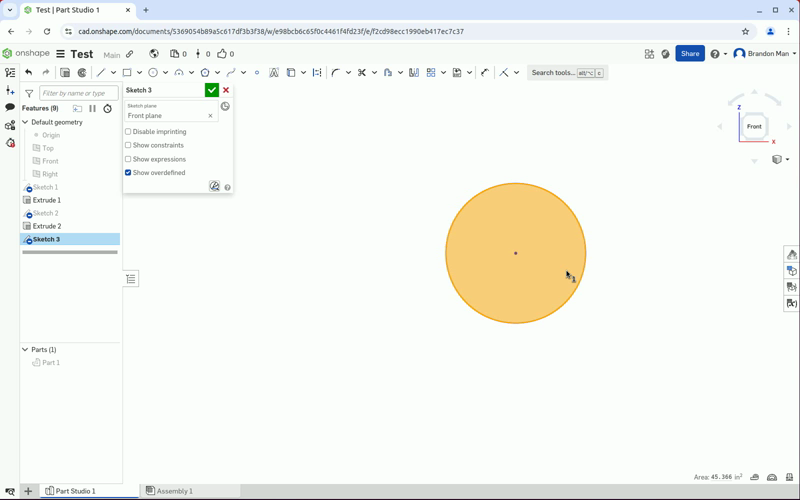
scroll(-6)
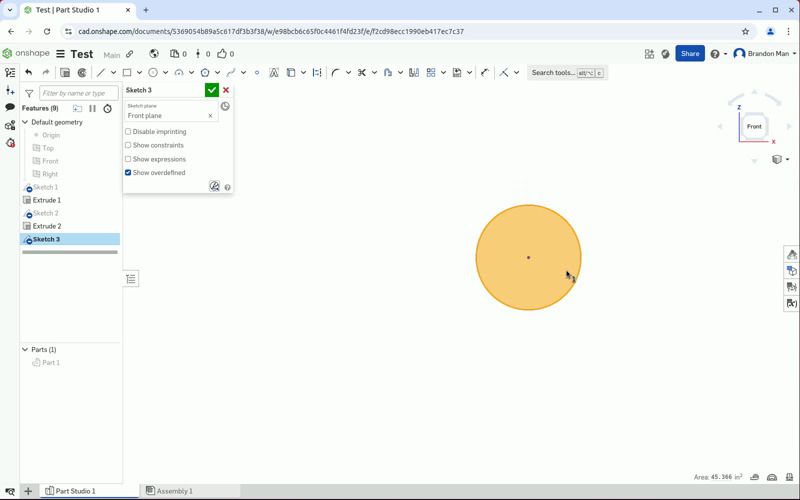
scroll(-6)
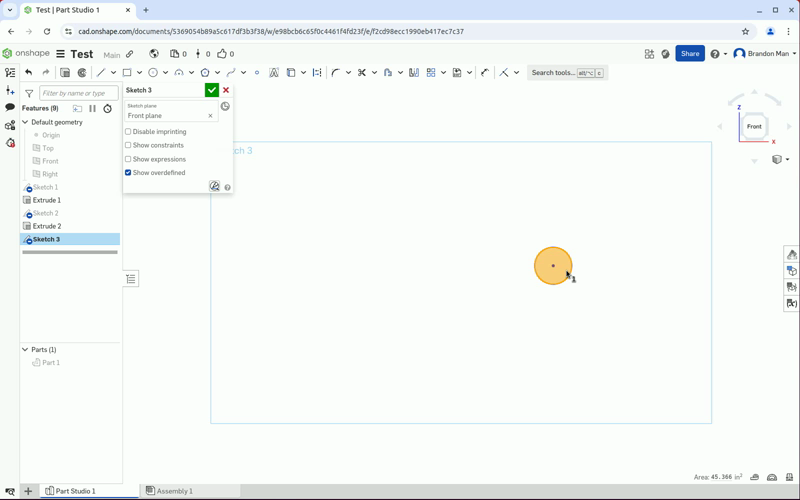
mouse_move(73, 352)
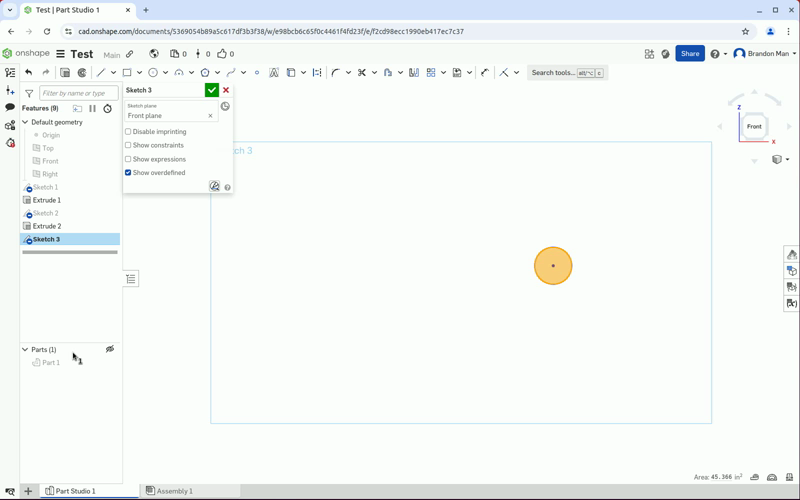
key(shift+y)
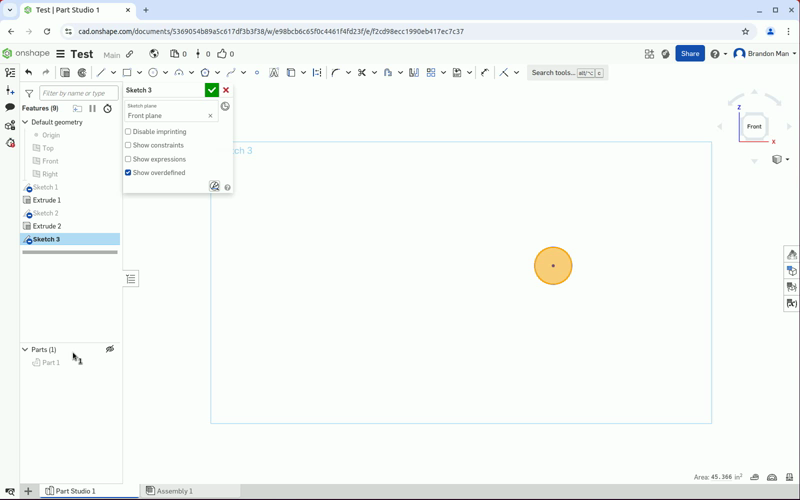
key(shift+e)
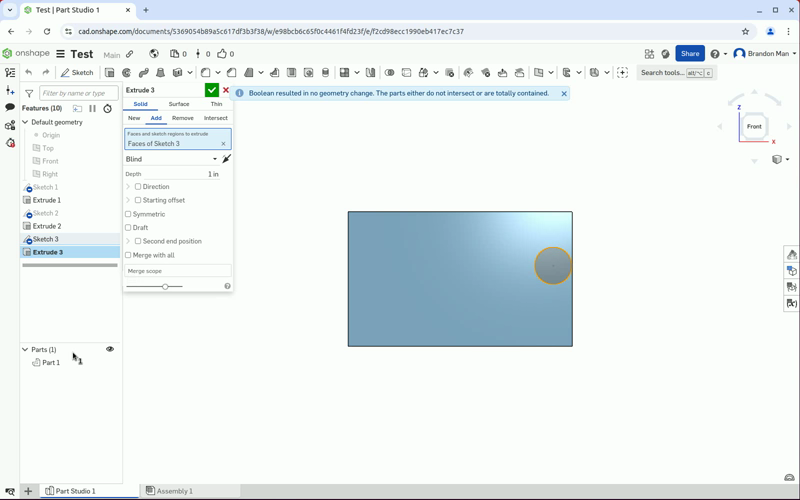
mouse_move(143, 106)
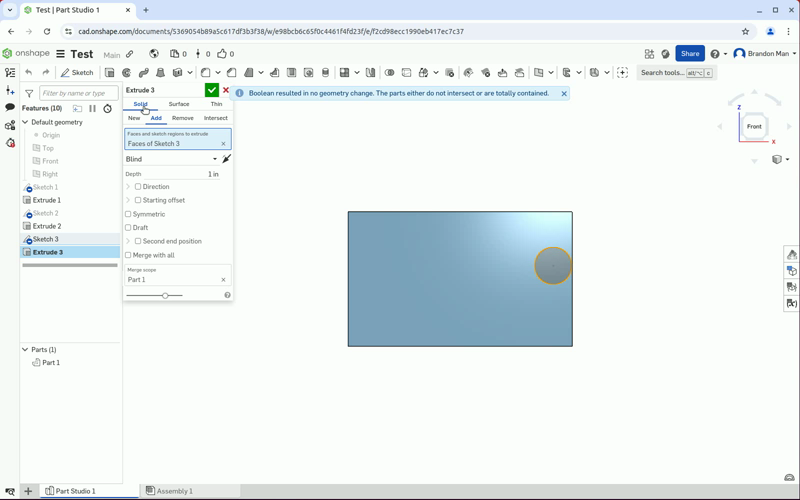
click(143, 106)
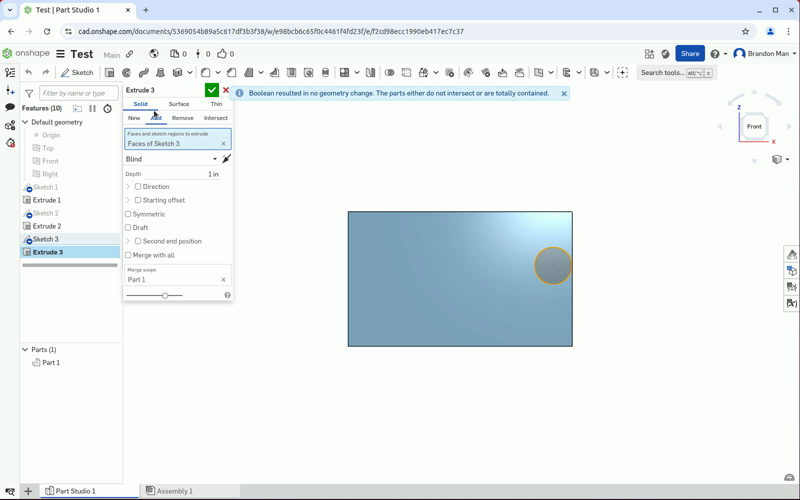
mouse_move(186, 120)
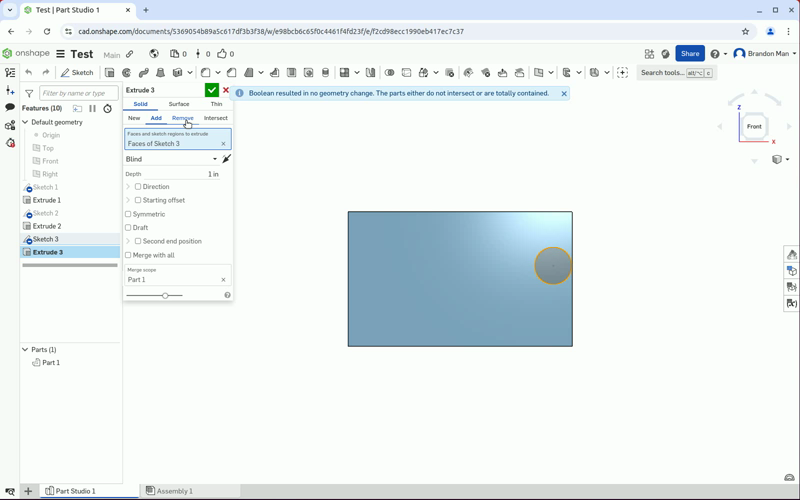
click(186, 120)
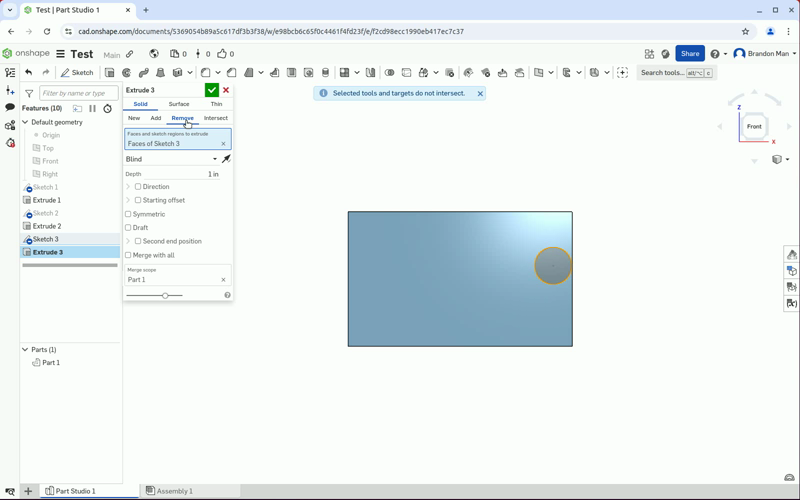
key(tab, 4)
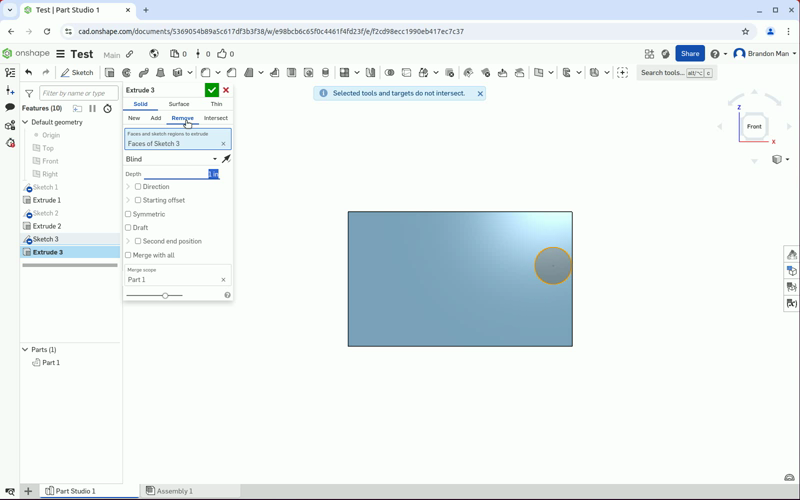
text(-1.926)
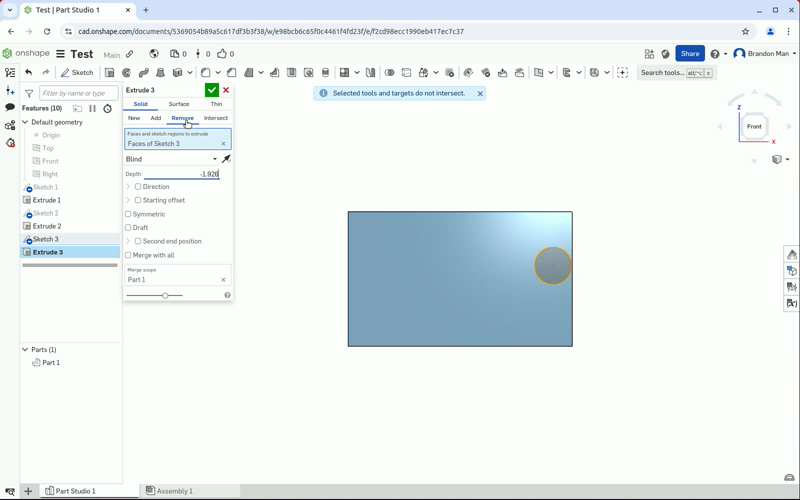
key(tab, 6)
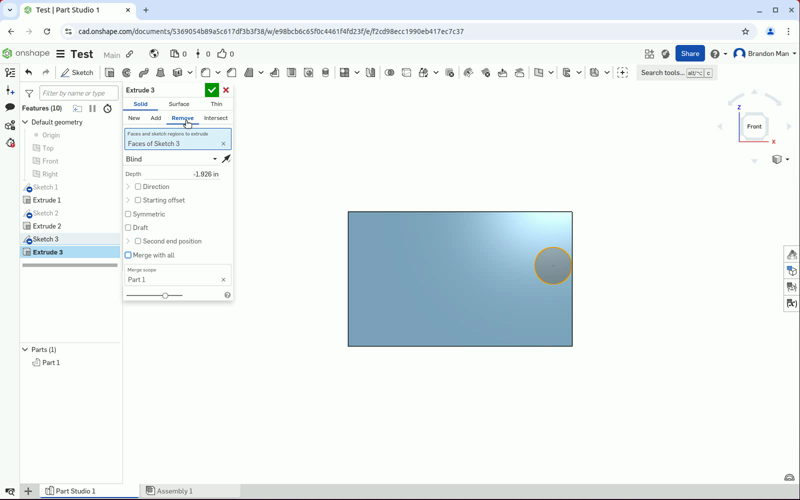
key(space)
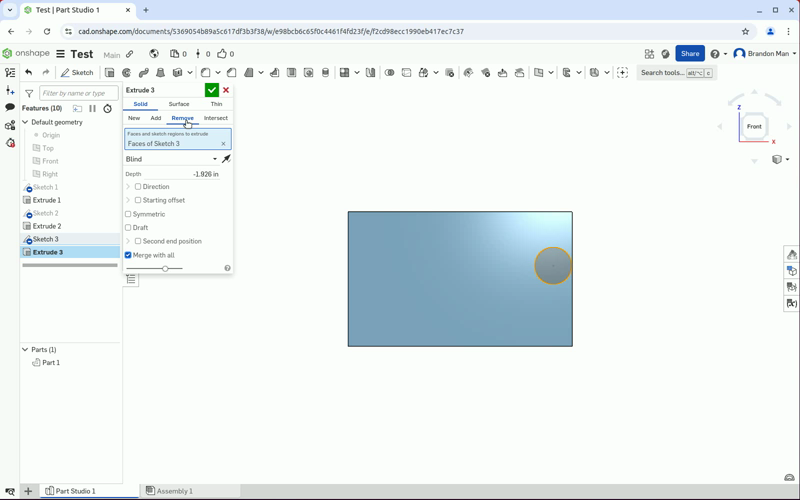
key(enter)
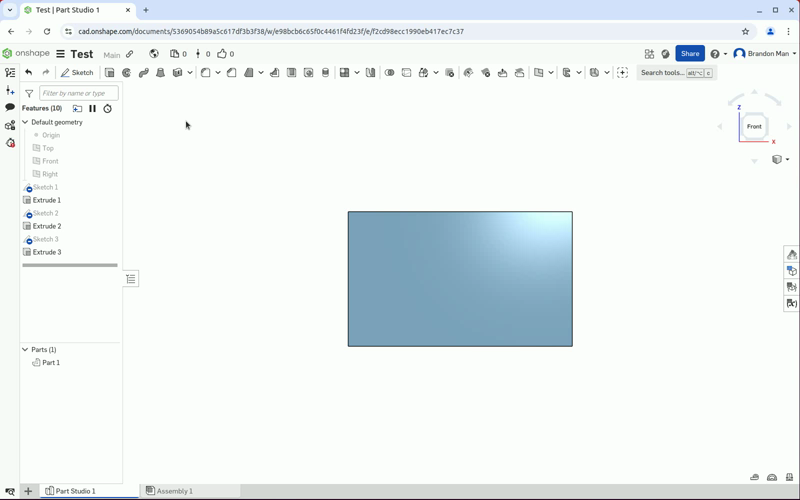
key(shift+h)
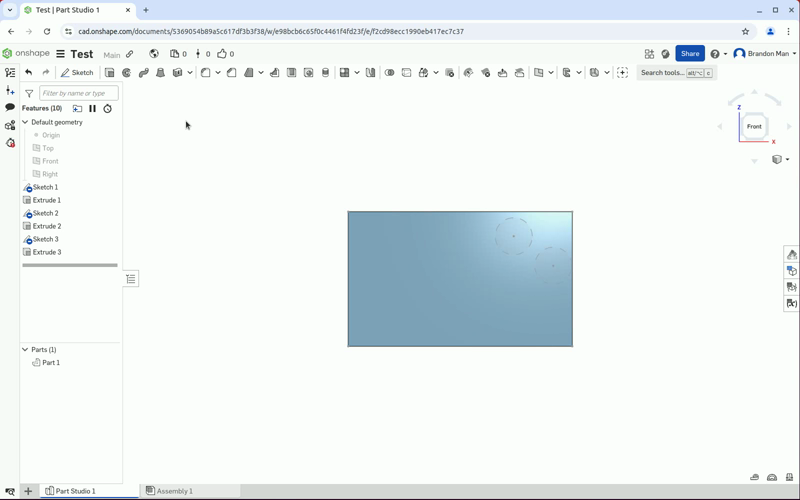
key(shift+h)
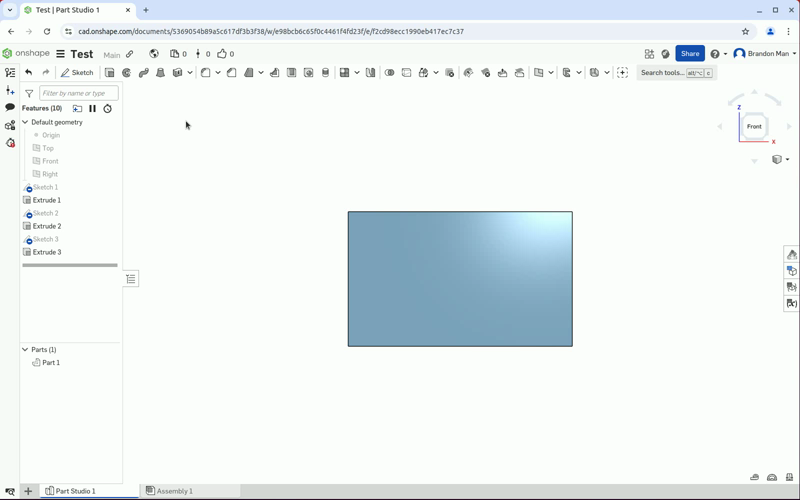
mouse_move(73, 189)
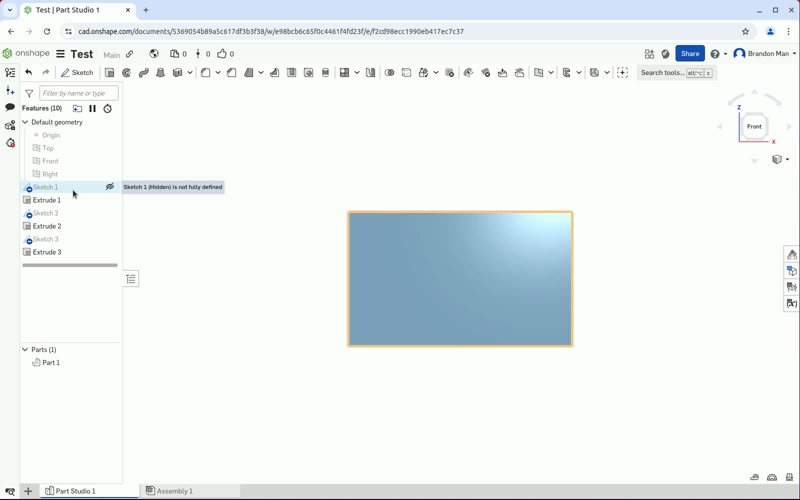
click(73, 189)
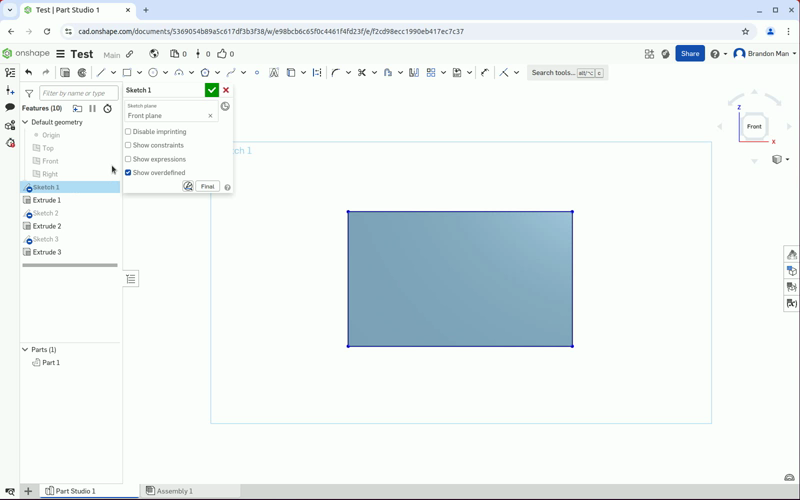
mouse_move(229, 92)
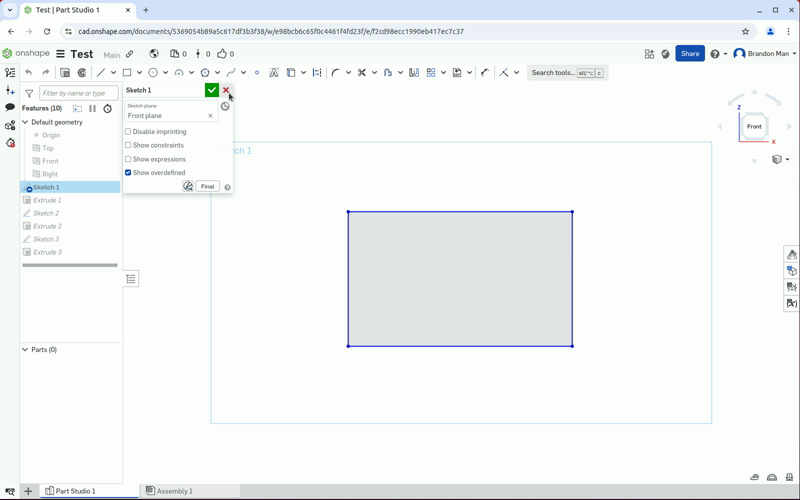
click(229, 92)
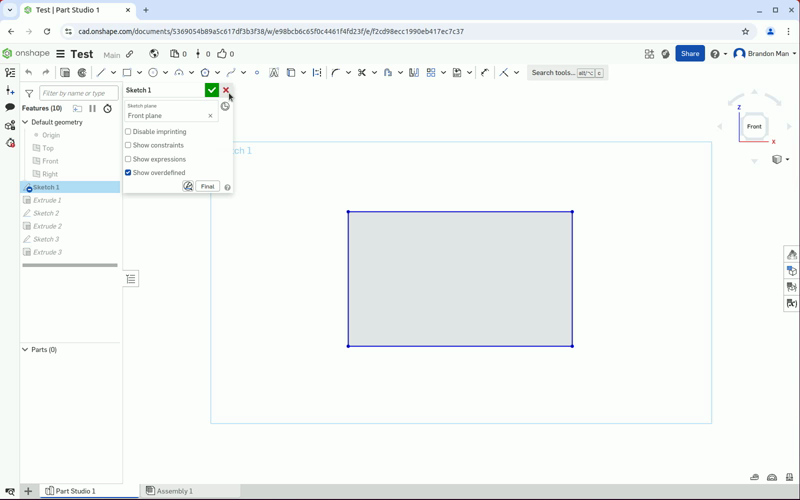
key(shift+s)
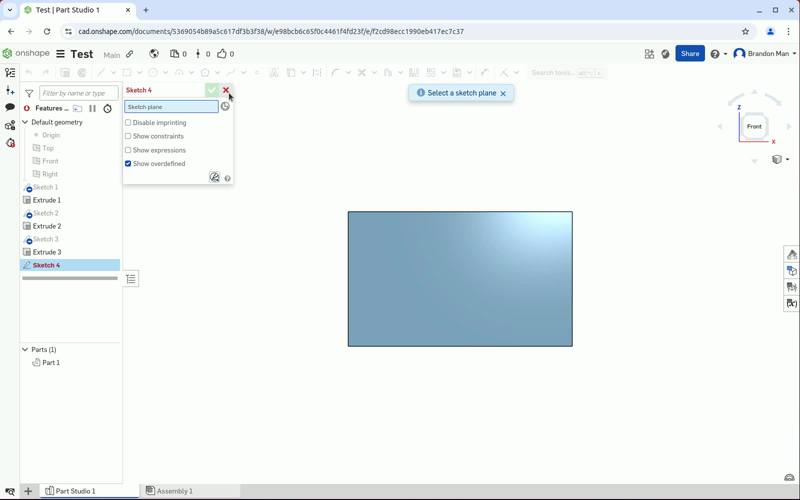
mouse_move(73, 163)
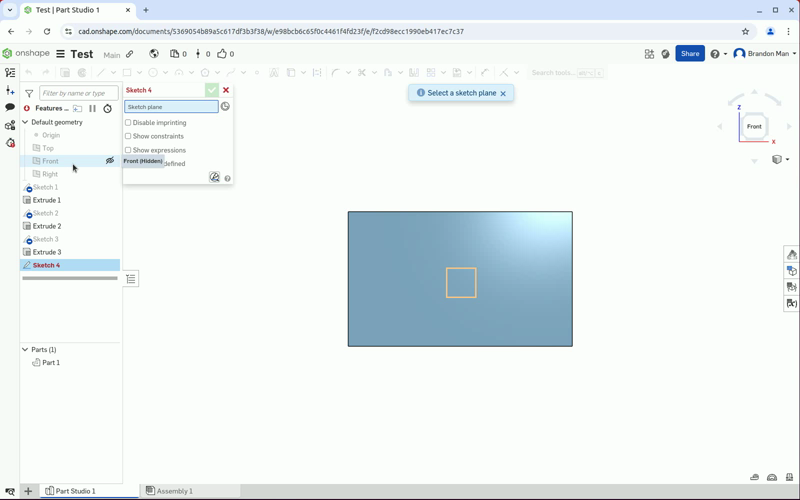
click(73, 163)
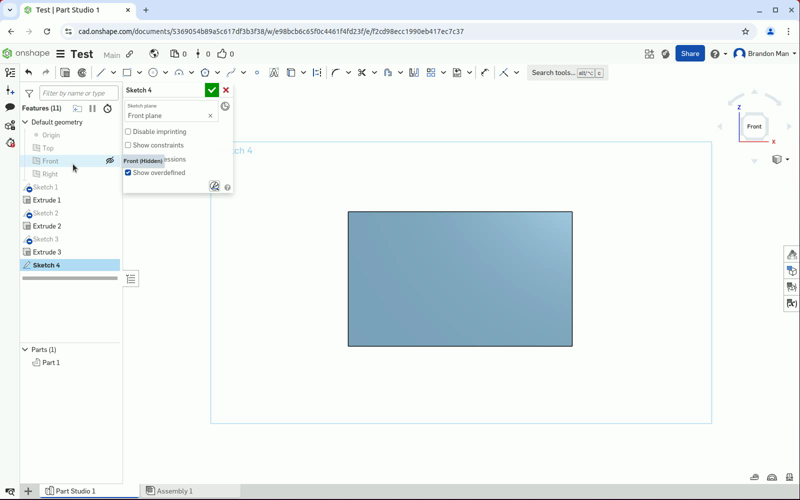
mouse_move(73, 352)
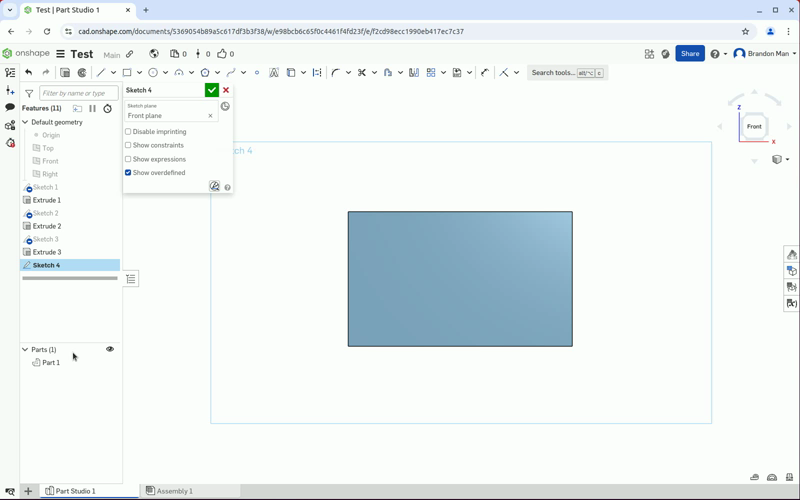
key(y)
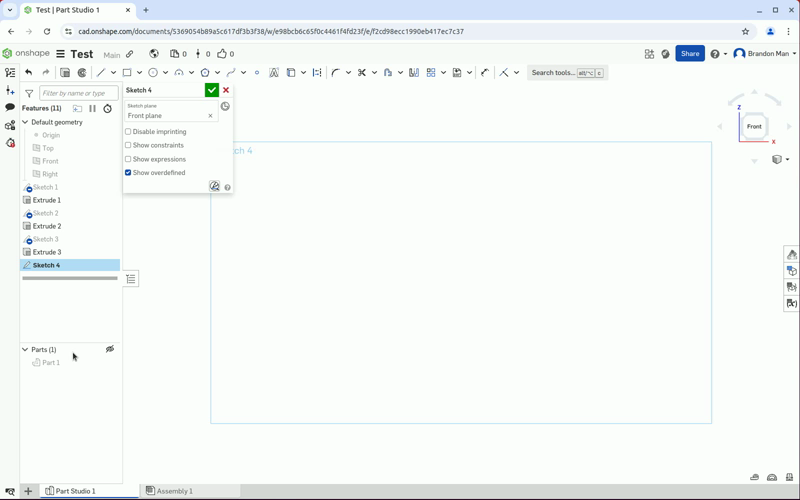
key(c)
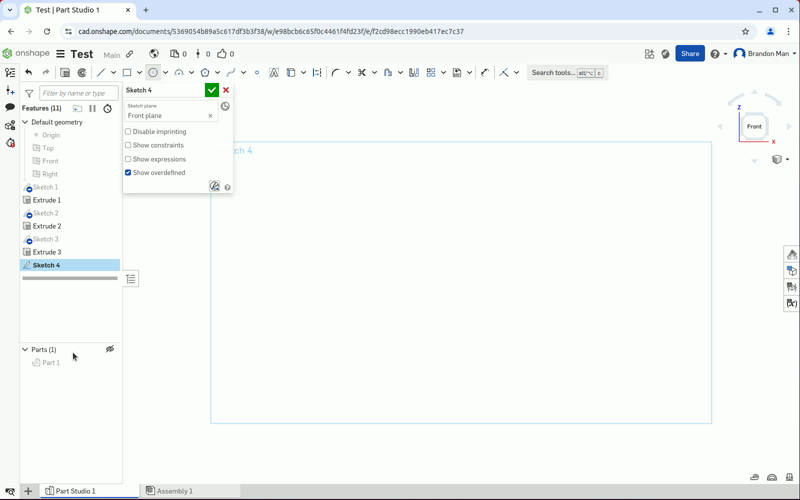
key_down(shift)
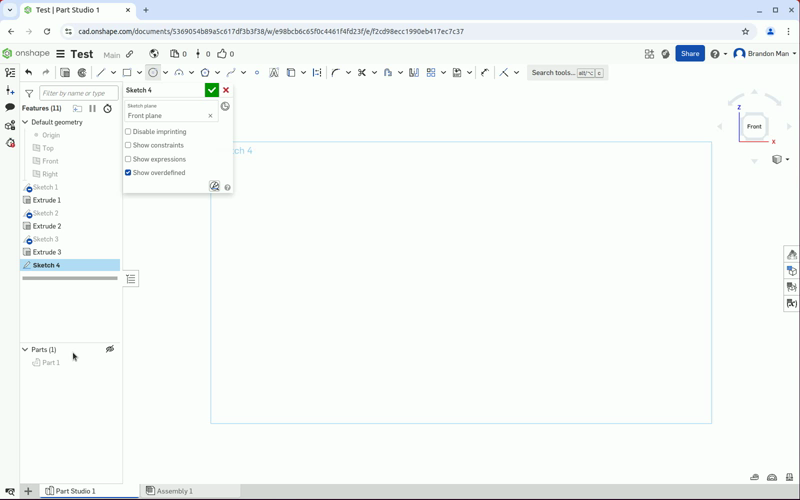
mouse_move(553, 265)
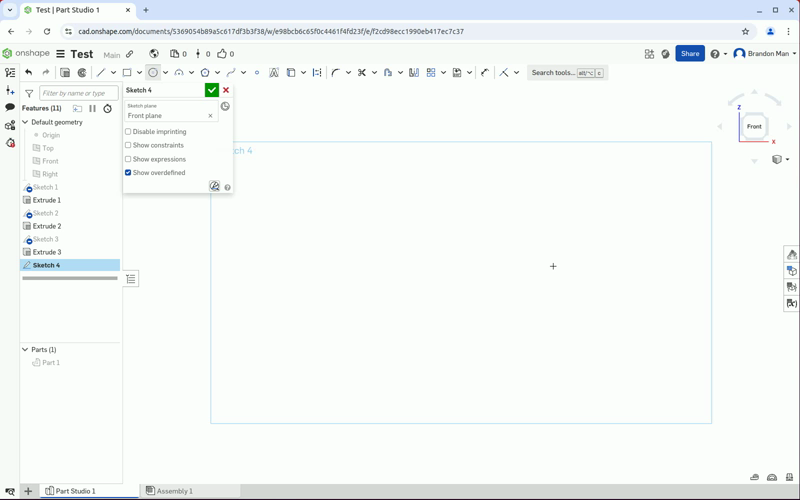
click(553, 265)
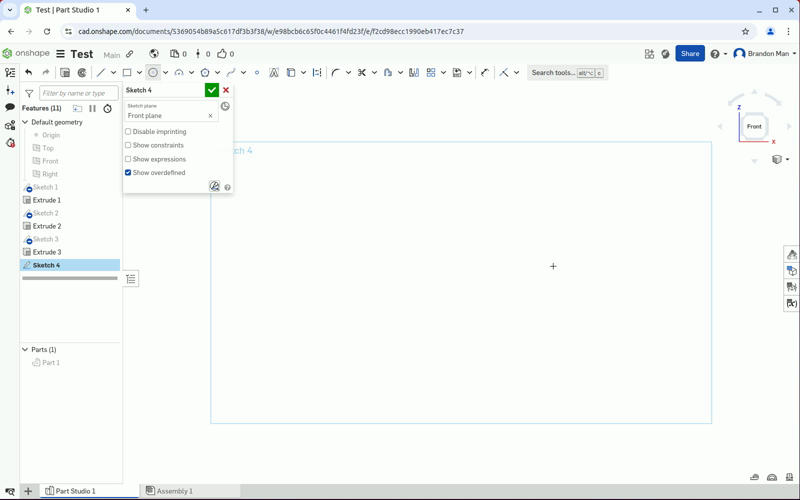
key_up(shift)
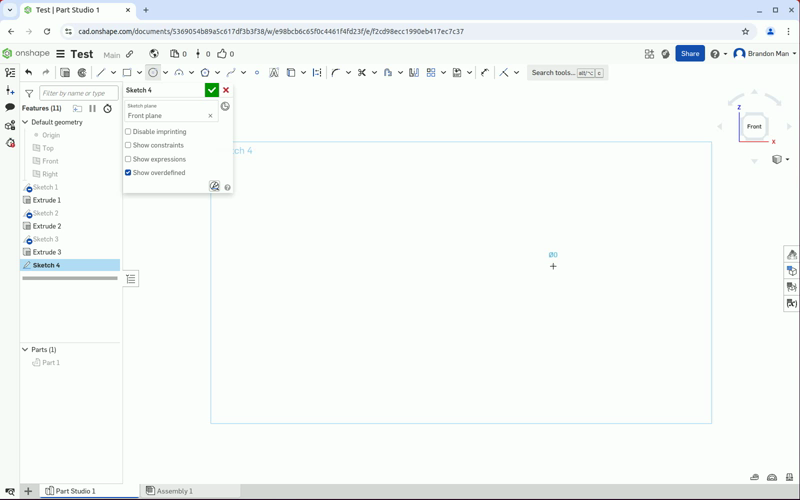
mouse_move(571, 265)
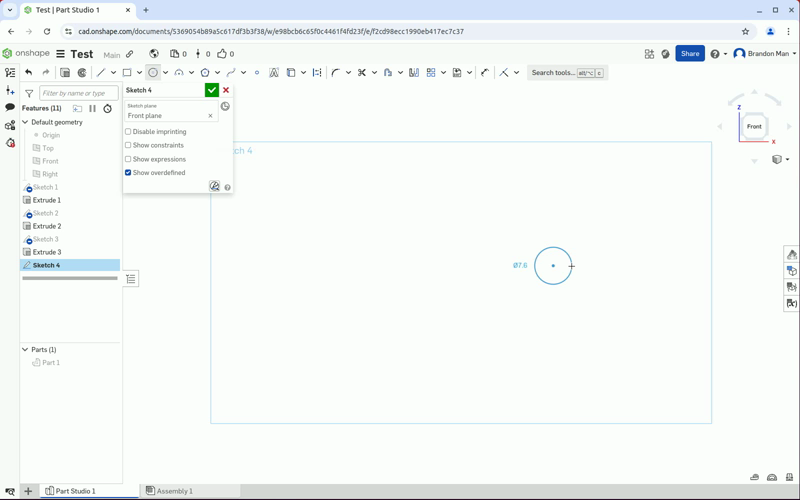
click(571, 265)
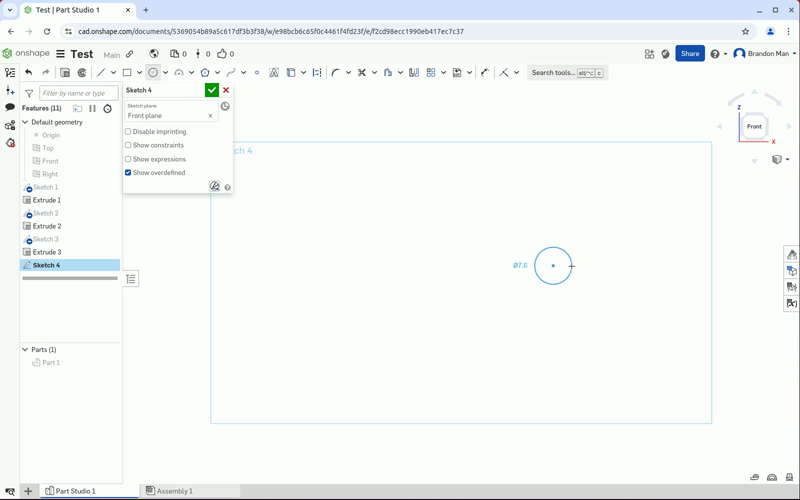
key(esc)
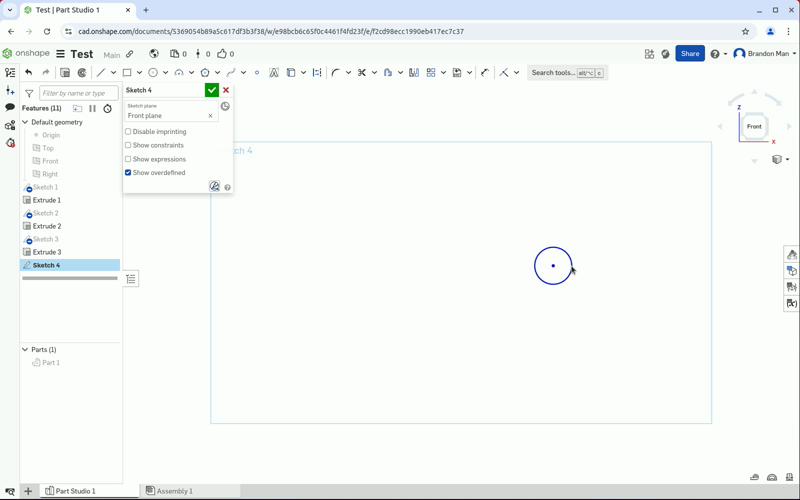
mouse_move(564, 278)
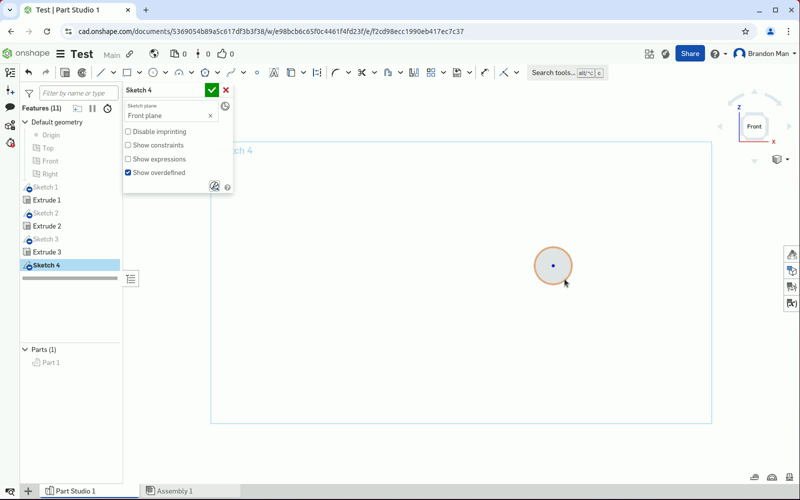
scroll(6)
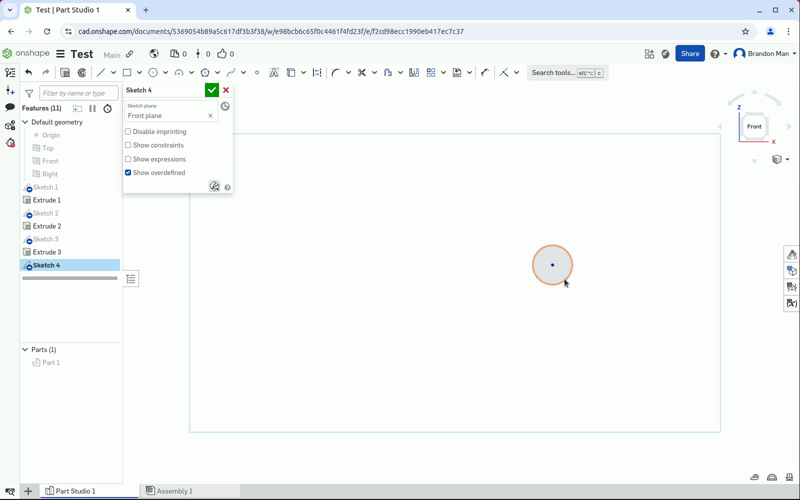
scroll(6)
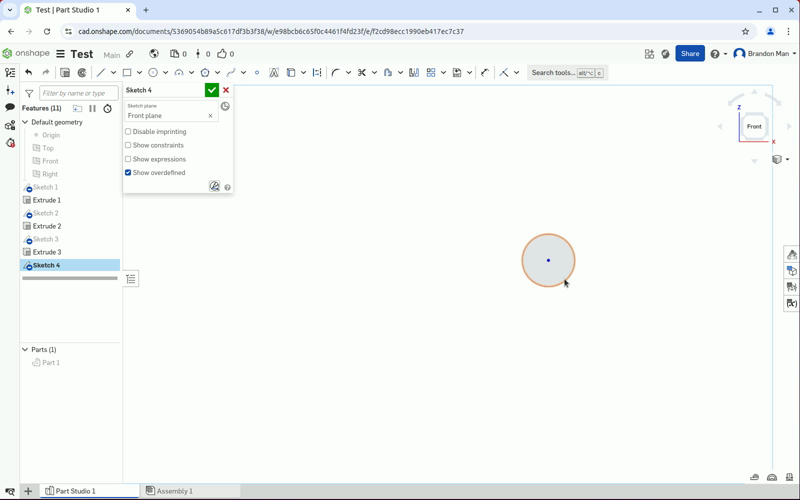
scroll(6)
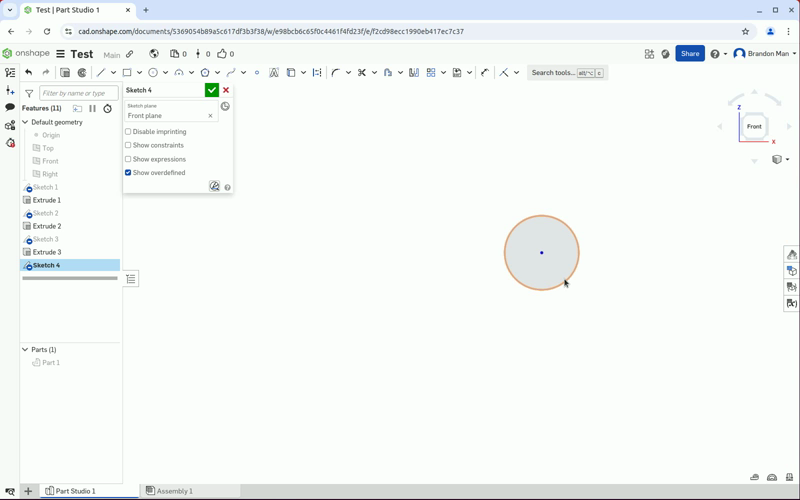
scroll(6)
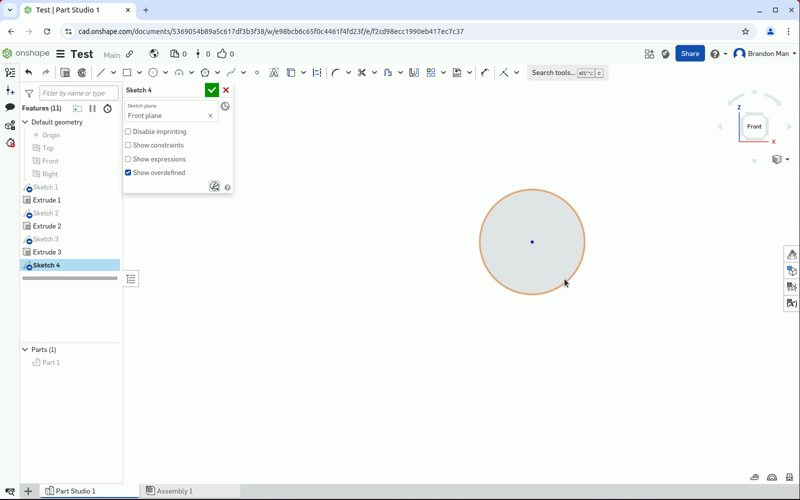
scroll(6)
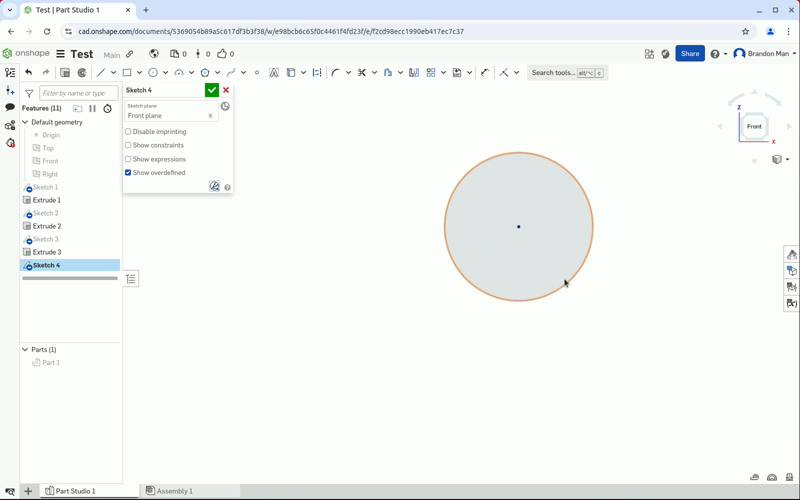
scroll(6)
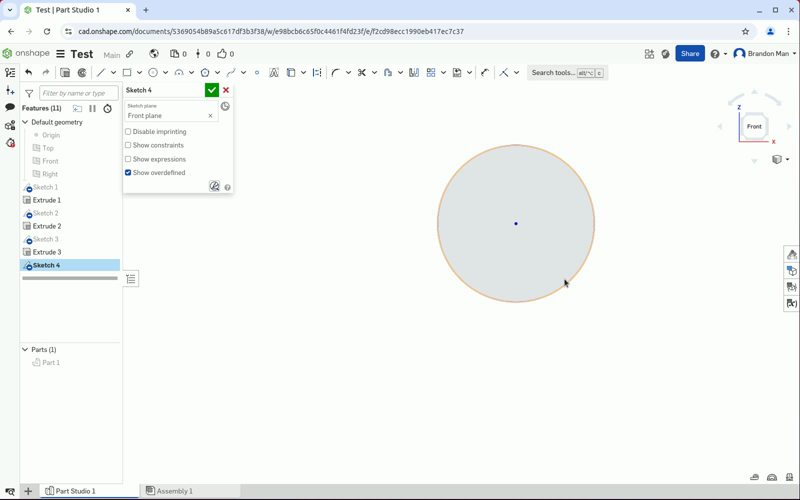
scroll(6)
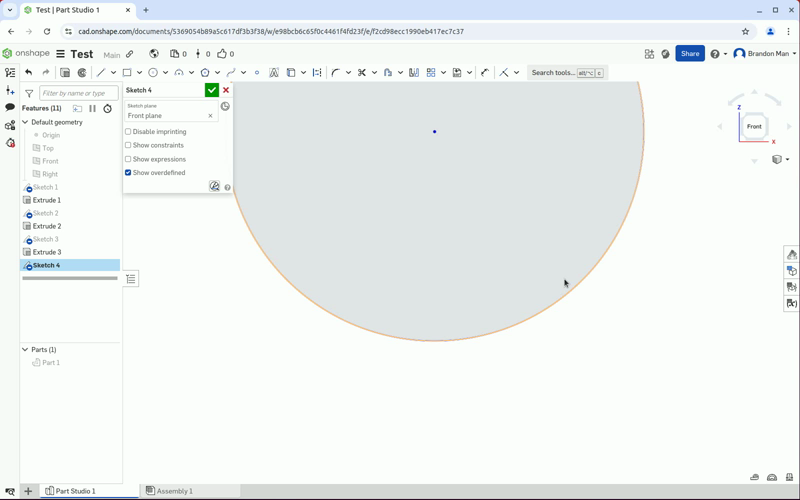
click(564, 278)
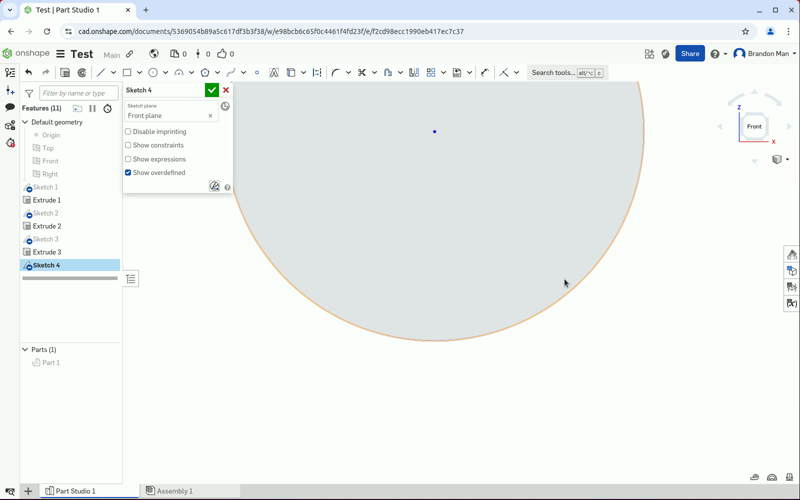
scroll(-6)
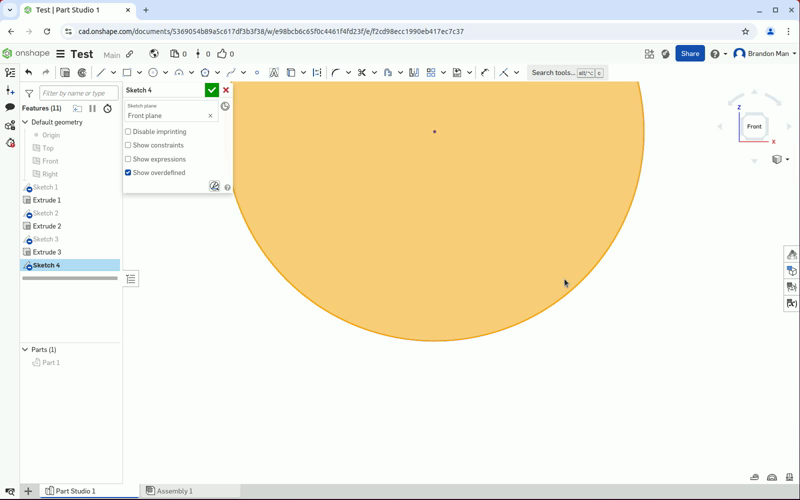
scroll(-6)
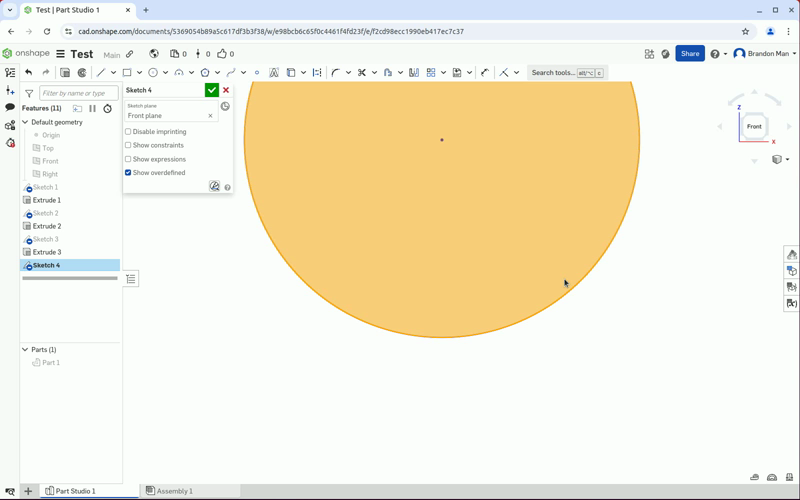
scroll(-6)
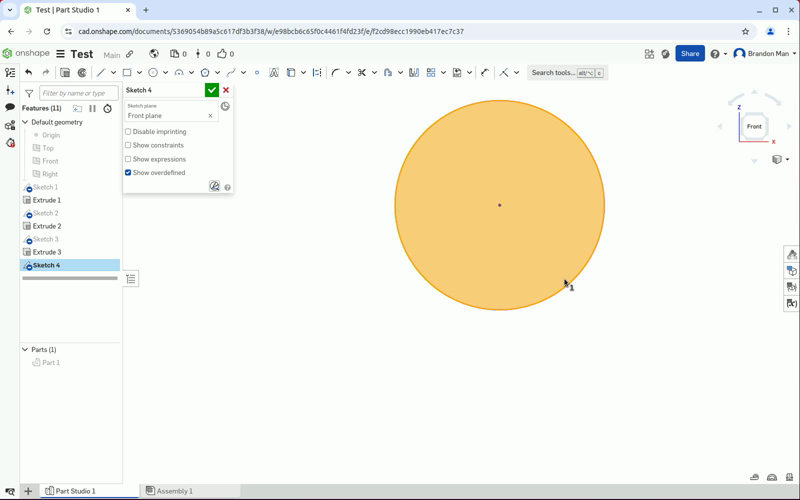
scroll(-6)
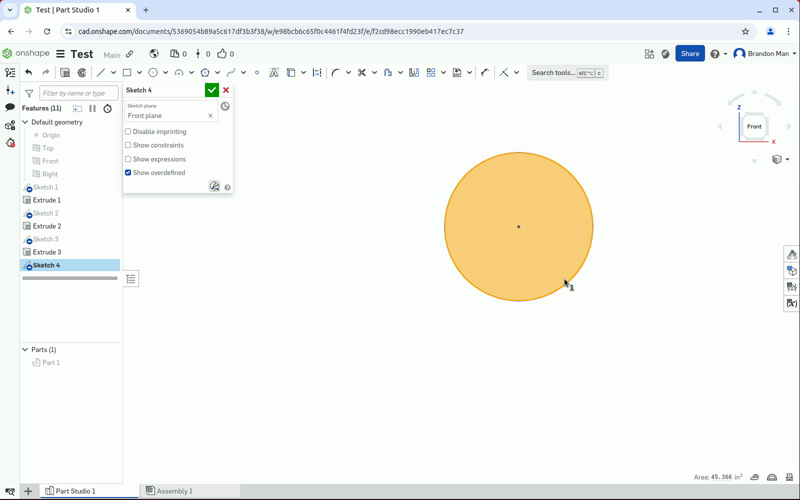
scroll(-6)
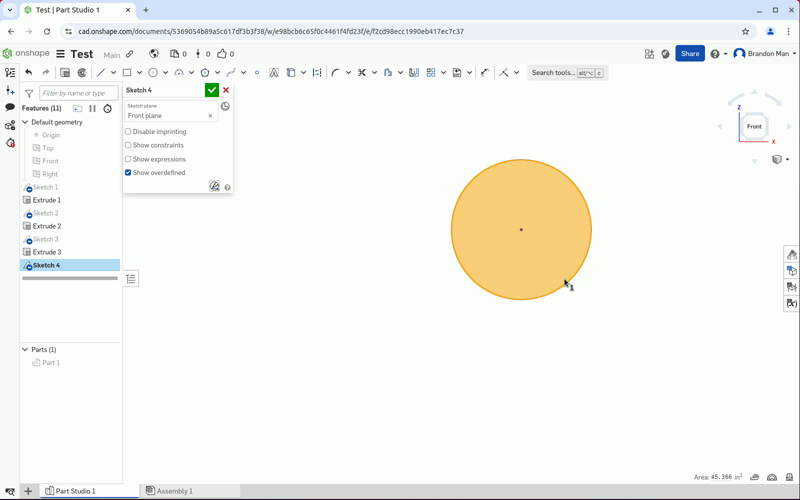
scroll(-6)
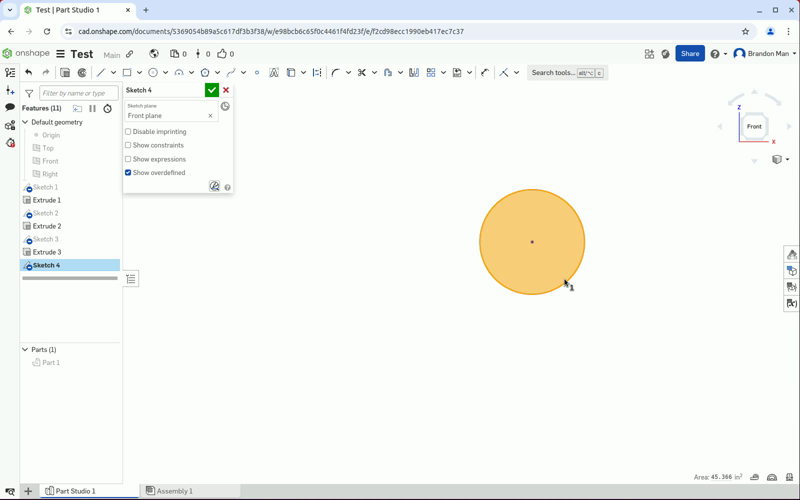
scroll(-6)
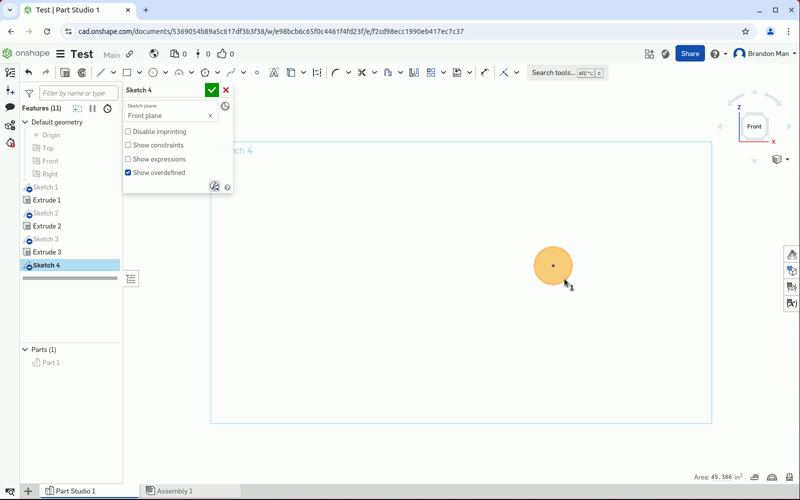
mouse_move(73, 352)
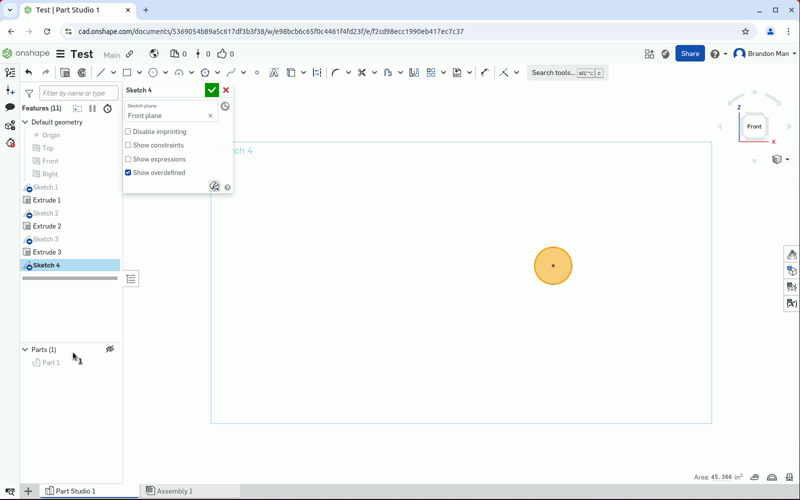
key(shift+y)
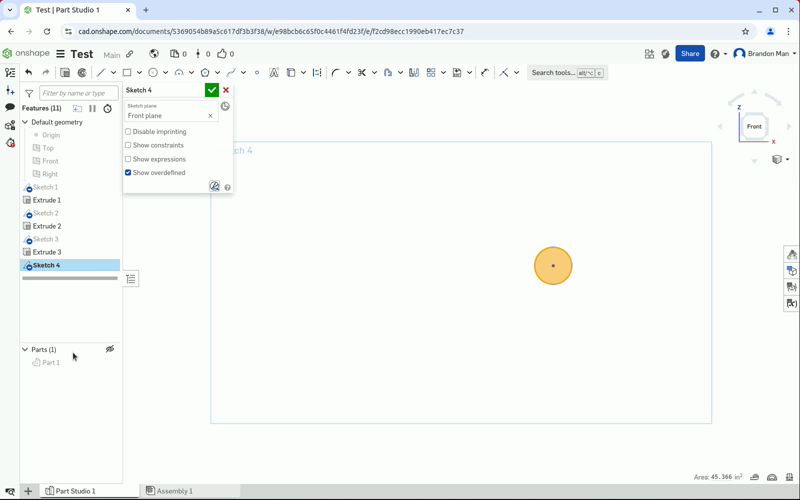
key(shift+e)
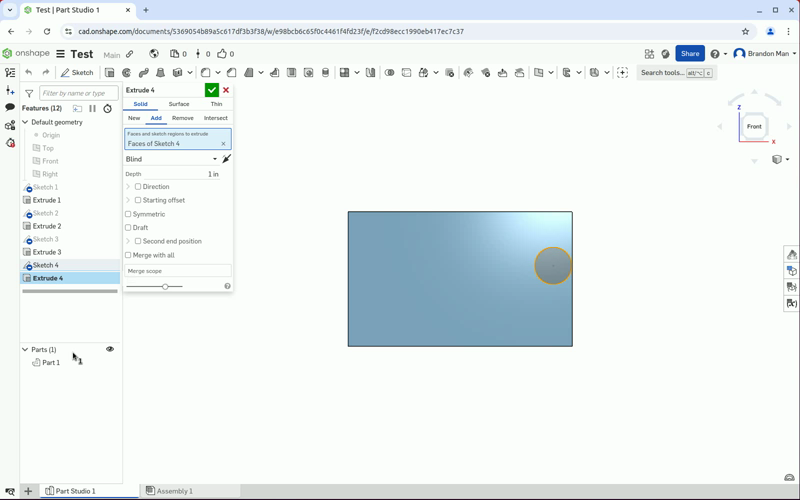
mouse_move(143, 106)
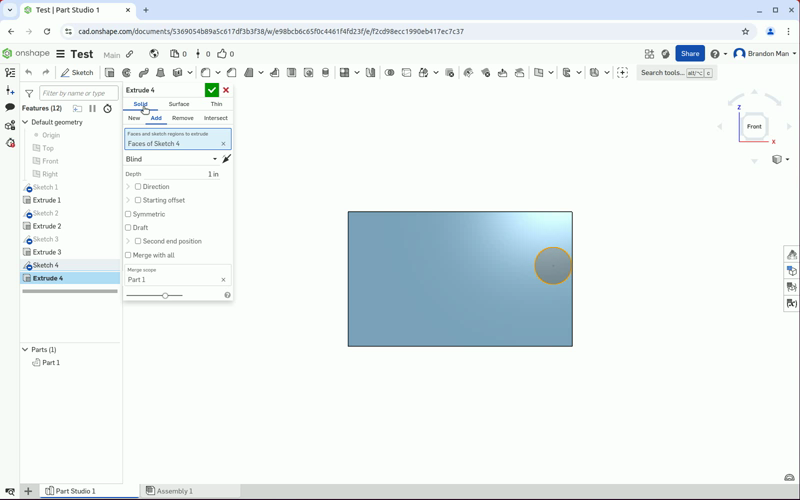
click(143, 106)
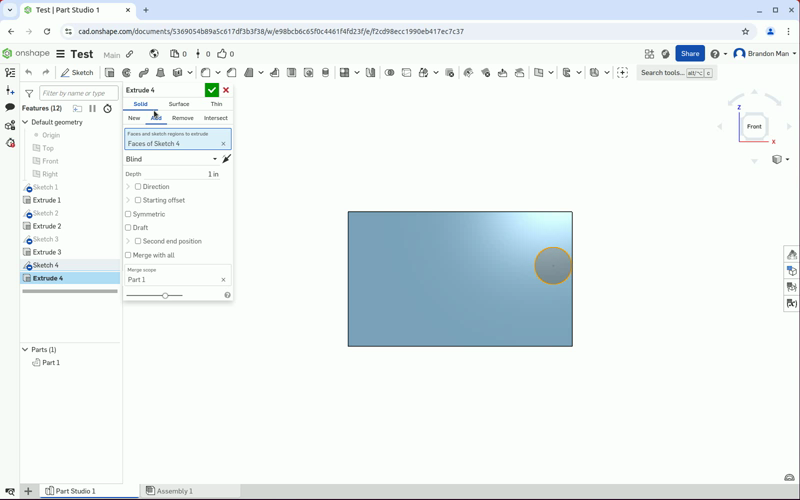
mouse_move(186, 120)
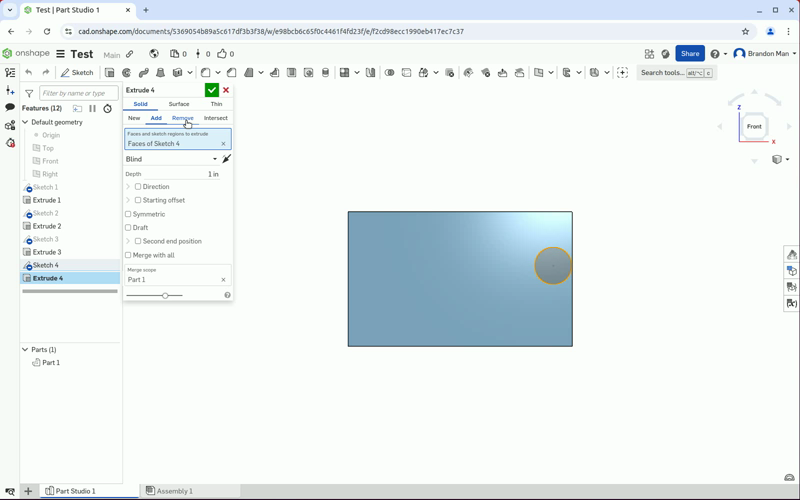
click(186, 120)
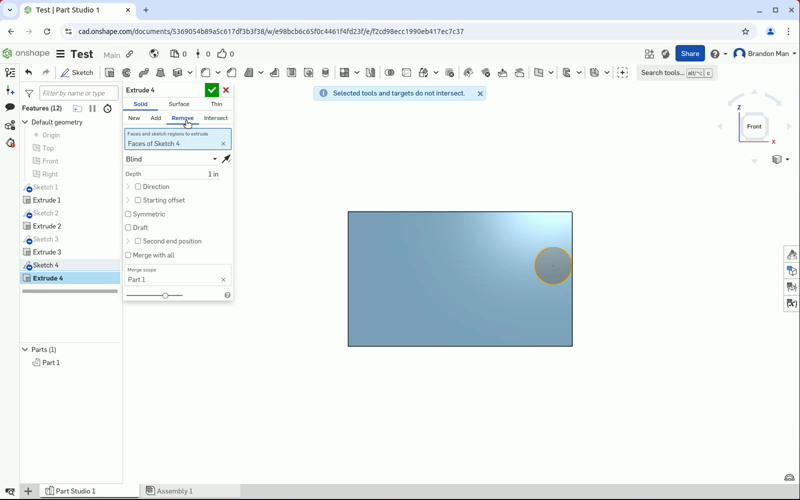
key(tab, 4)
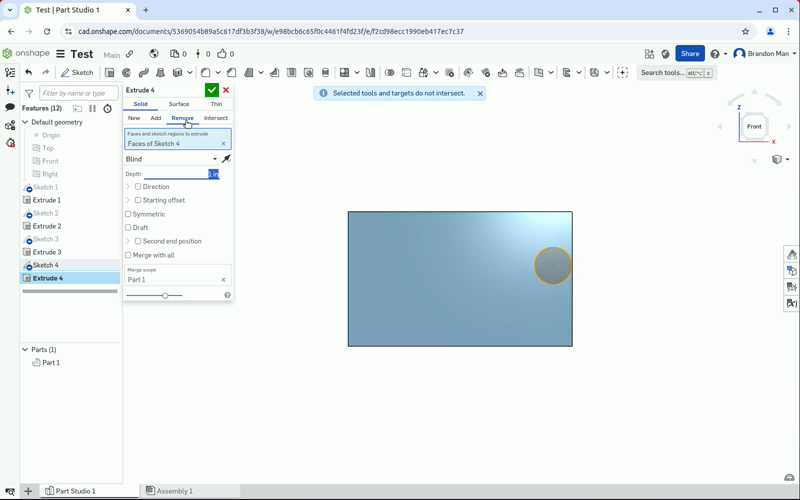
text(1.926)
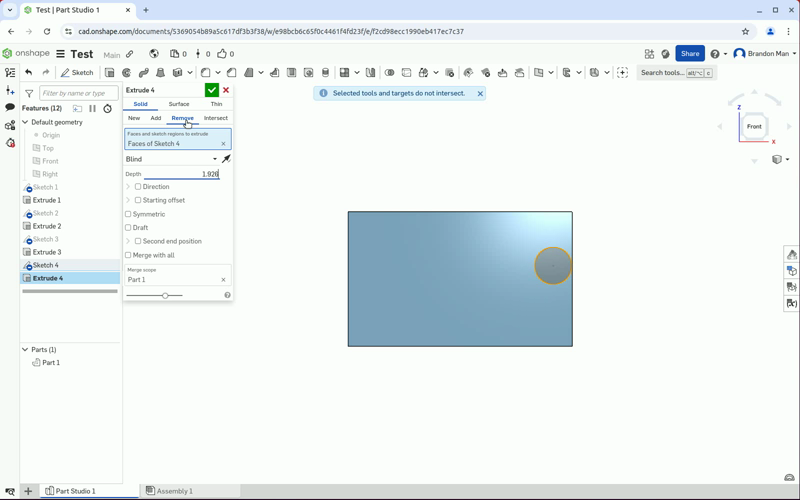
key(tab, 6)
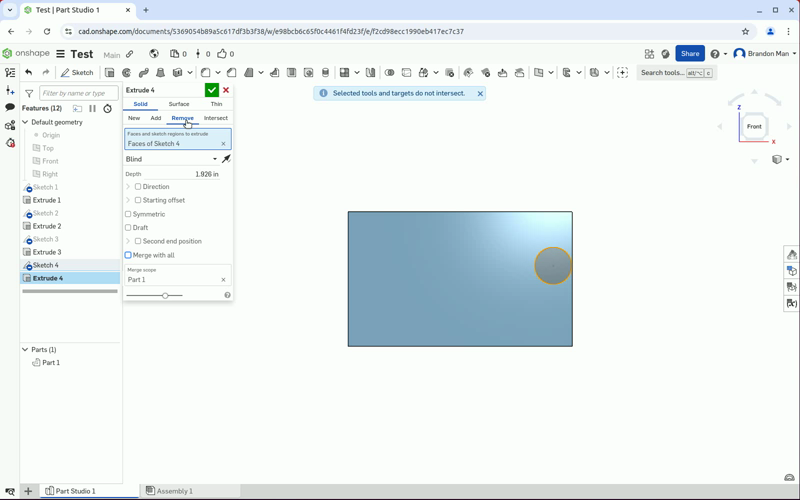
key(space)
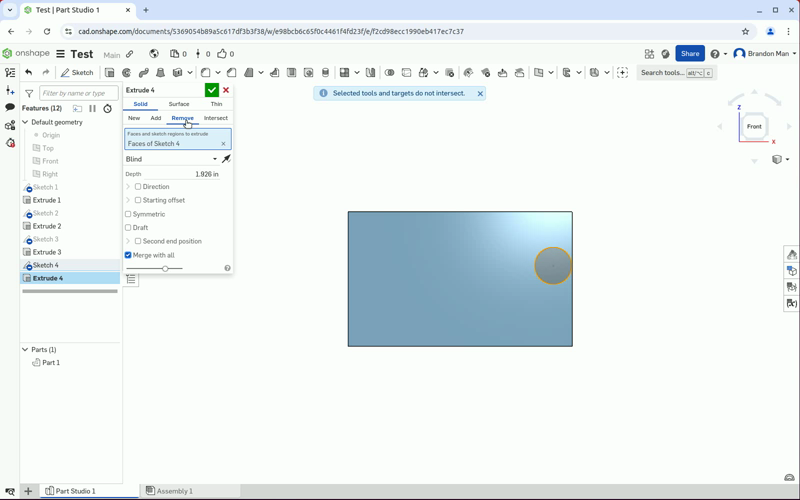
key(enter)
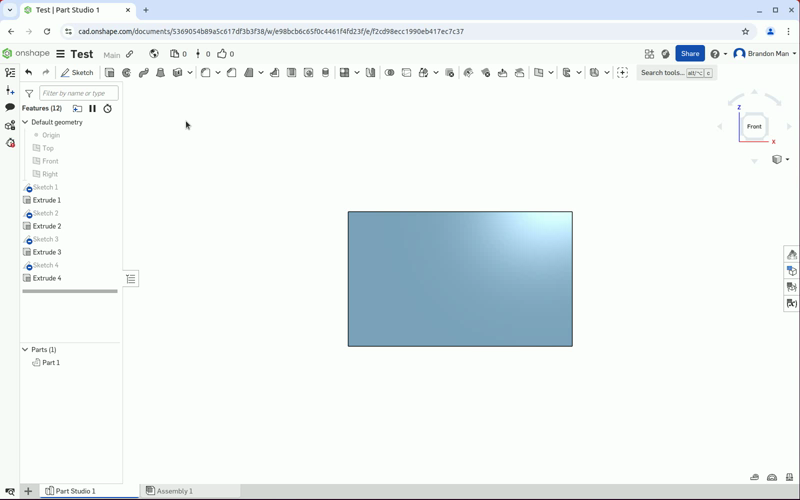
key(shift+h)
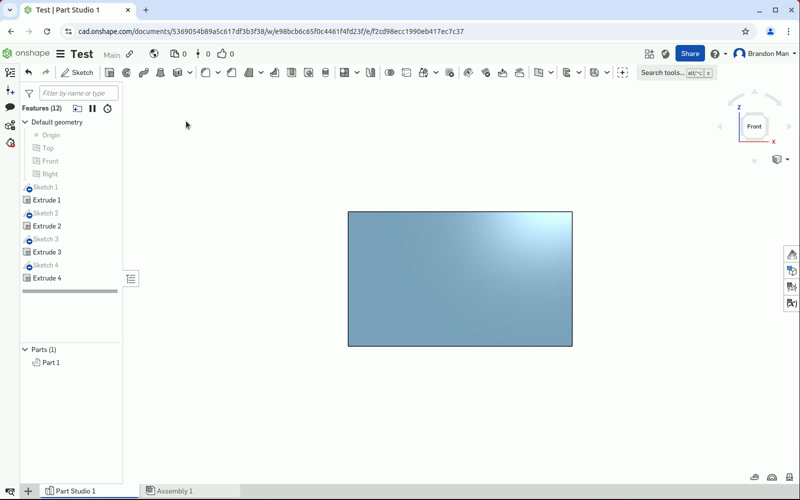
key(shift+h)
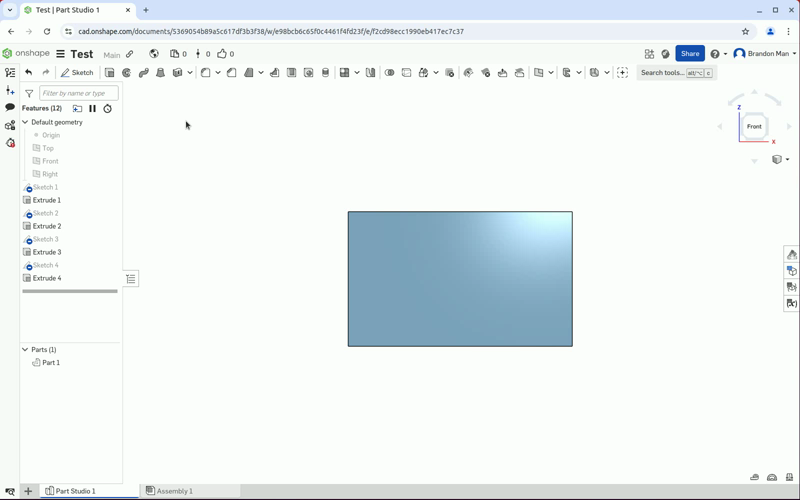
mouse_move(73, 189)
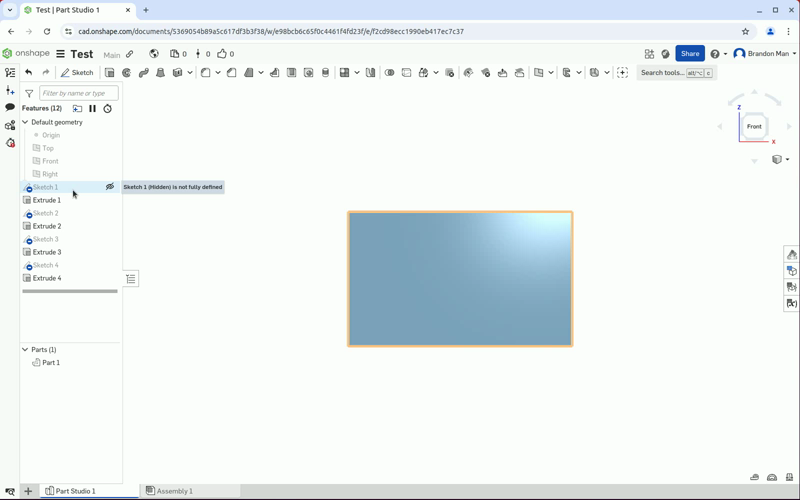
click(73, 189)
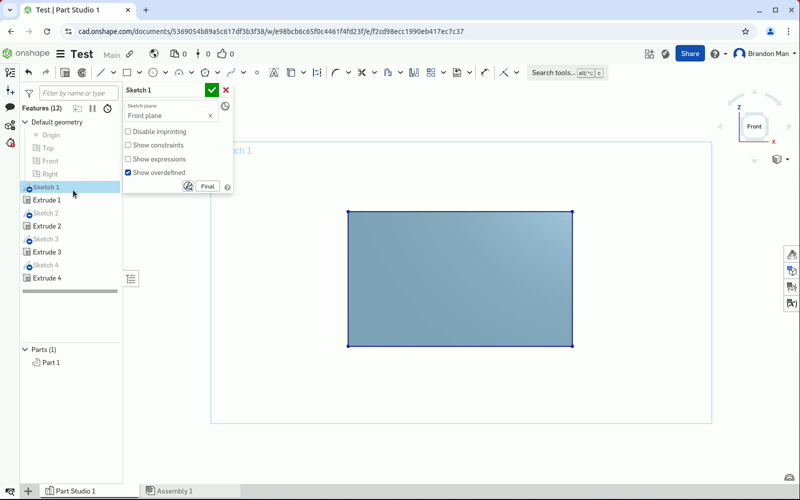
mouse_move(229, 92)
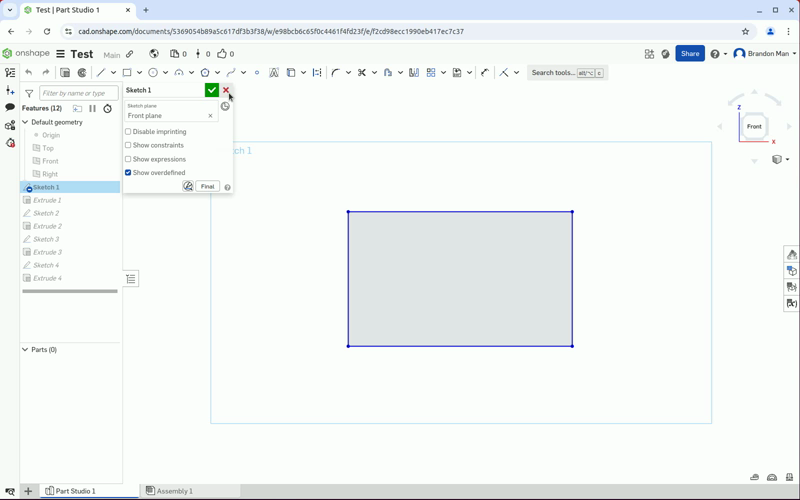
click(229, 92)
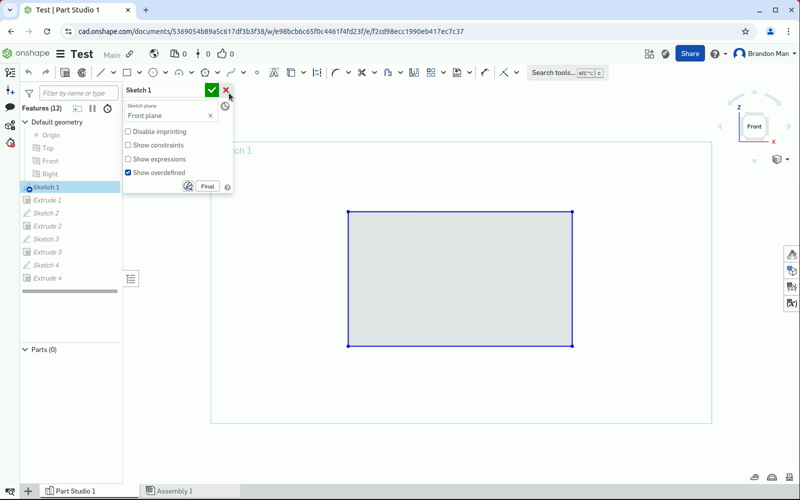
key(shift+s)
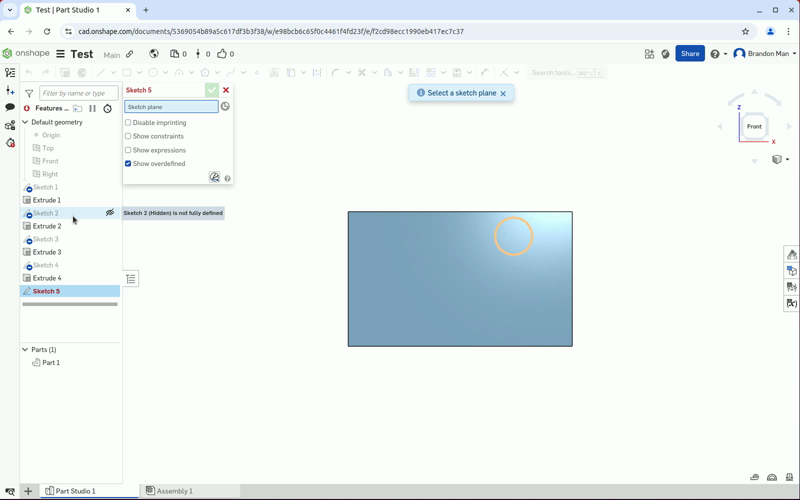
scroll(3)
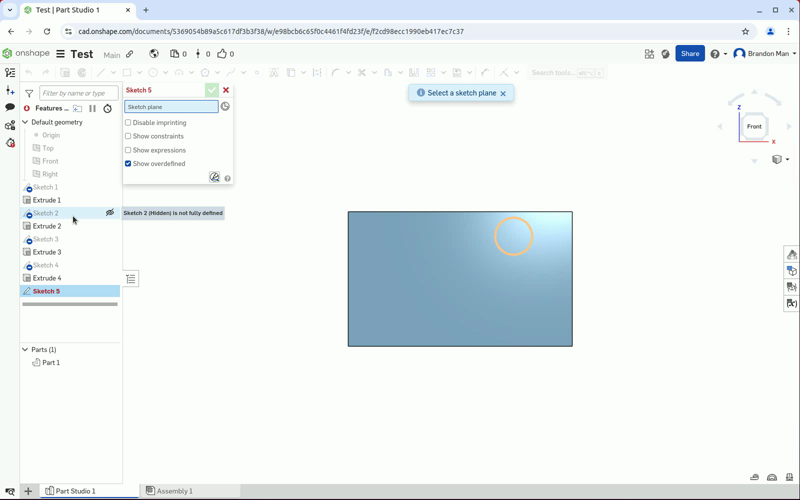
mouse_move(73, 163)
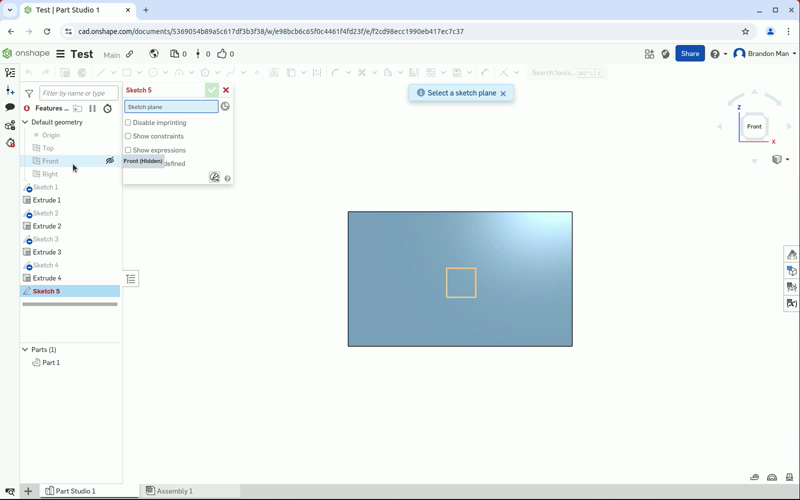
click(73, 163)
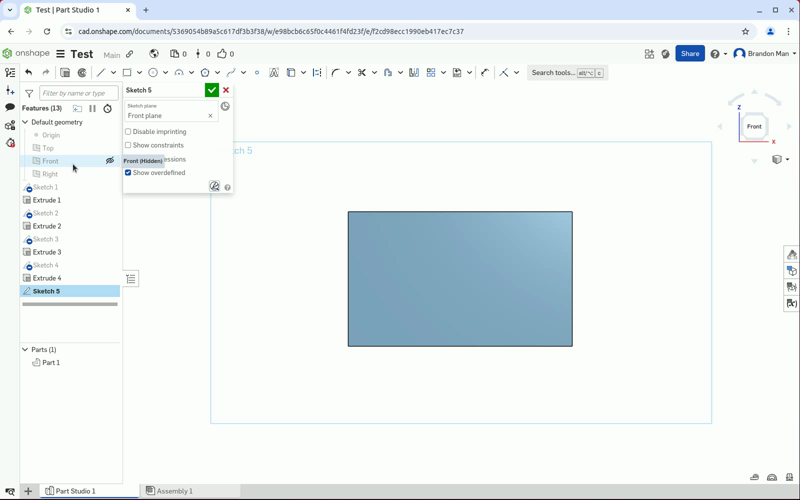
mouse_move(73, 352)
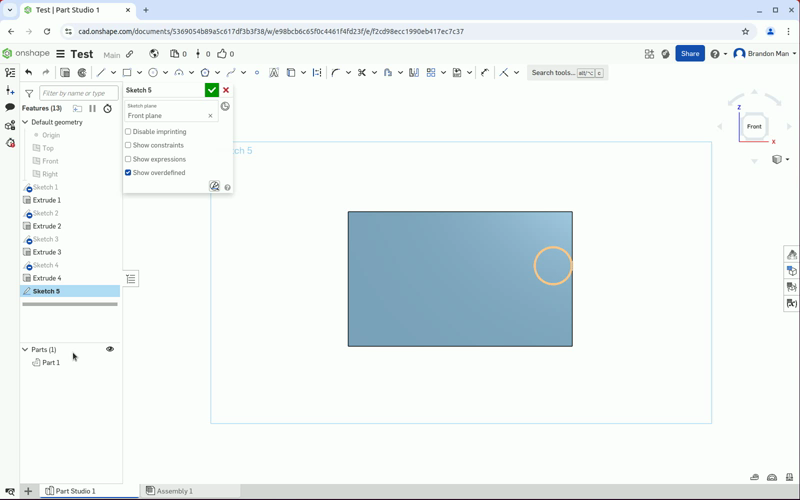
key(y)
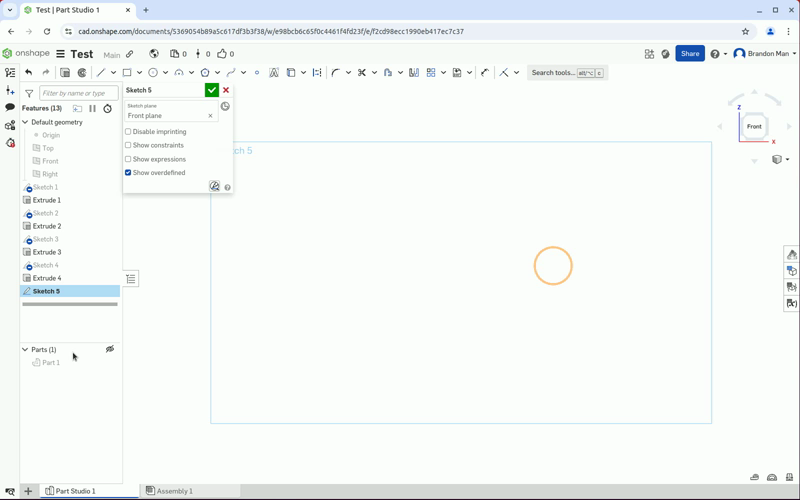
key(c)
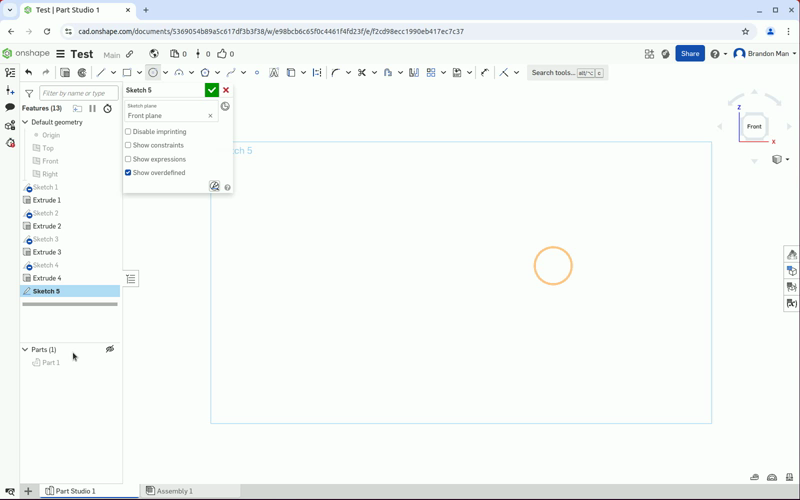
key_down(shift)
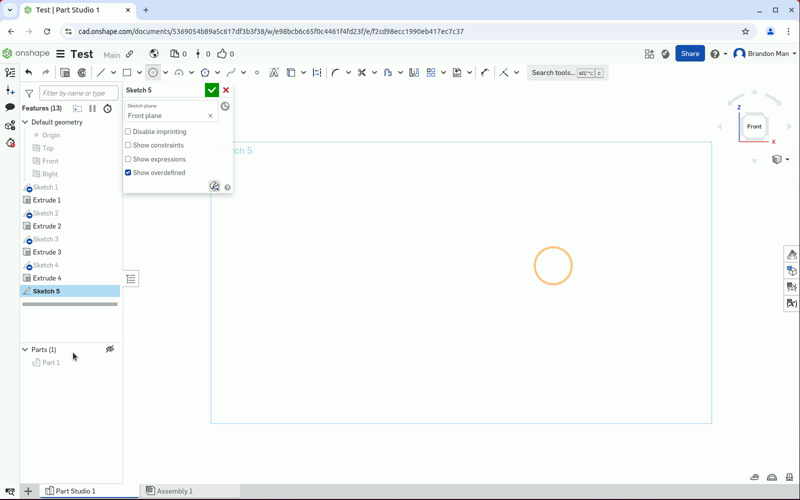
mouse_move(540, 312)
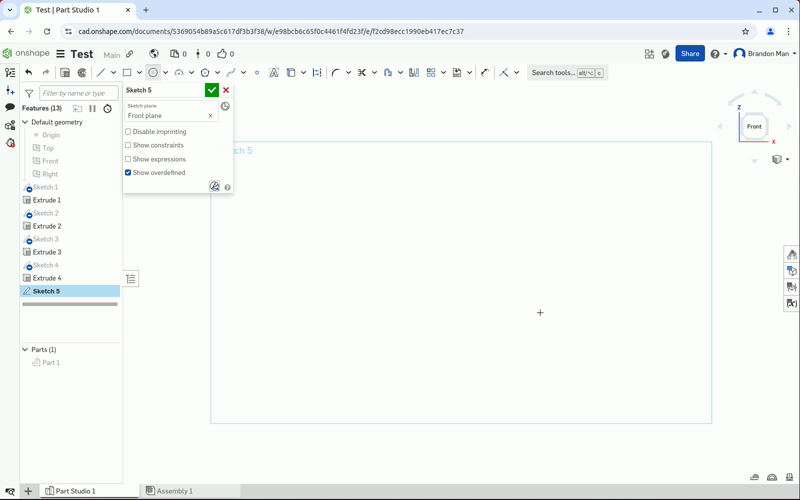
click(540, 312)
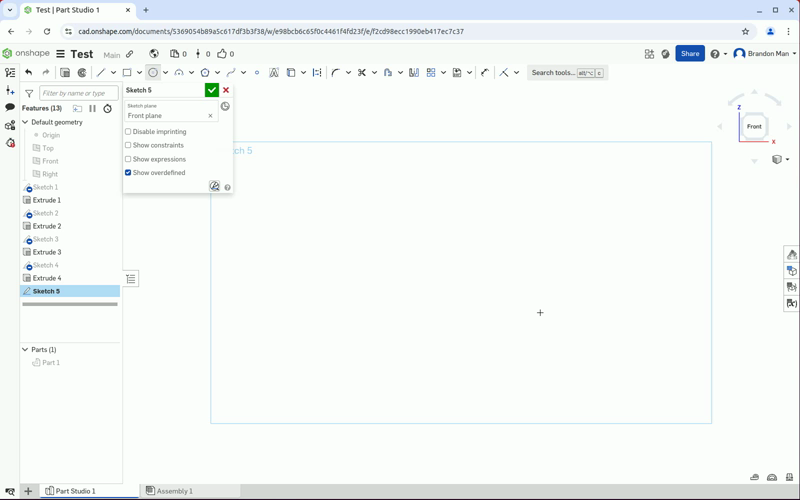
key_up(shift)
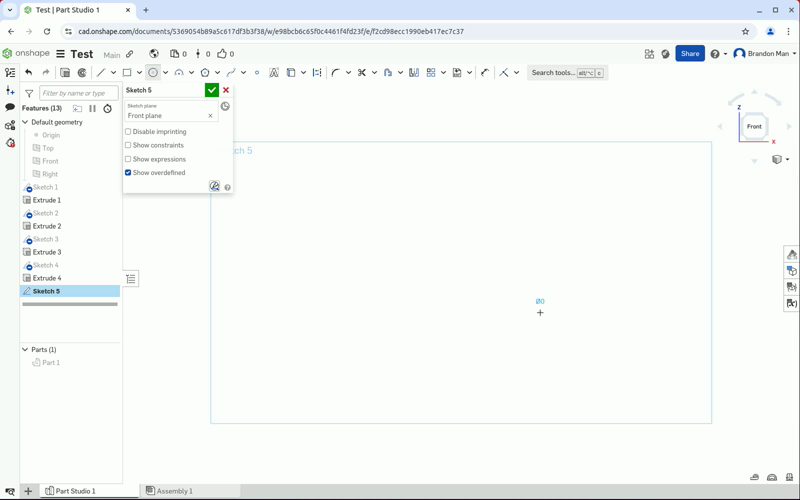
mouse_move(558, 312)
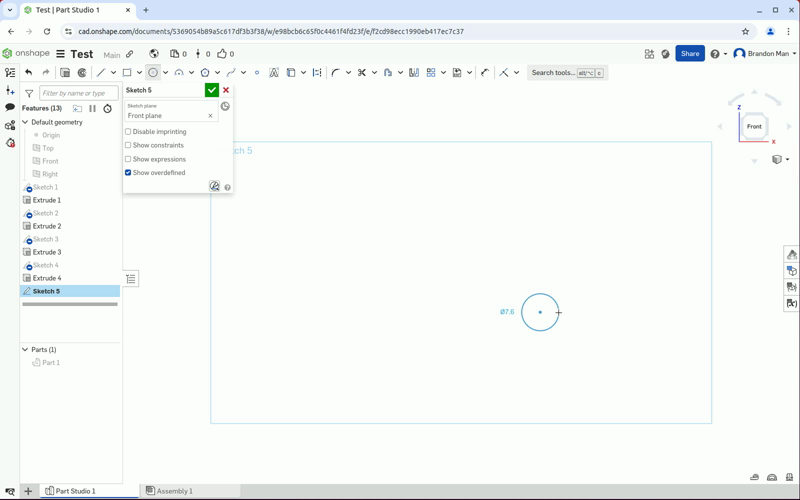
click(558, 312)
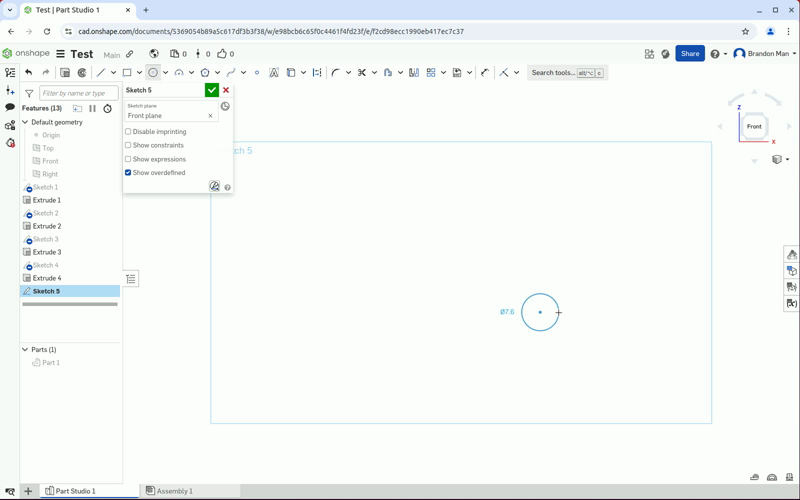
key(esc)
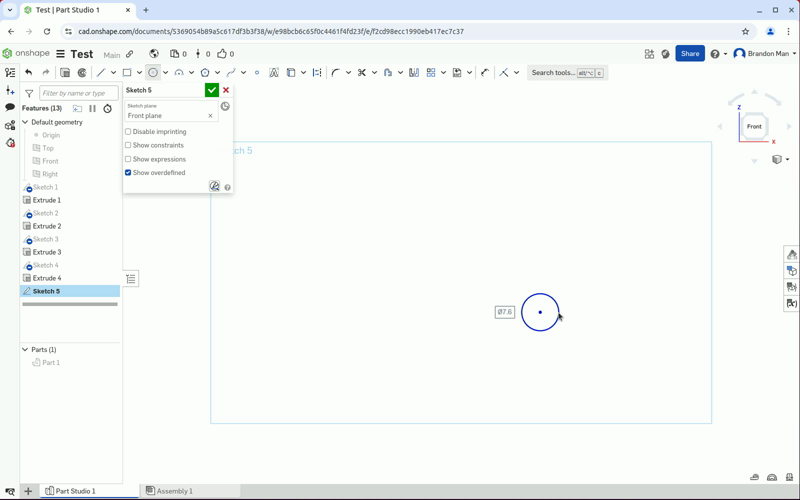
mouse_move(531, 313)
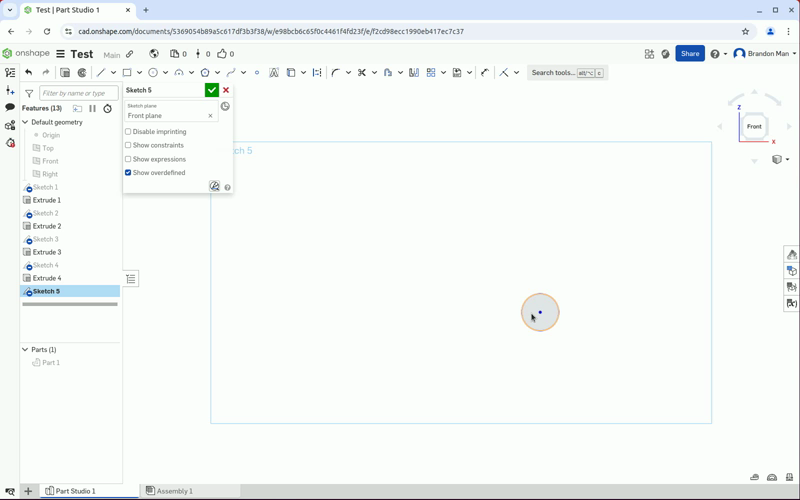
scroll(6)
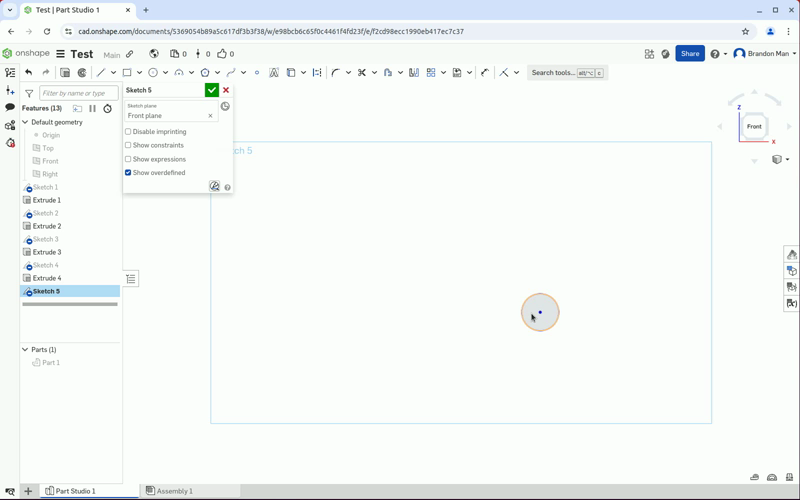
scroll(6)
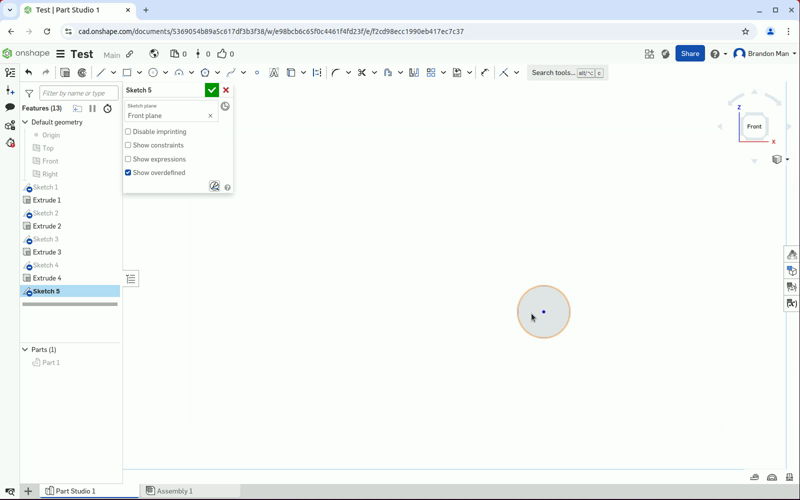
scroll(6)
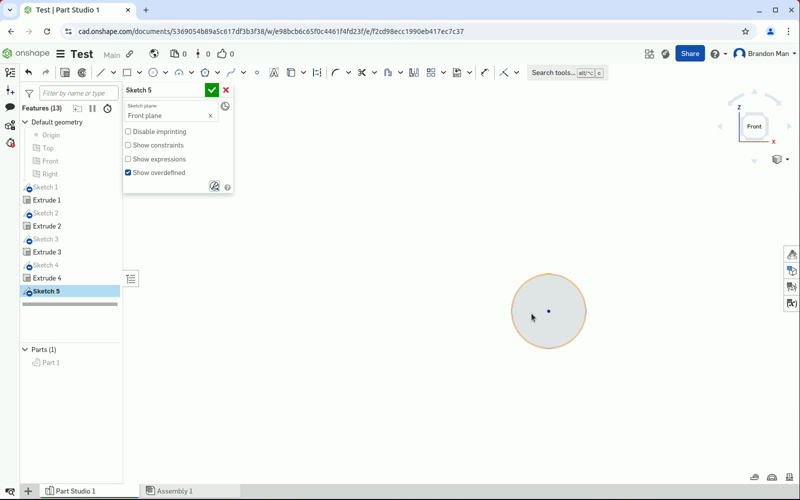
scroll(6)
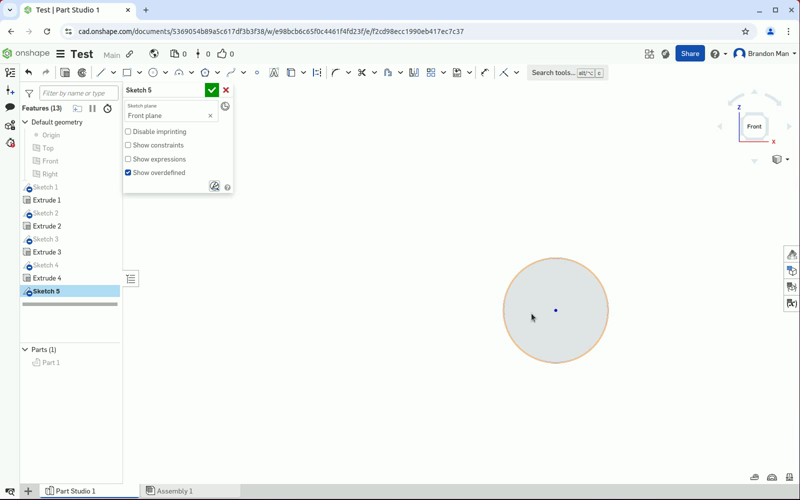
scroll(6)
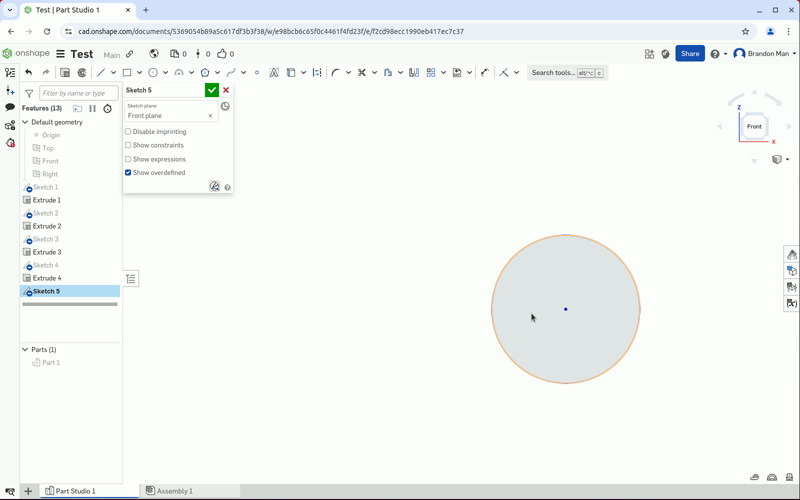
scroll(6)
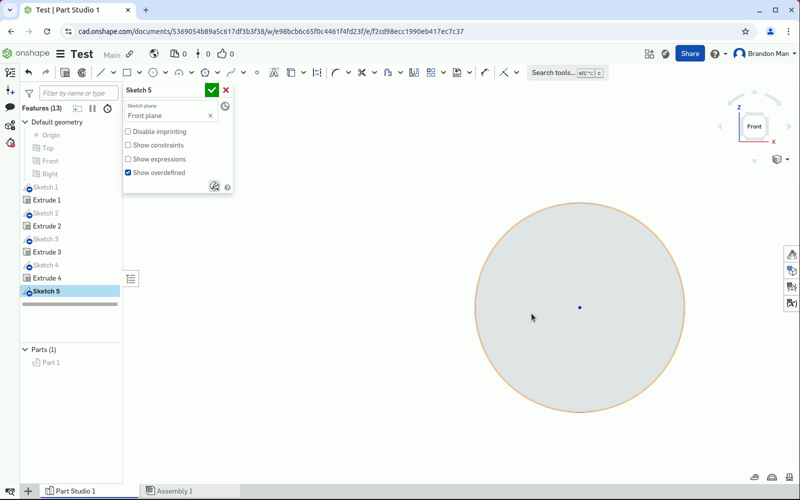
scroll(6)
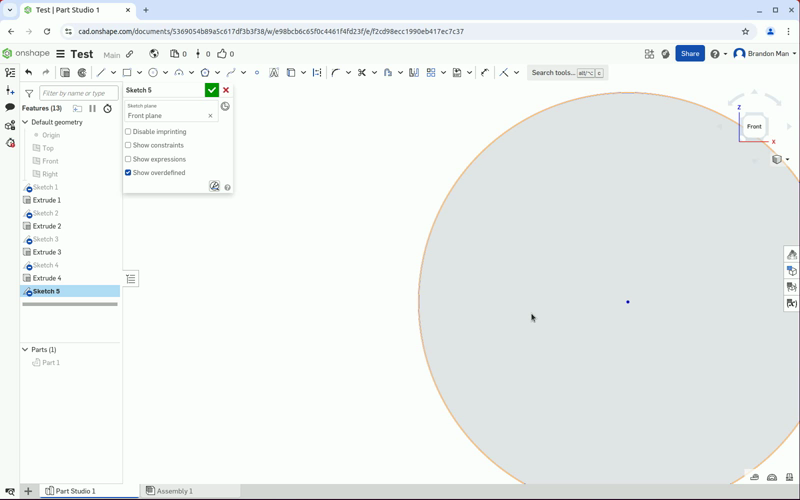
click(531, 313)
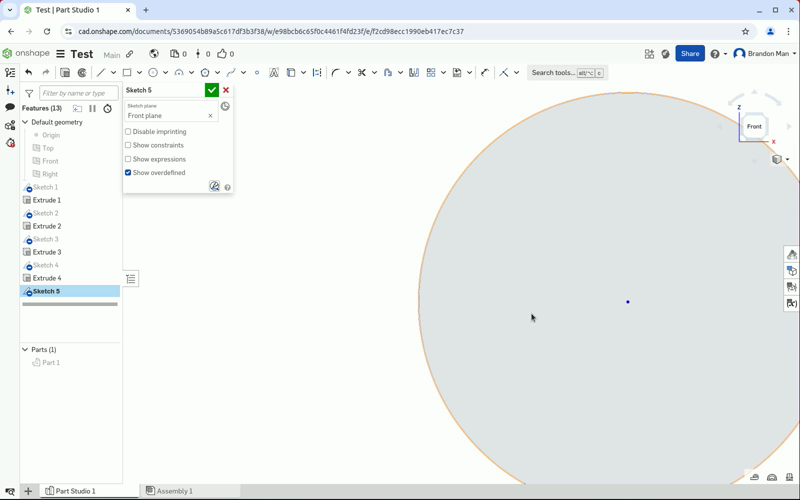
scroll(-6)
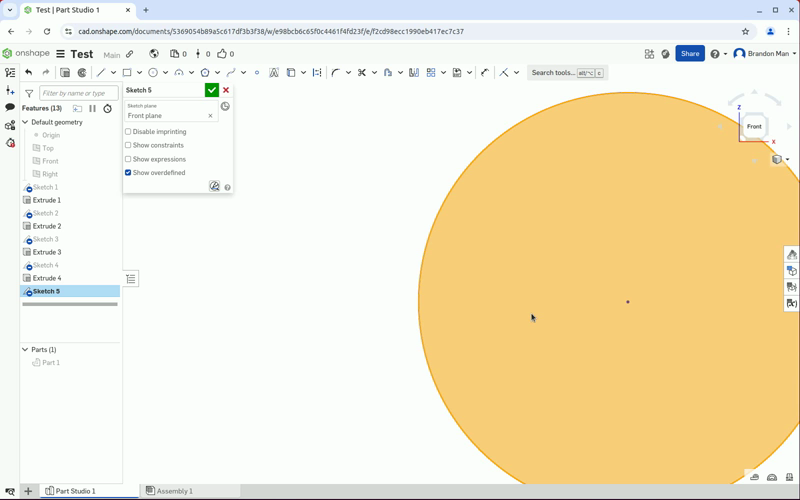
scroll(-6)
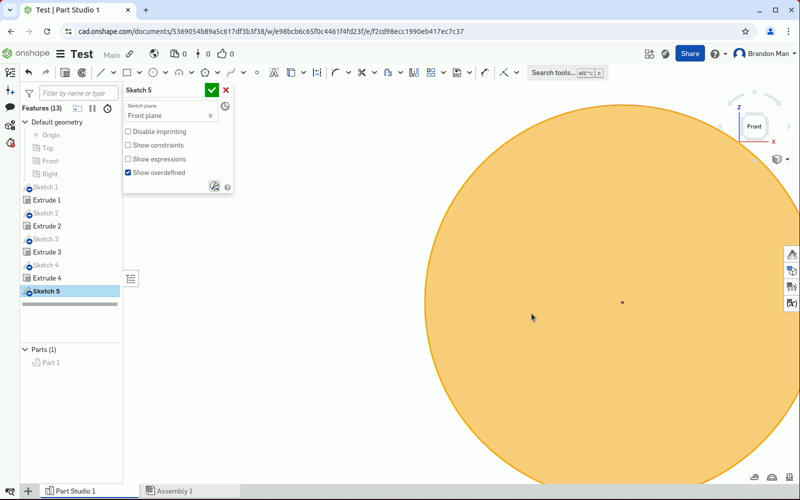
scroll(-6)
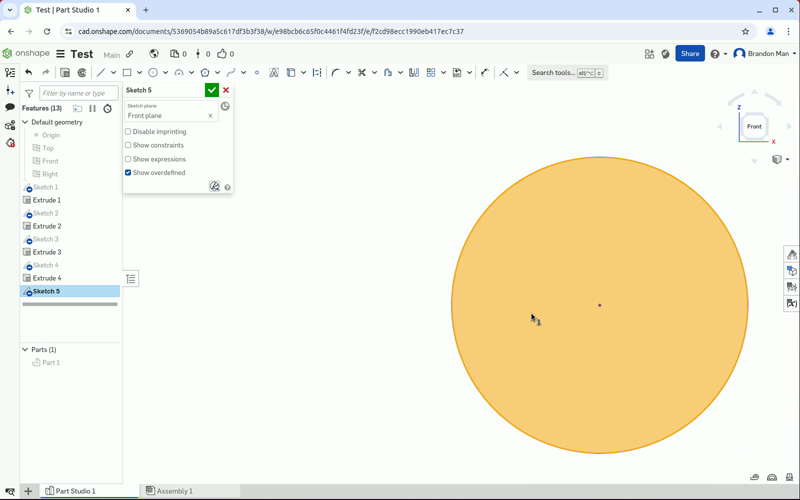
scroll(-6)
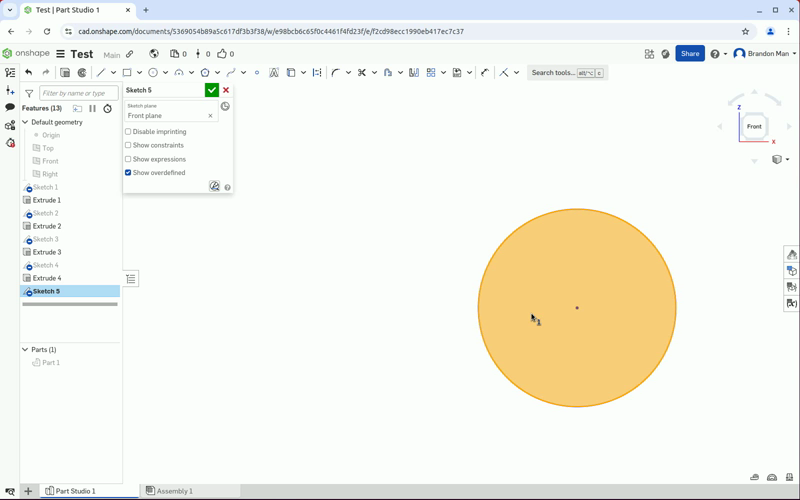
scroll(-6)
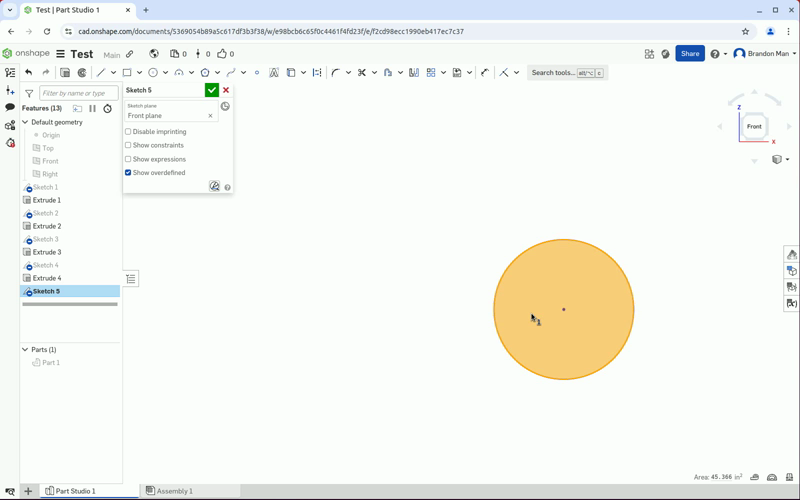
scroll(-6)
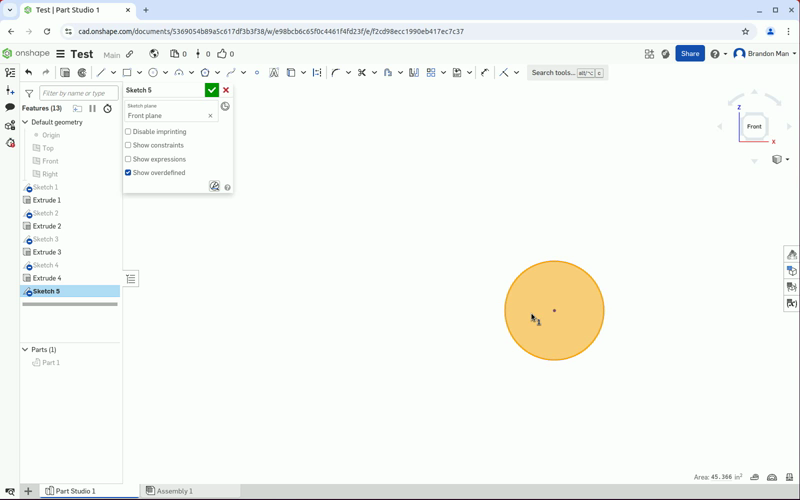
scroll(-6)
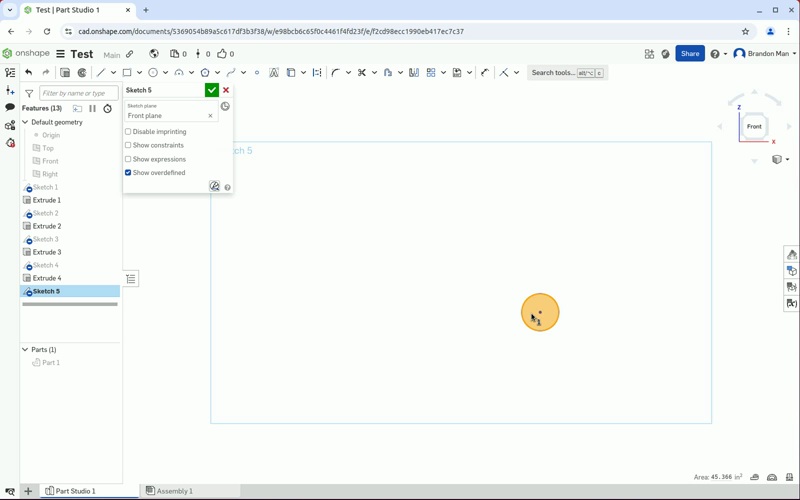
mouse_move(73, 352)
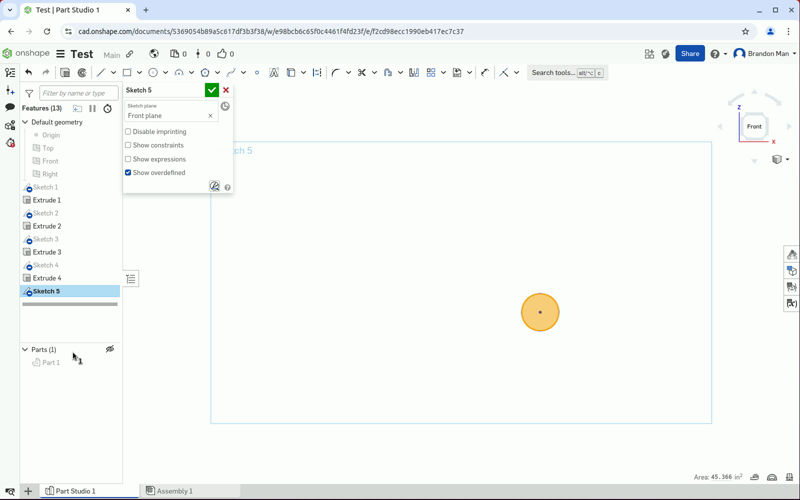
key(shift+y)
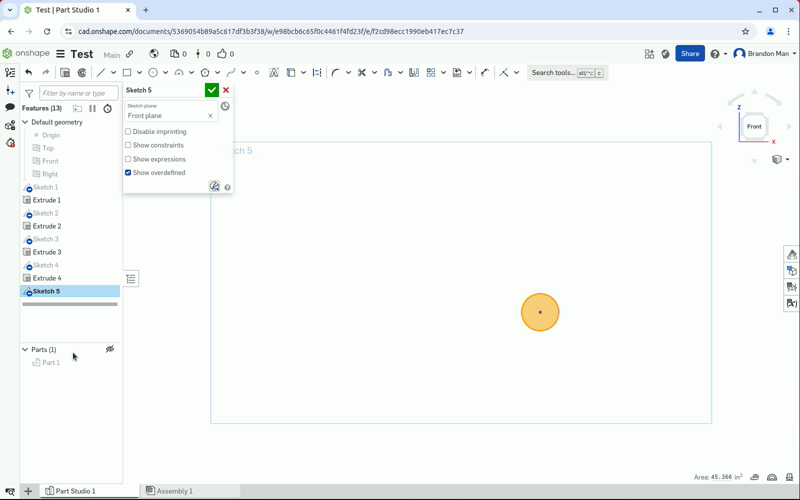
key(shift+e)
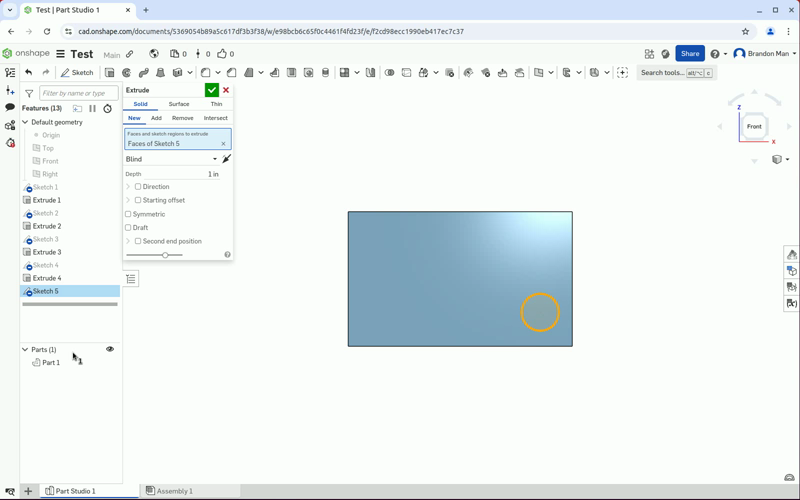
mouse_move(143, 106)
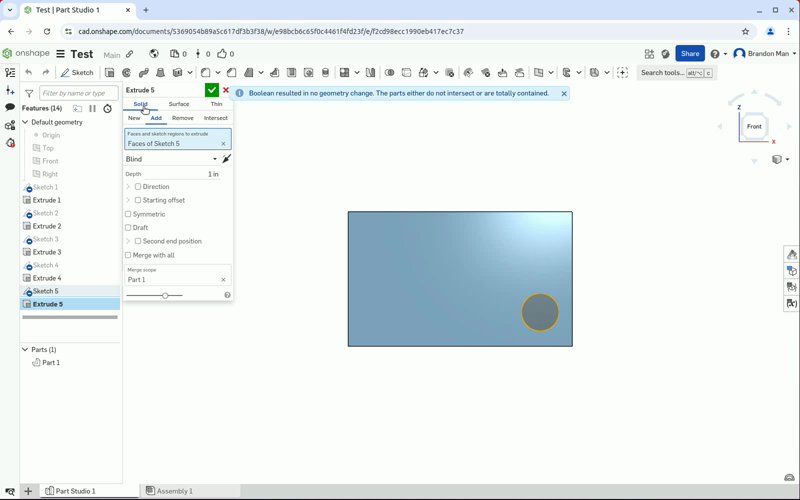
click(143, 106)
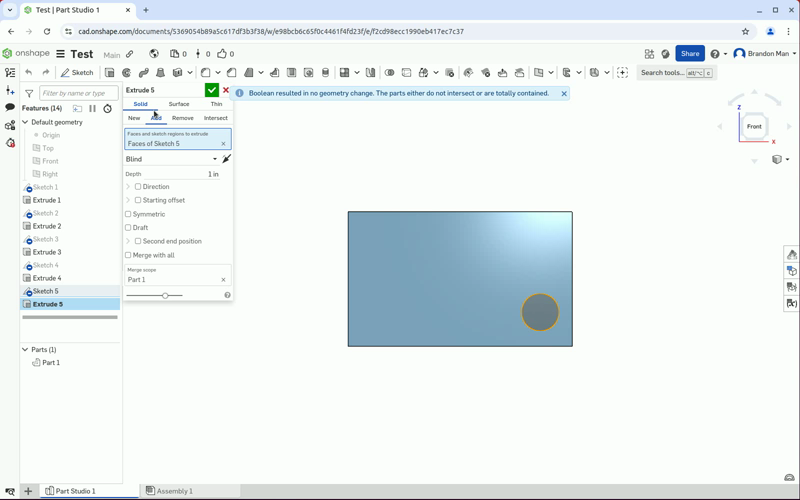
mouse_move(186, 120)
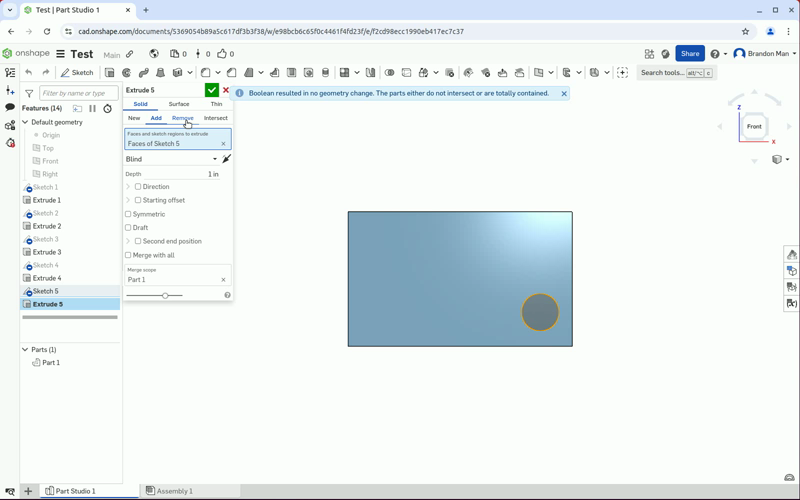
click(186, 120)
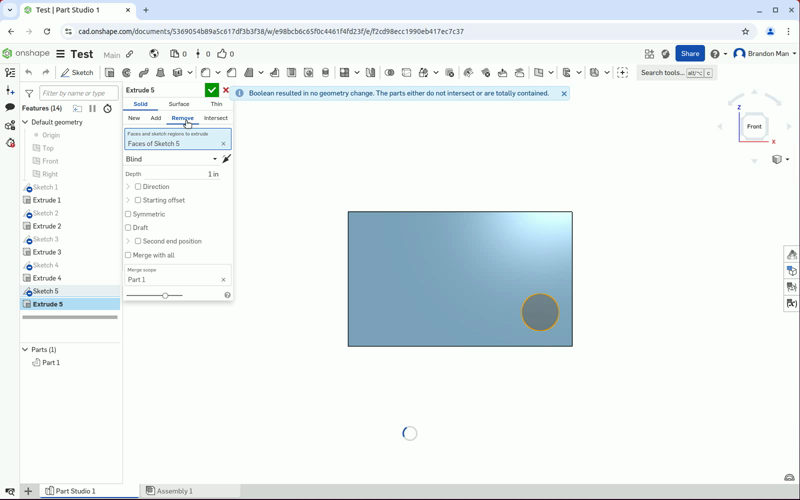
key(tab, 4)
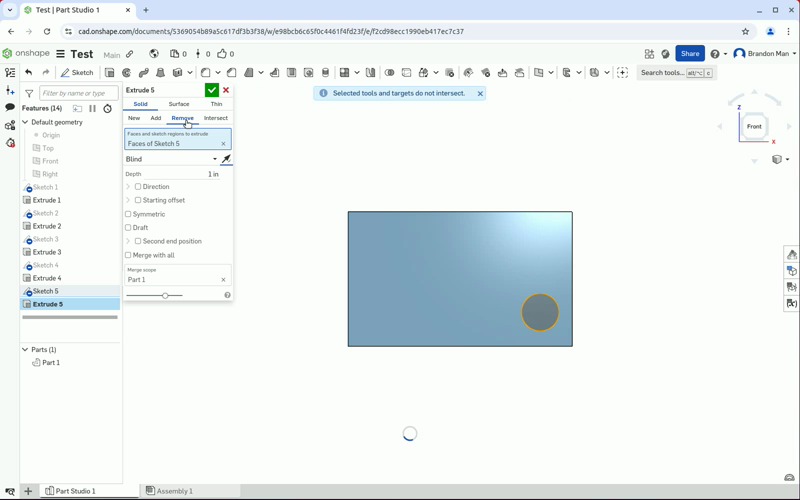
text(-1.926)
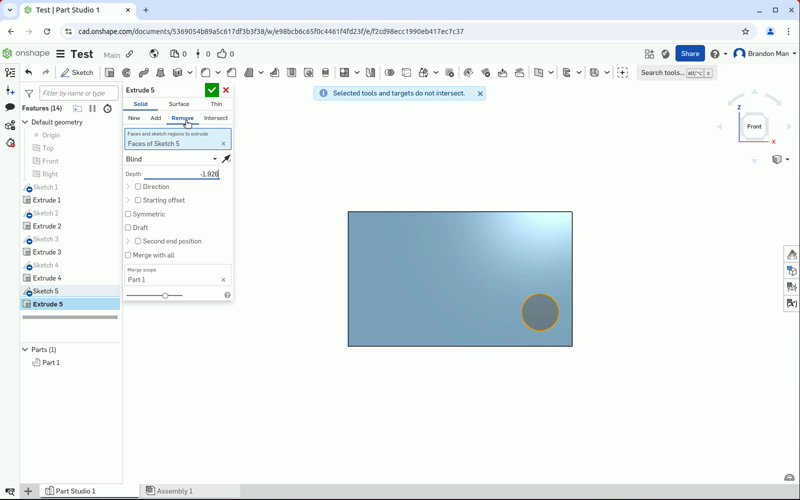
key(tab, 6)
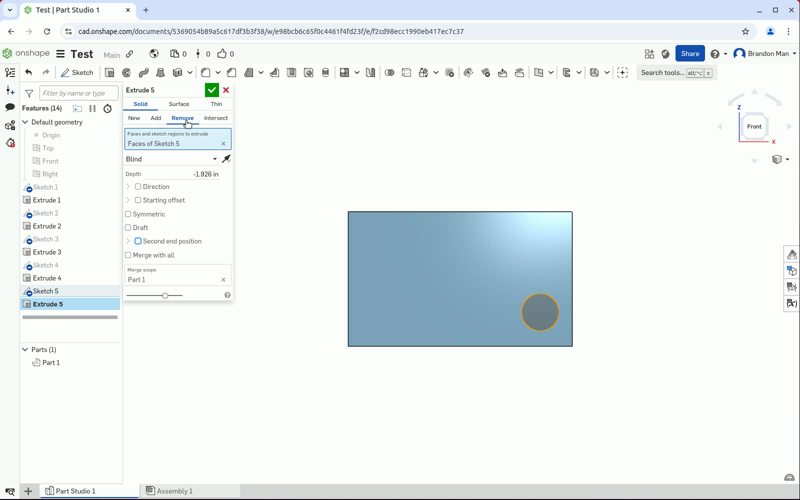
key(space)
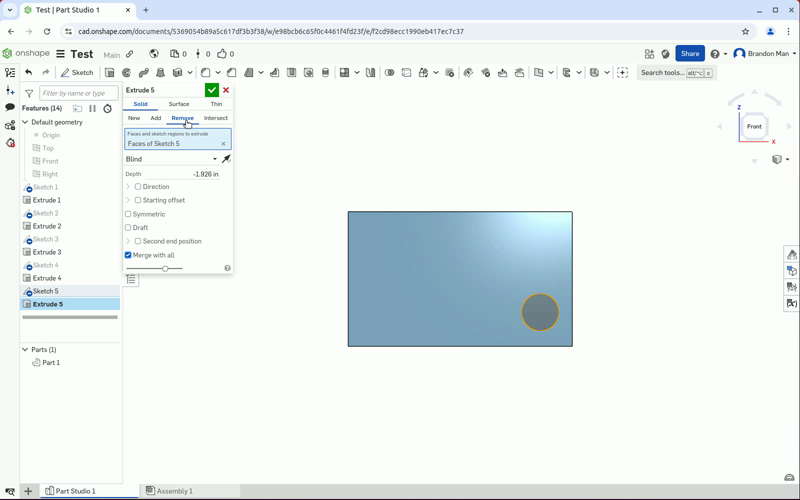
key(enter)
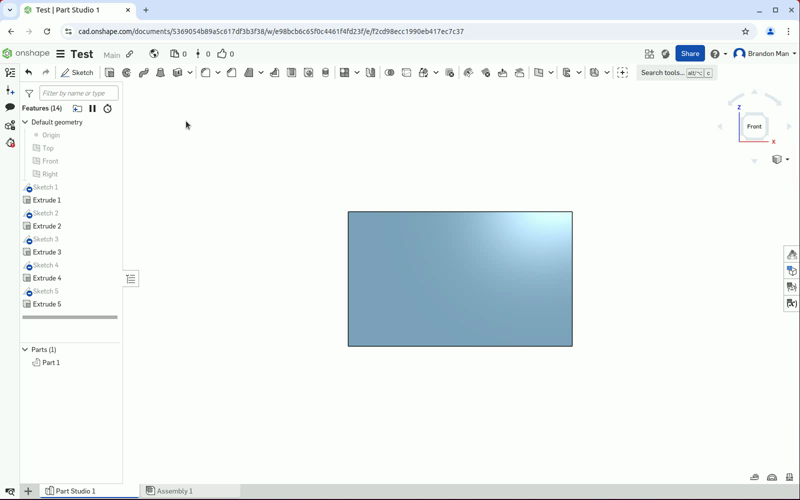
key(shift+h)
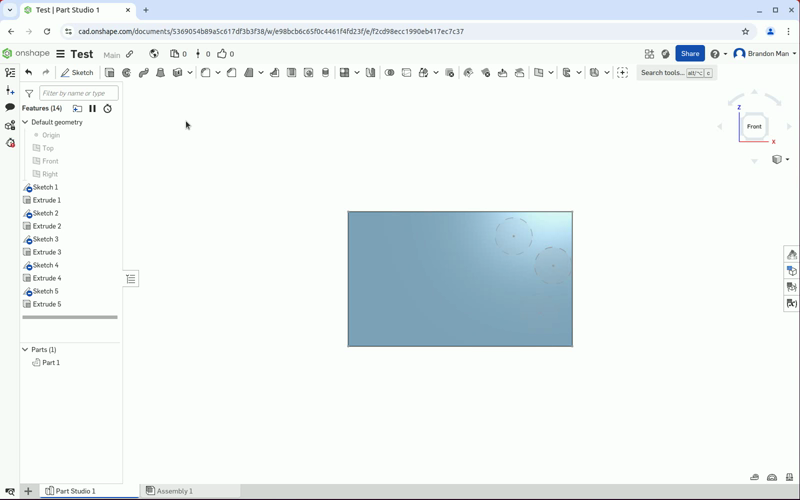
key(shift+h)
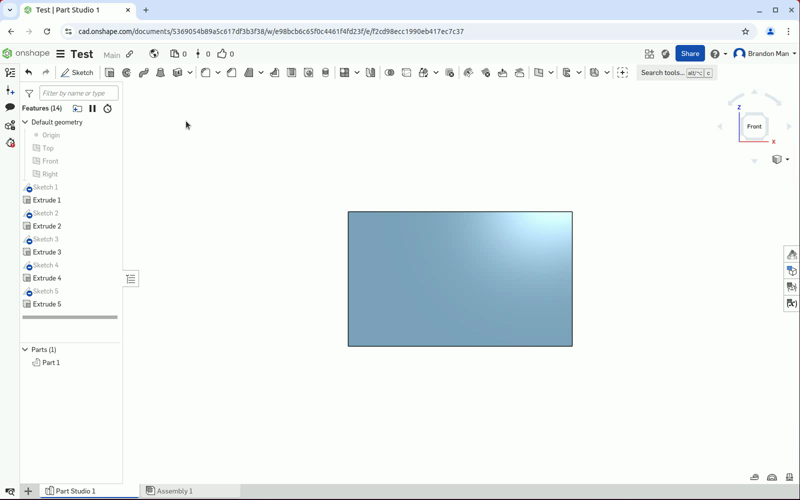
mouse_move(73, 189)
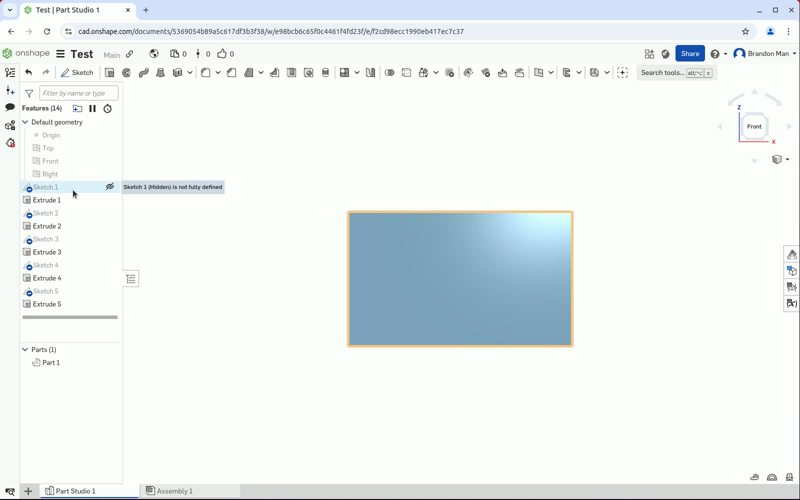
click(73, 189)
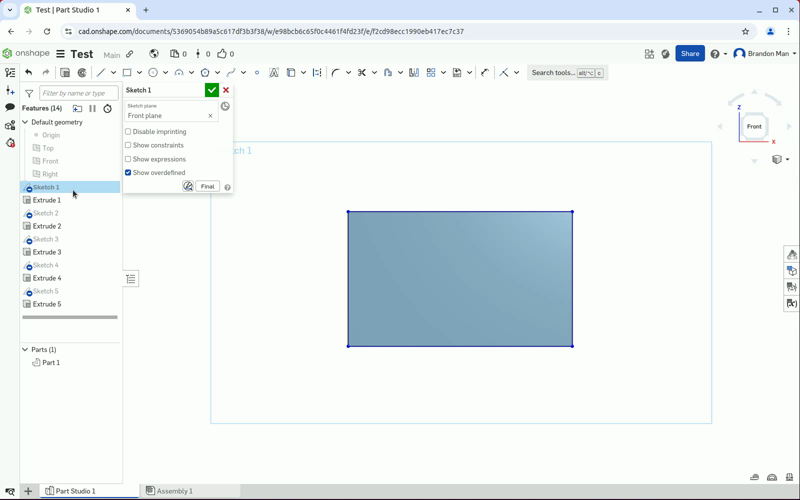
mouse_move(229, 92)
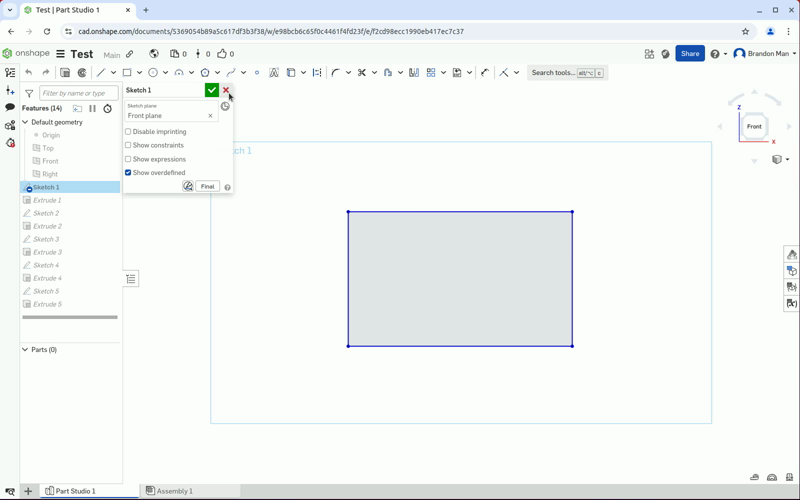
click(229, 92)
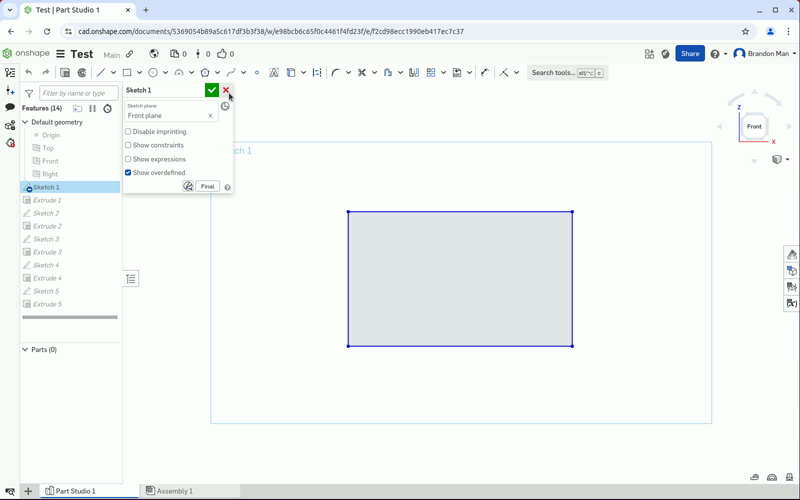
key(shift+s)
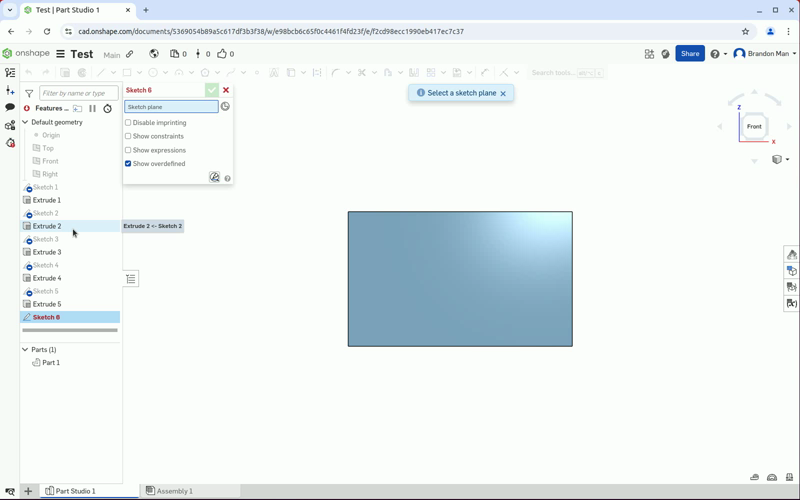
scroll(3)
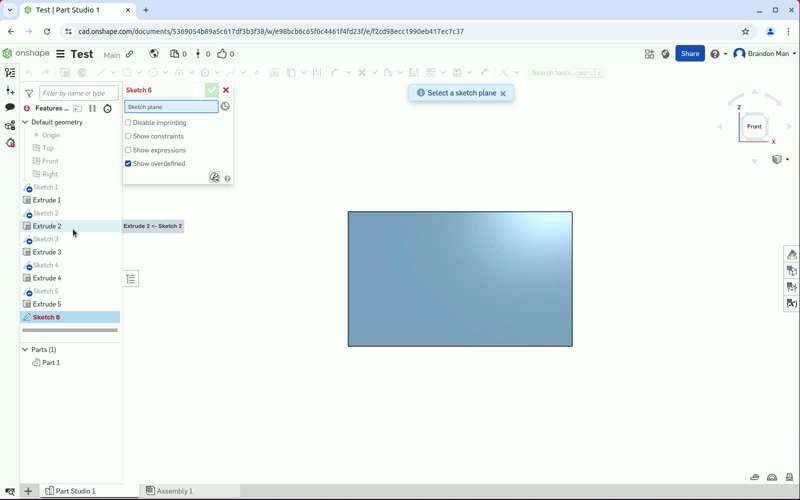
mouse_move(73, 163)
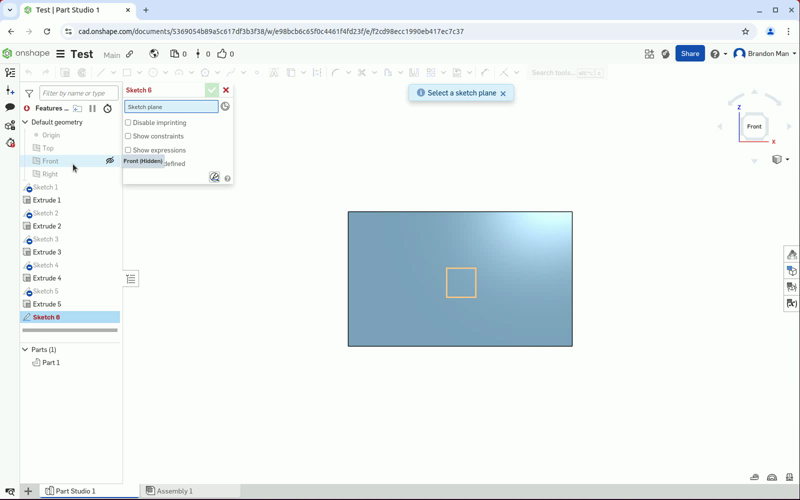
click(73, 163)
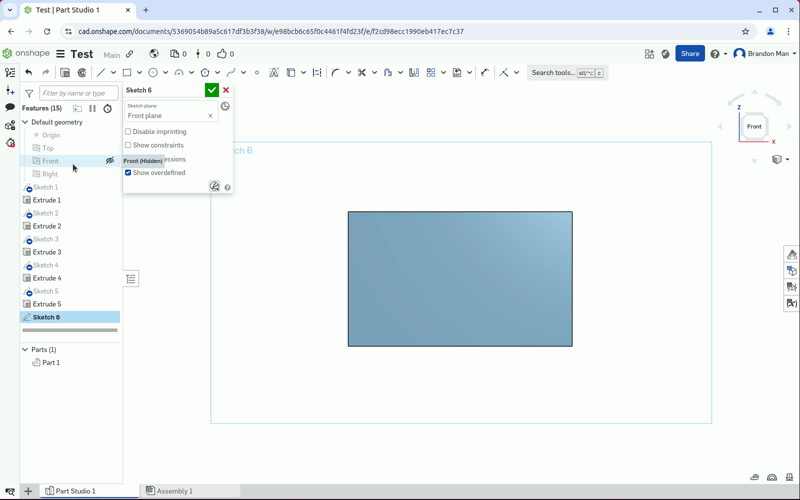
mouse_move(73, 352)
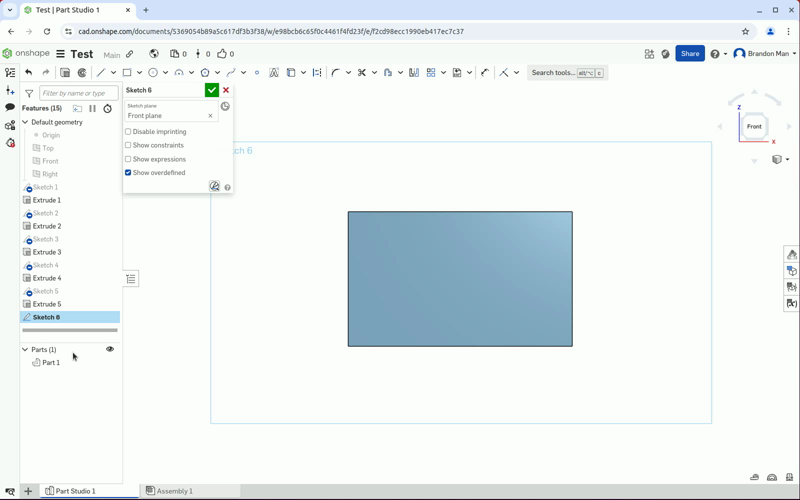
key(y)
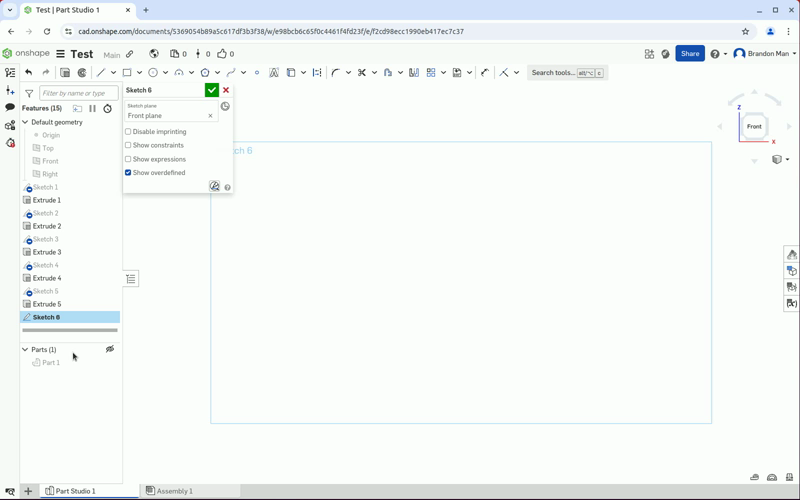
key(c)
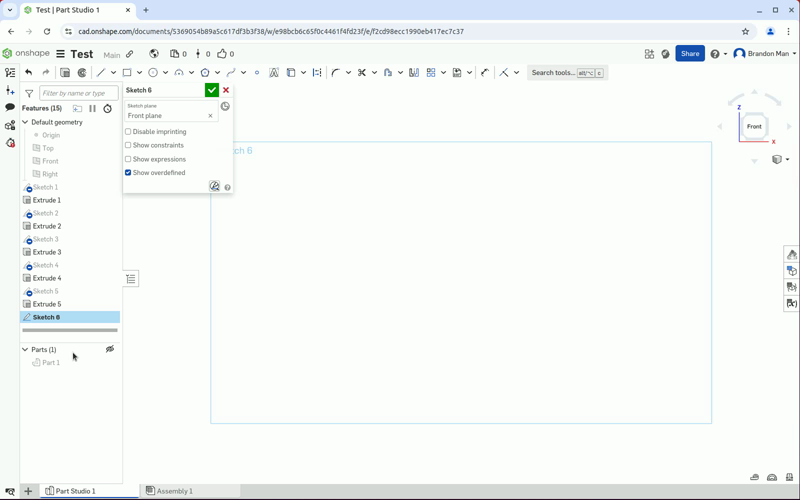
key_down(shift)
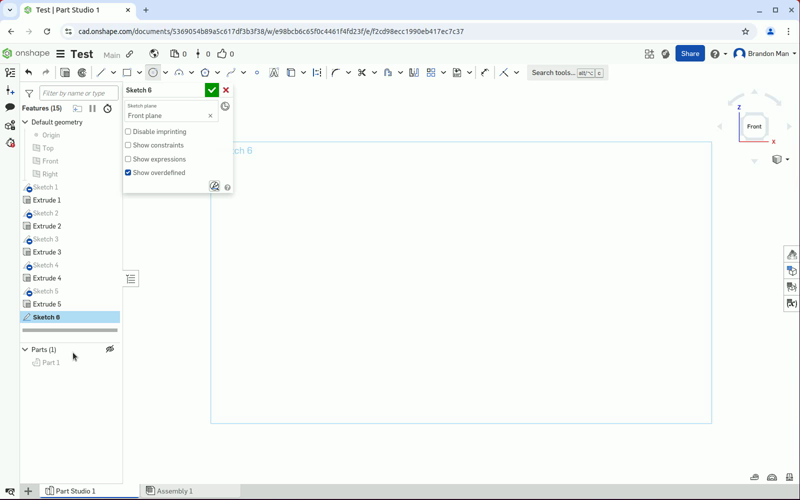
mouse_move(487, 313)
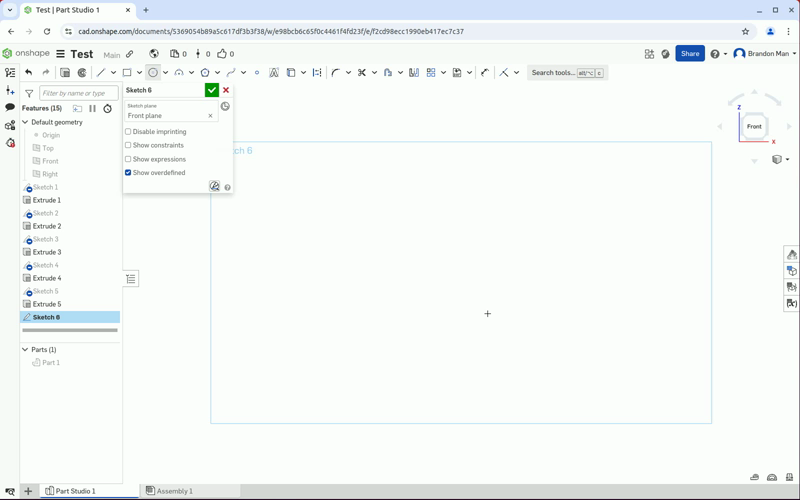
click(487, 313)
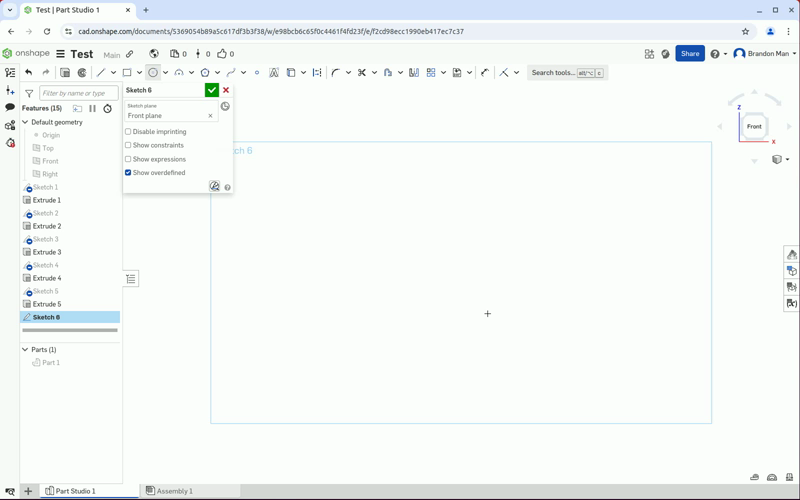
key_up(shift)
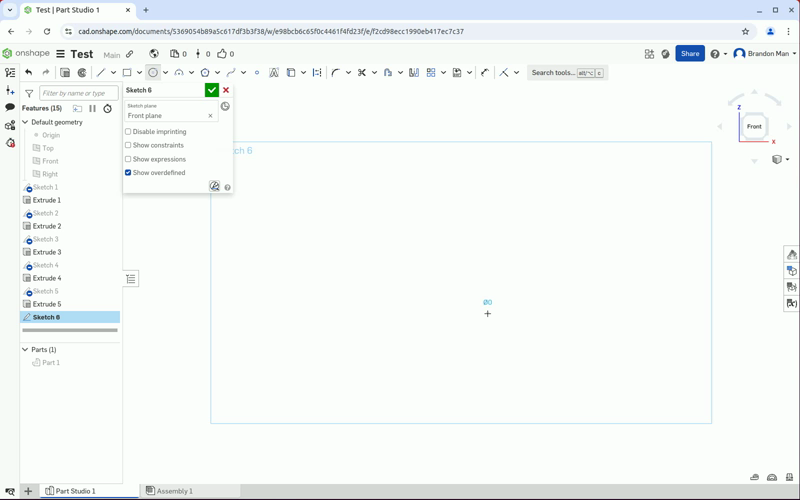
mouse_move(506, 313)
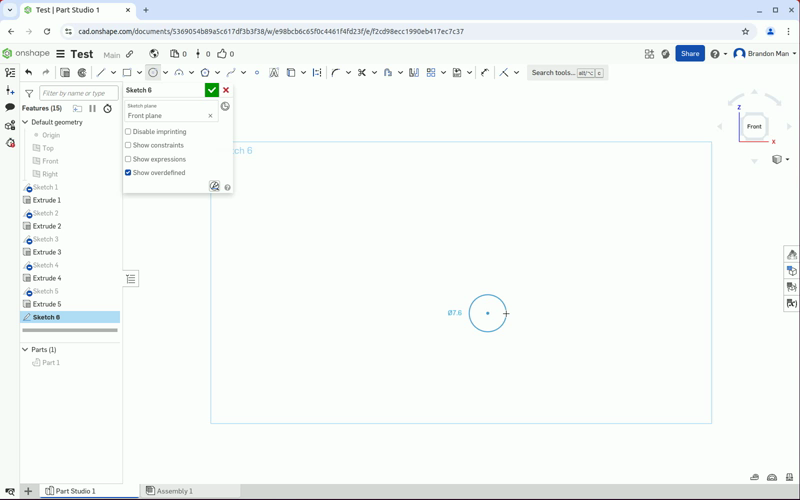
click(506, 313)
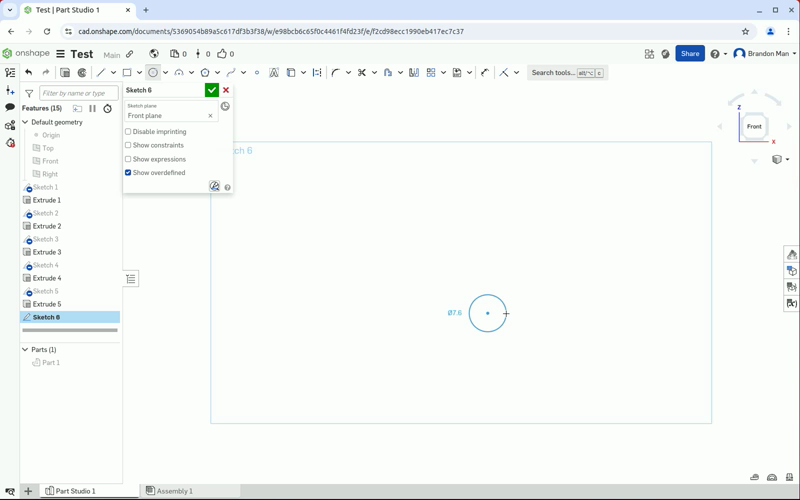
key(esc)
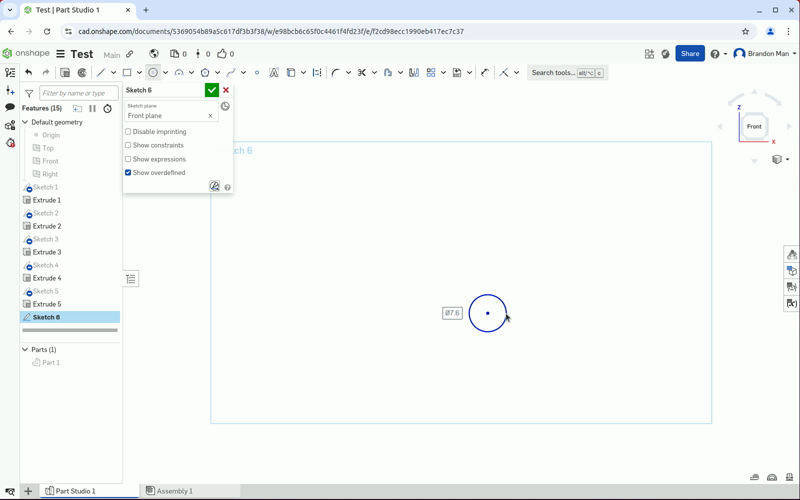
mouse_move(504, 316)
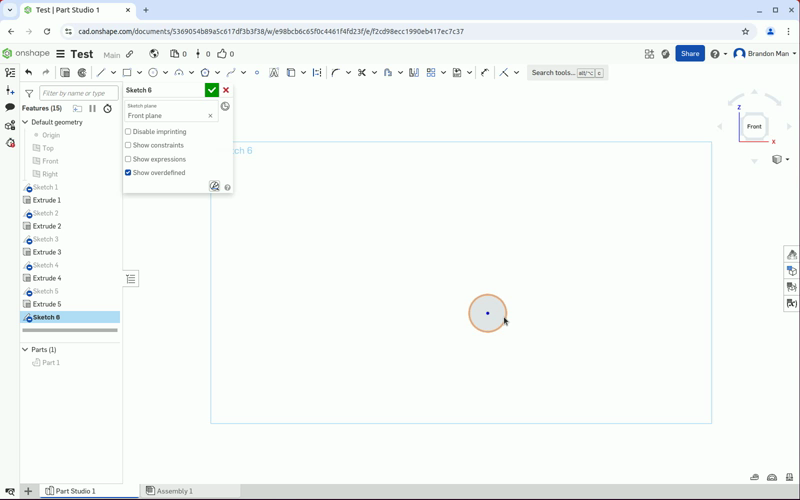
scroll(6)
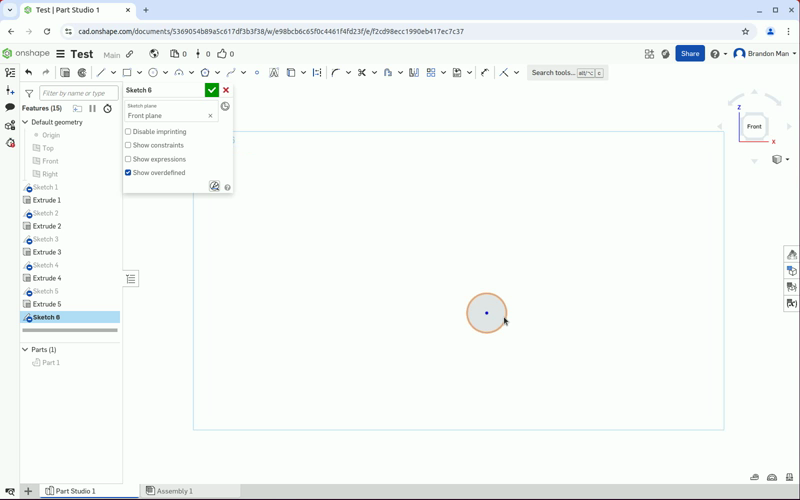
scroll(6)
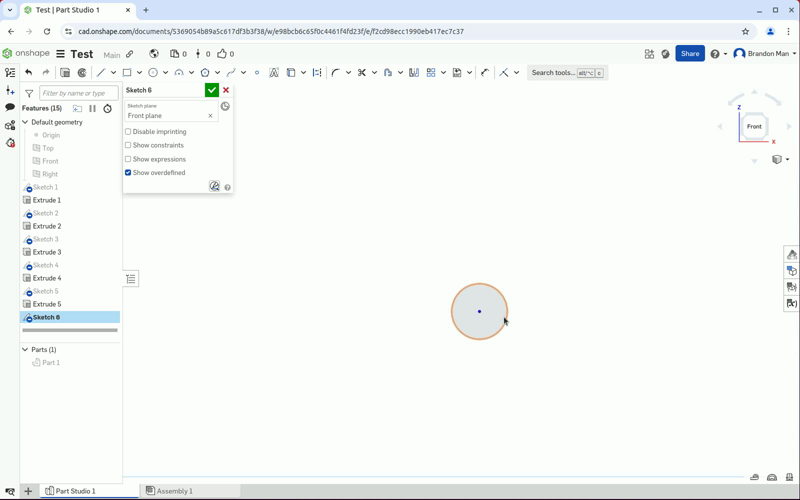
scroll(6)
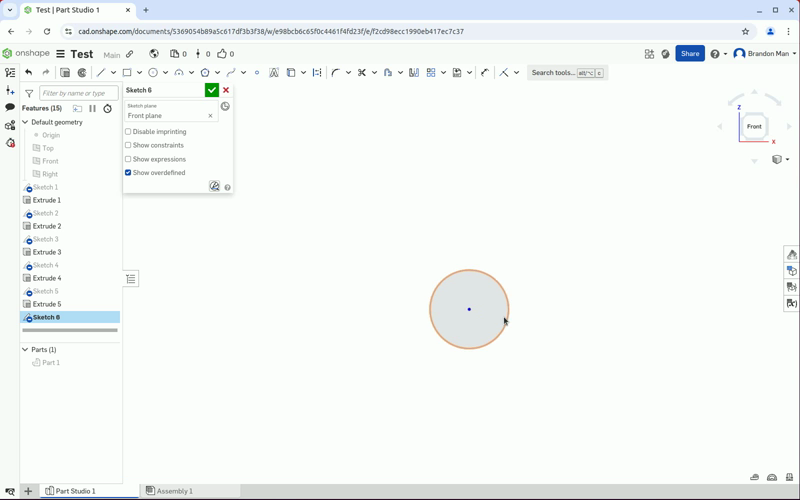
scroll(6)
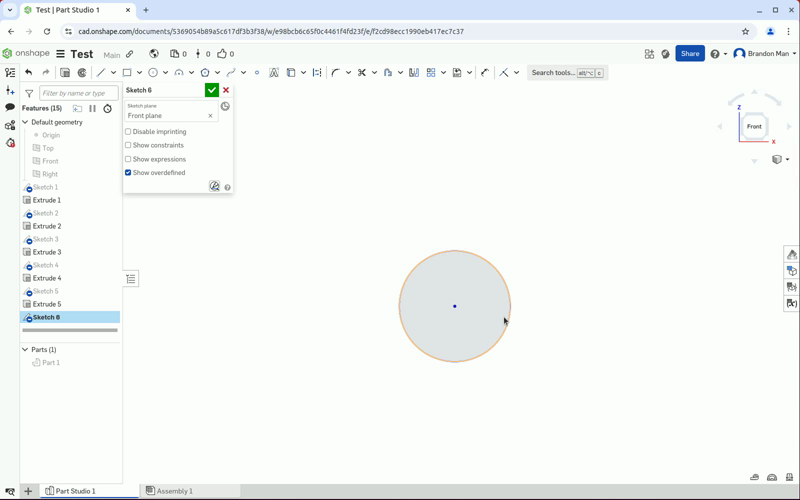
scroll(6)
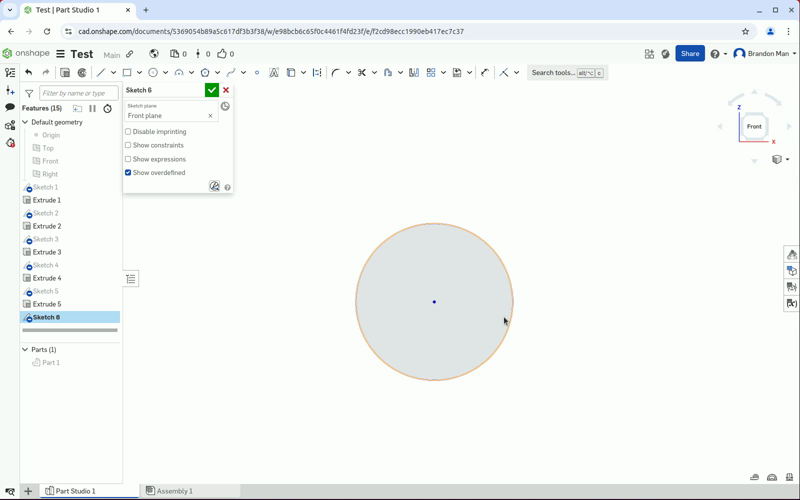
scroll(6)
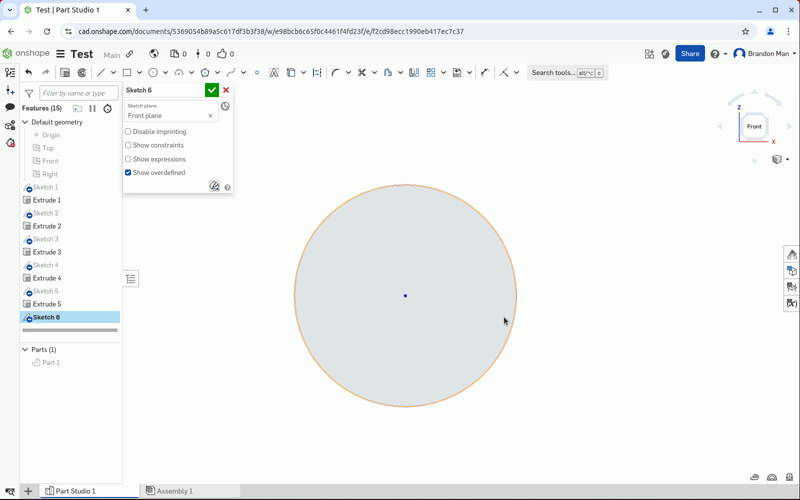
scroll(6)
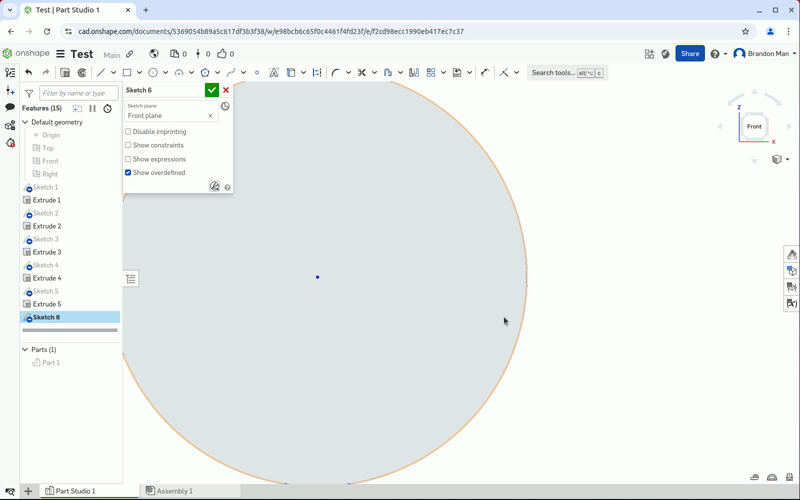
click(504, 316)
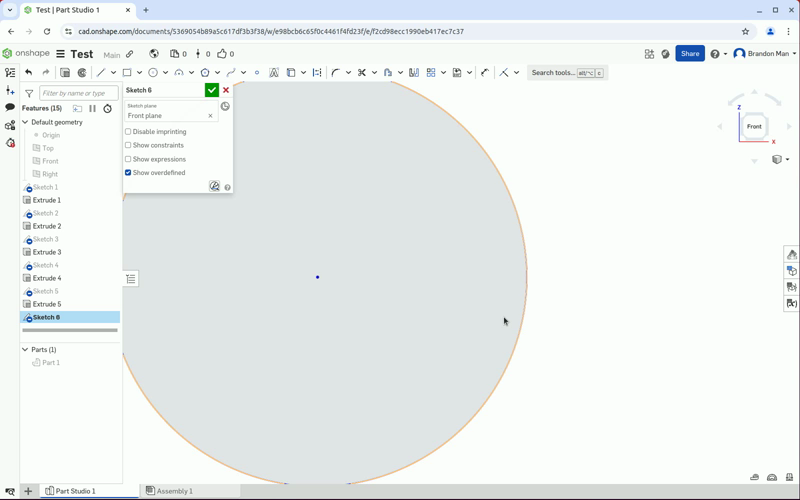
scroll(-6)
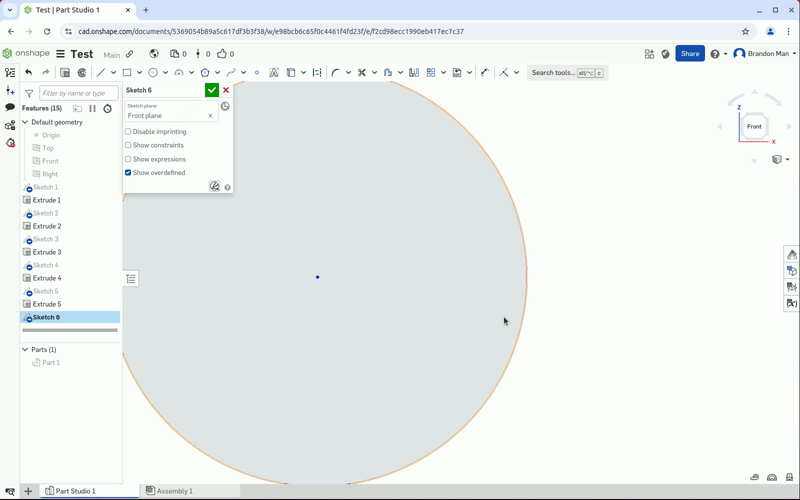
scroll(-6)
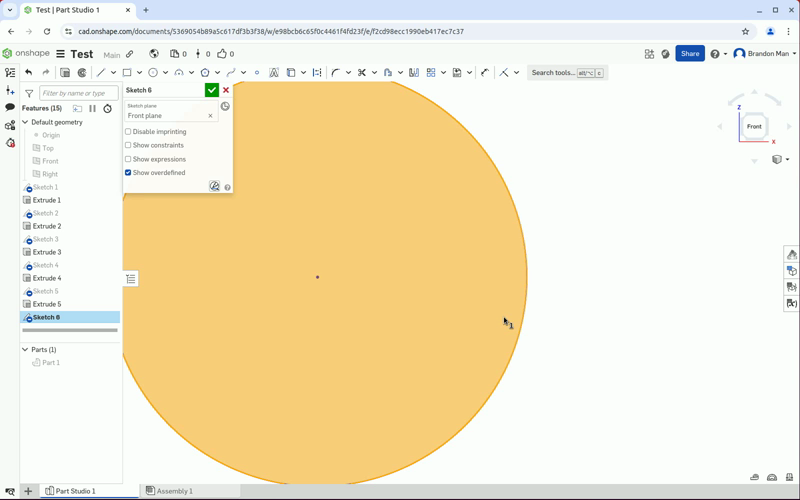
scroll(-6)
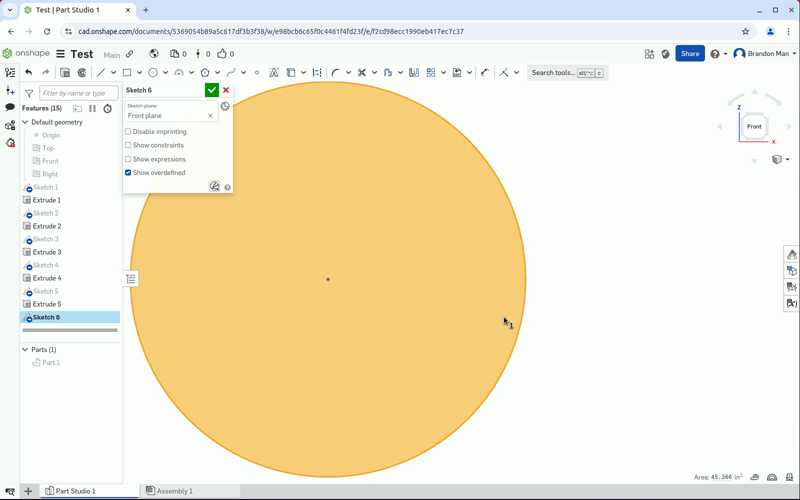
scroll(-6)
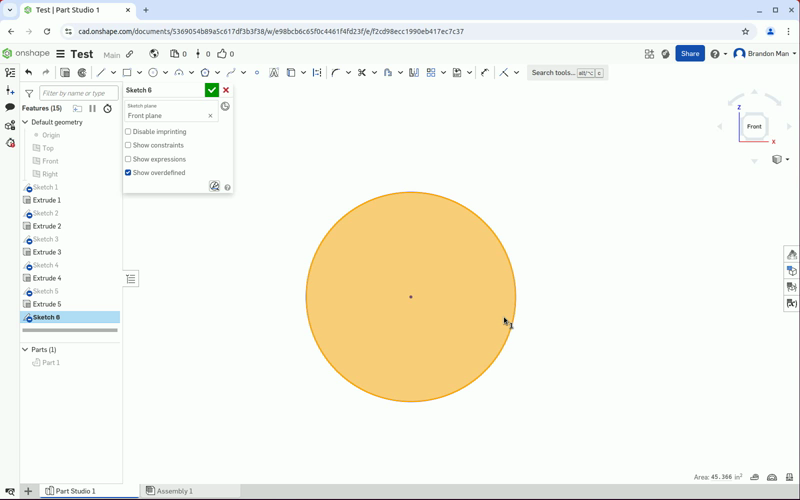
scroll(-6)
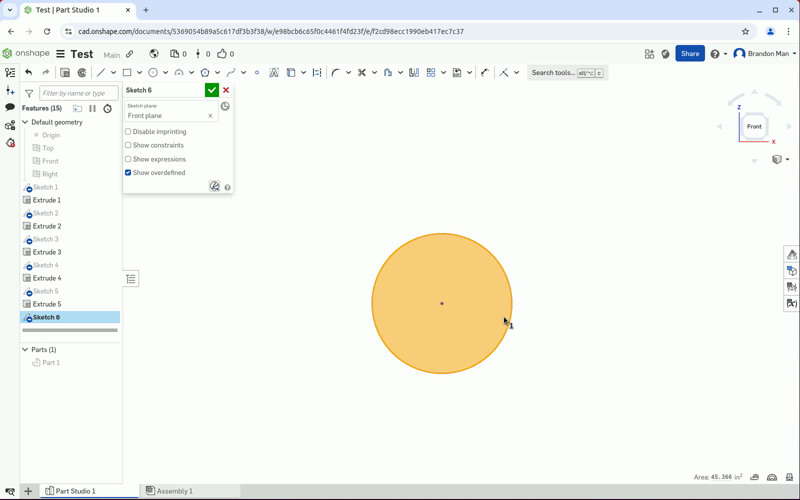
scroll(-6)
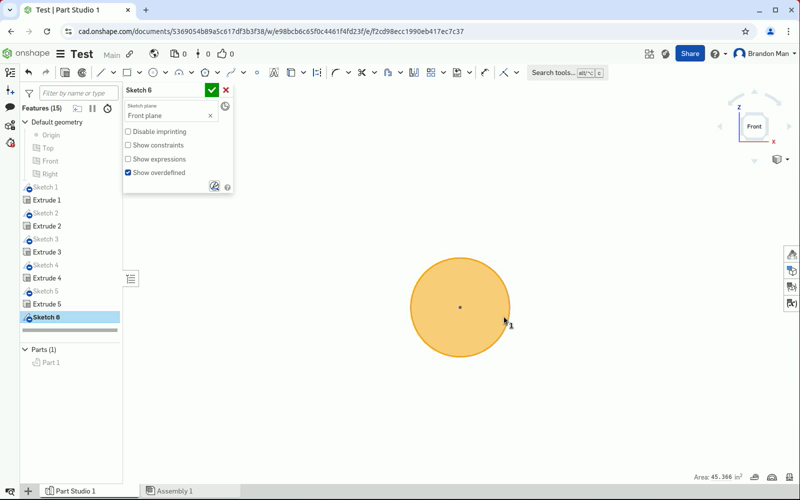
scroll(-6)
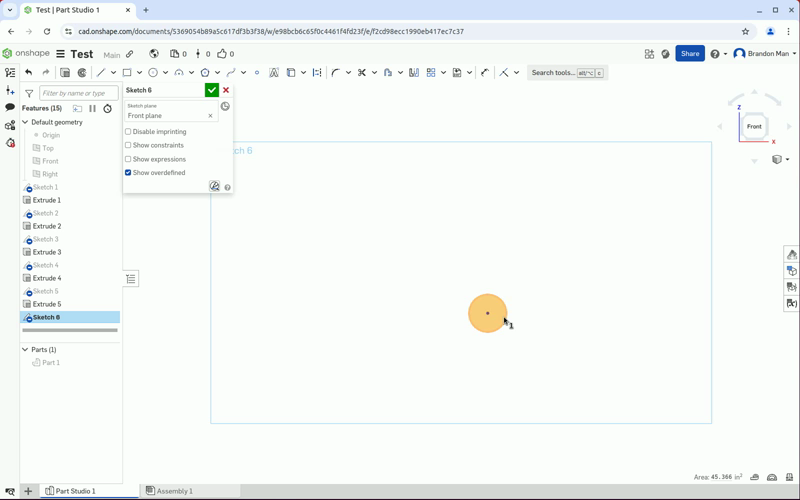
mouse_move(73, 352)
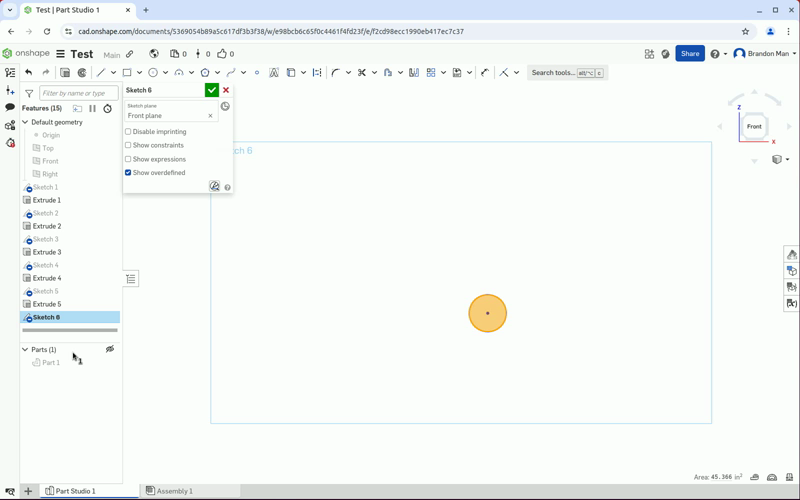
key(shift+y)
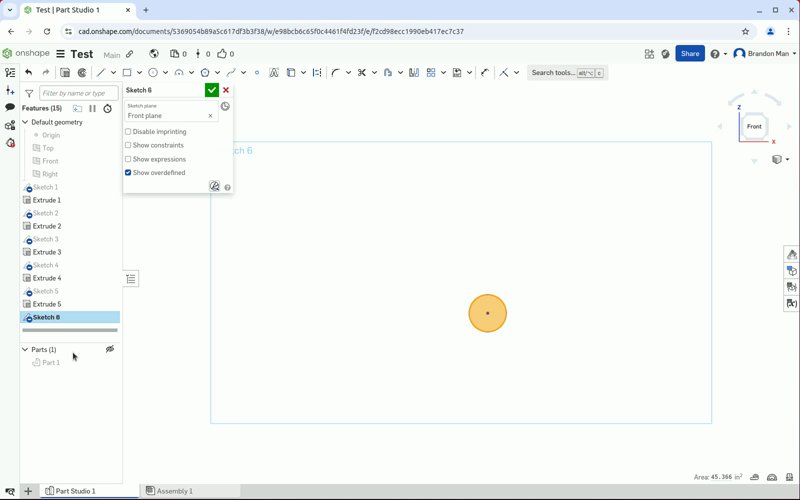
key(shift+e)
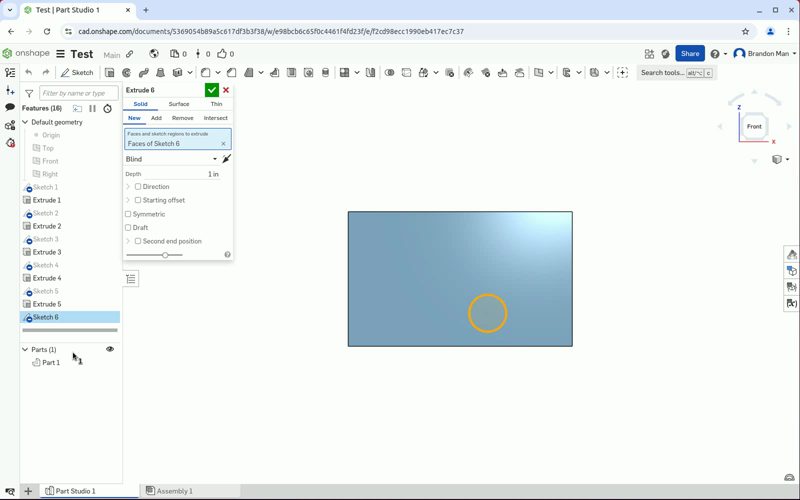
mouse_move(143, 106)
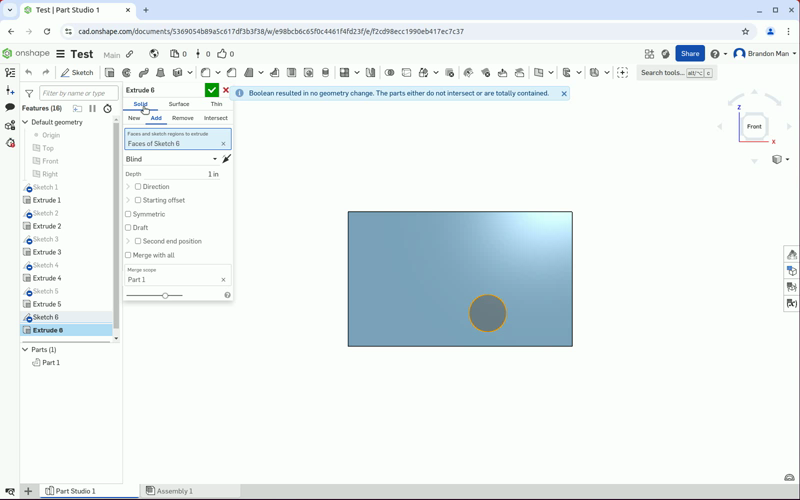
click(143, 106)
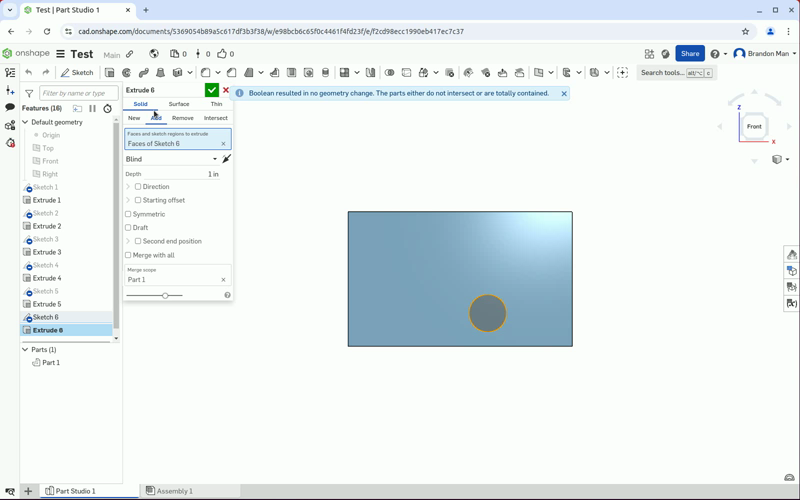
mouse_move(186, 120)
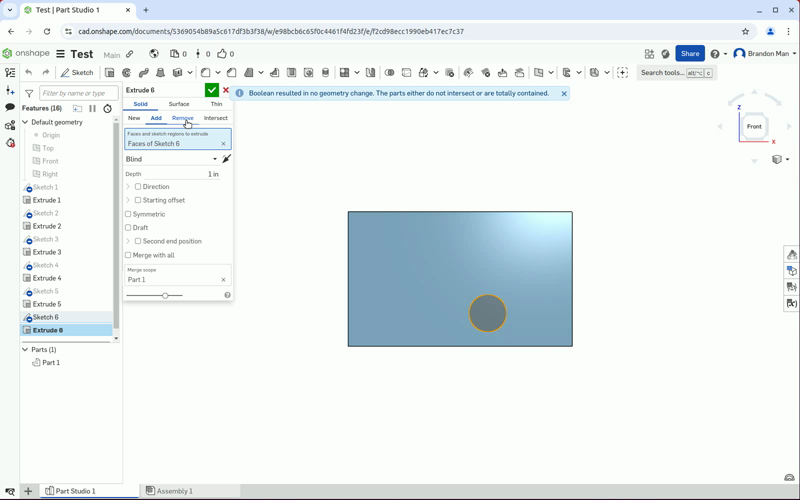
click(186, 120)
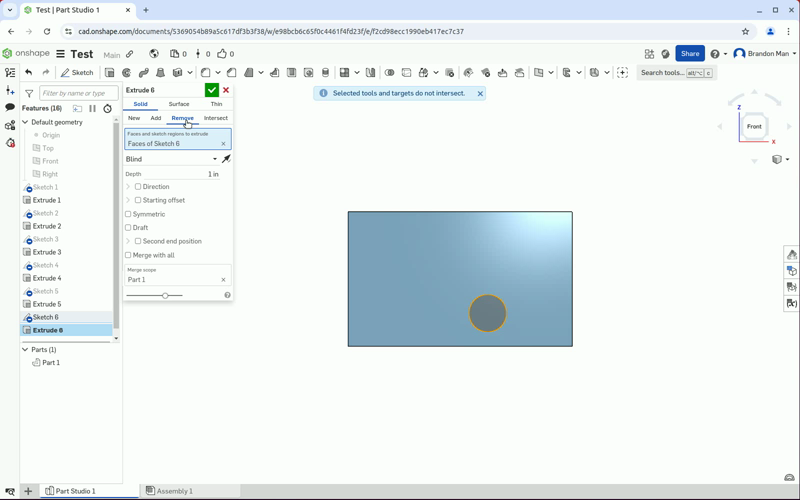
key(tab, 4)
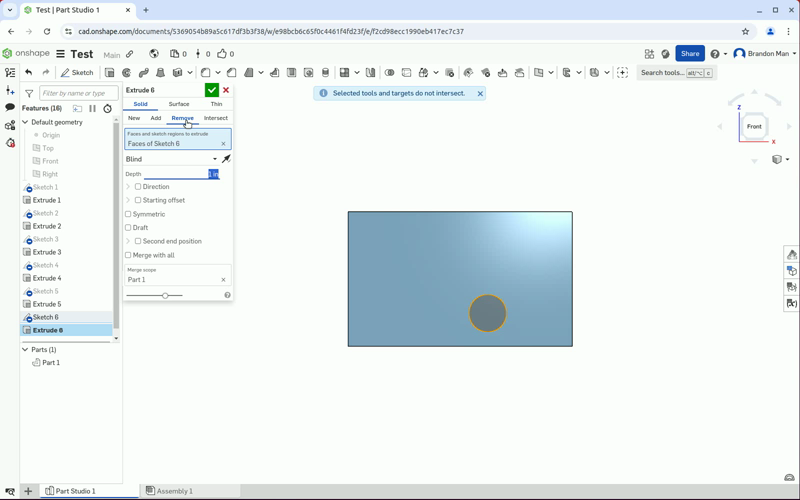
text(-1.926)
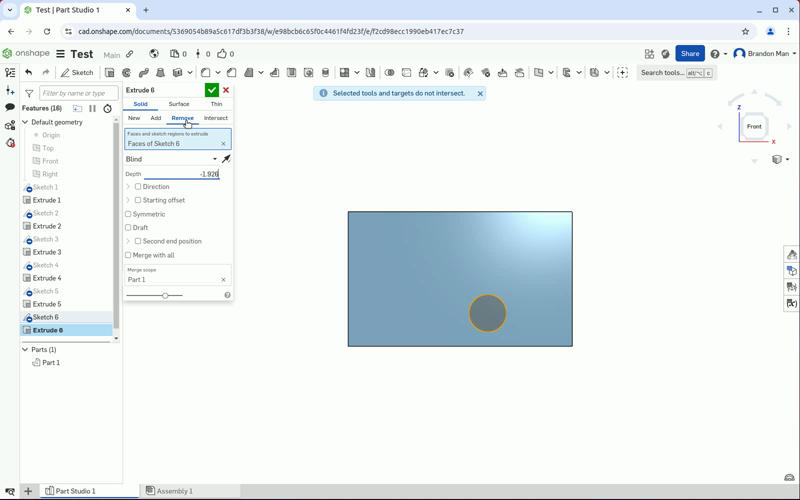
key(tab, 6)
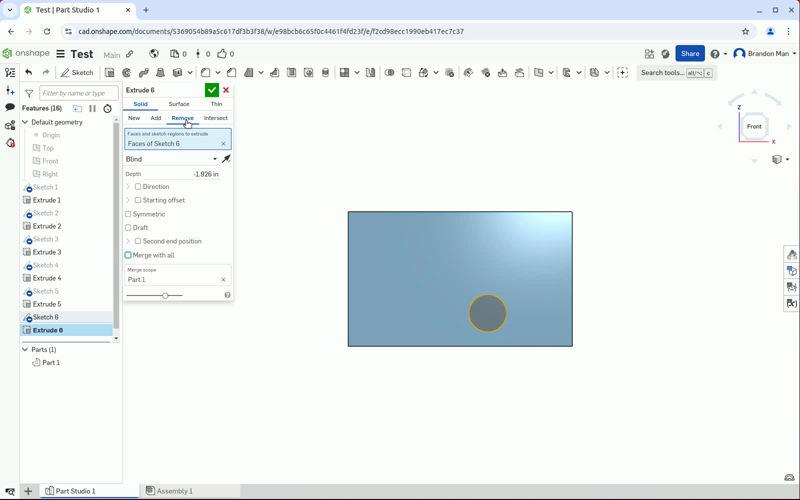
key(space)
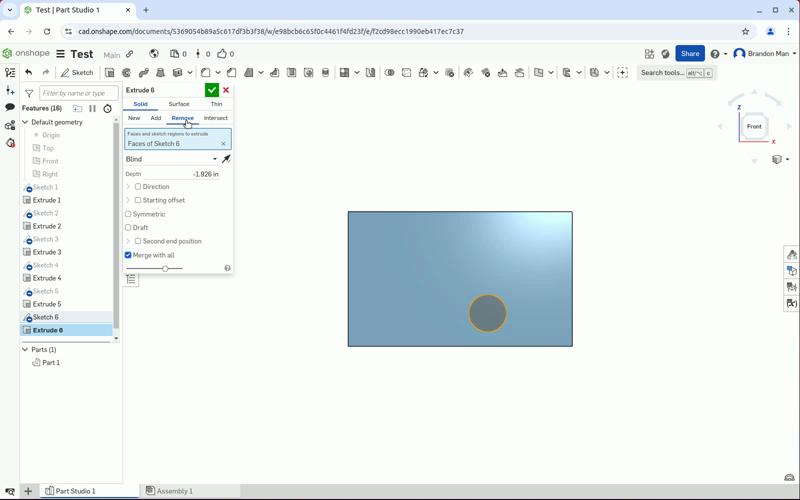
key(enter)
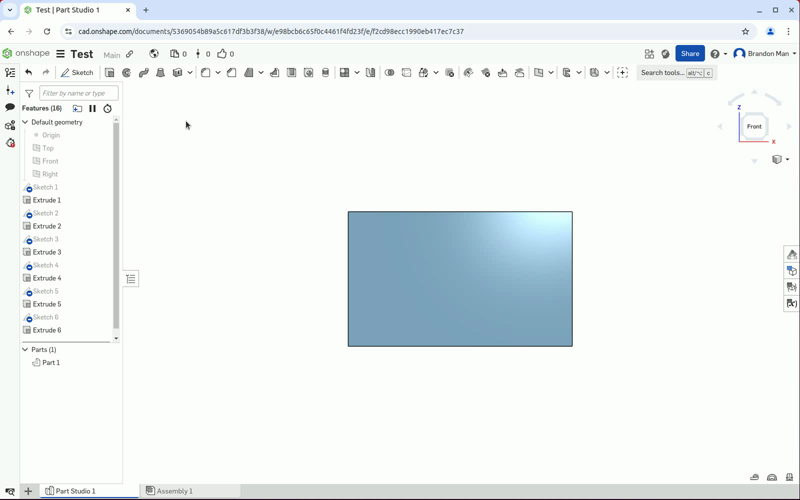
key(shift+h)
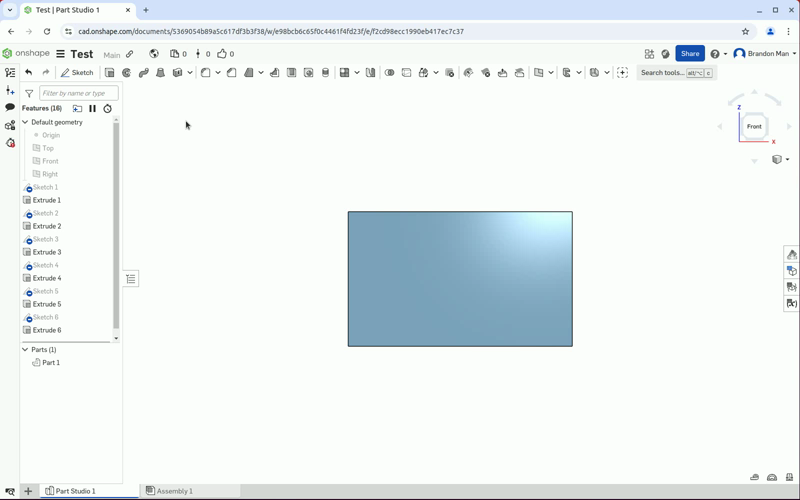
key(shift+h)
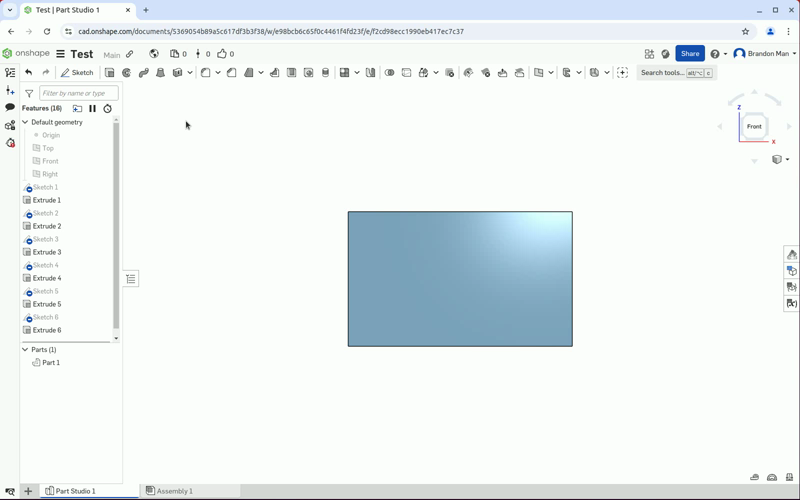
mouse_move(69, 189)
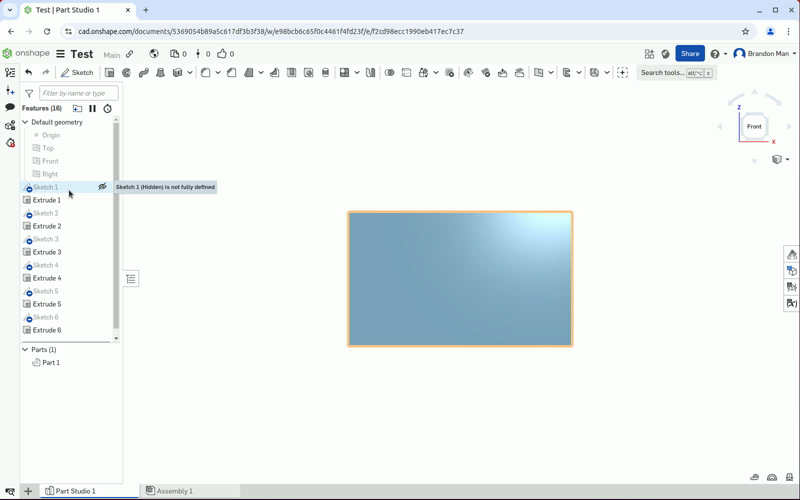
click(69, 189)
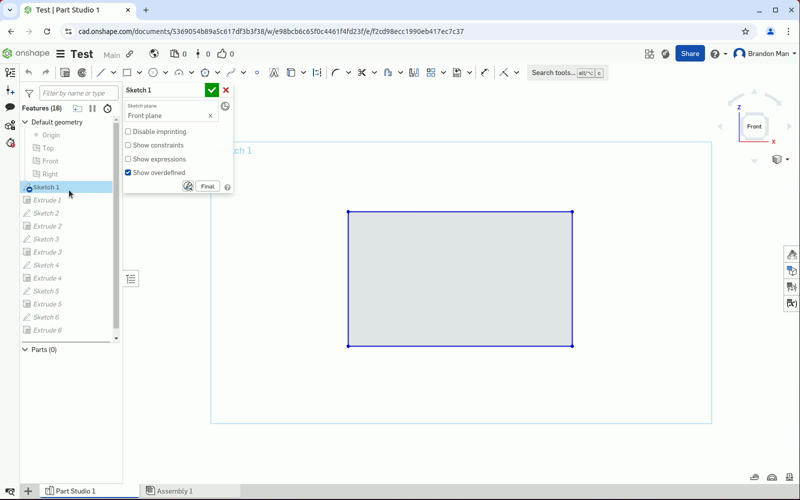
mouse_move(229, 92)
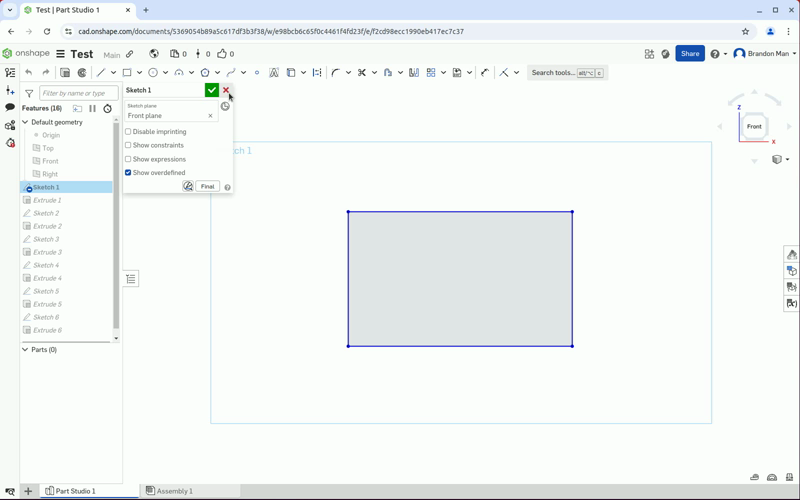
click(229, 92)
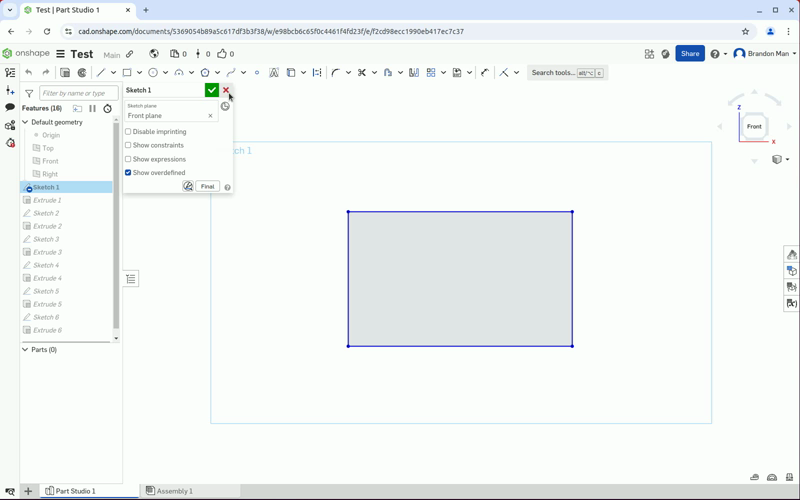
key(shift+s)
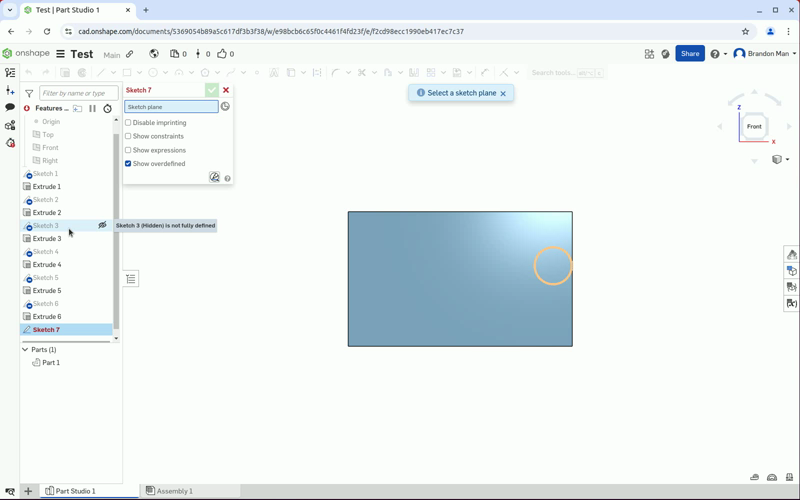
scroll(3)
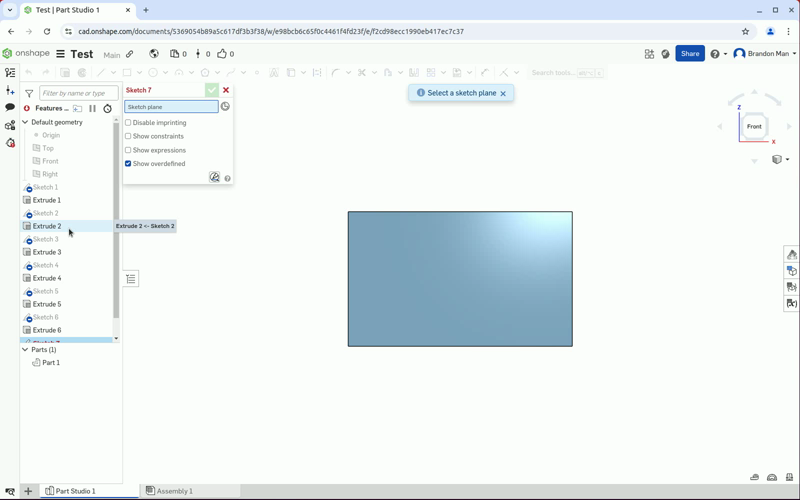
mouse_move(69, 163)
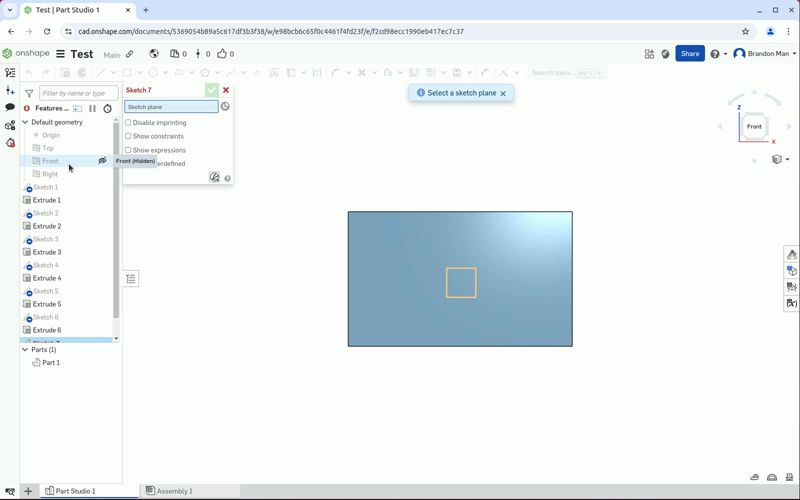
click(69, 163)
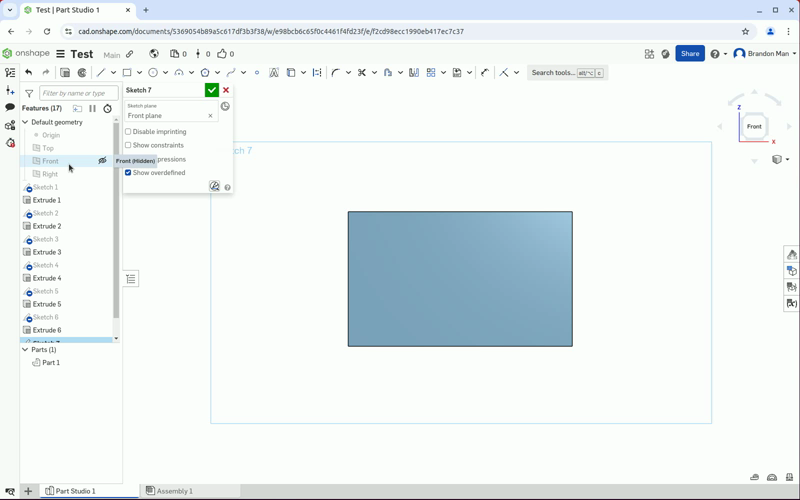
mouse_move(73, 352)
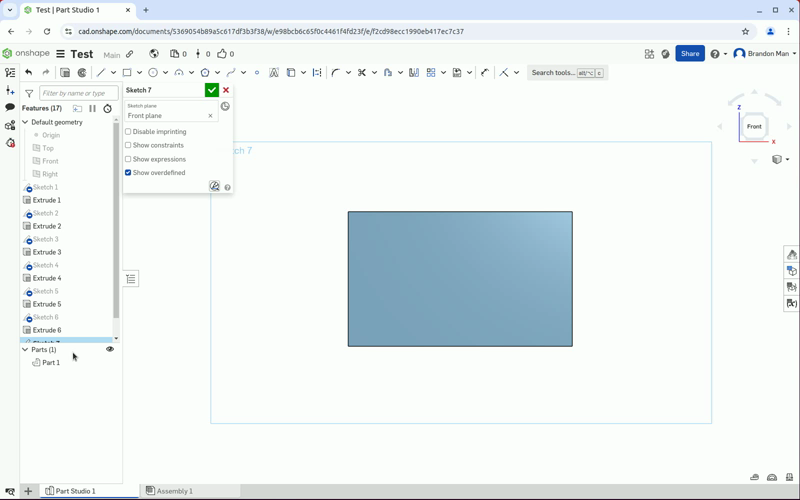
key(y)
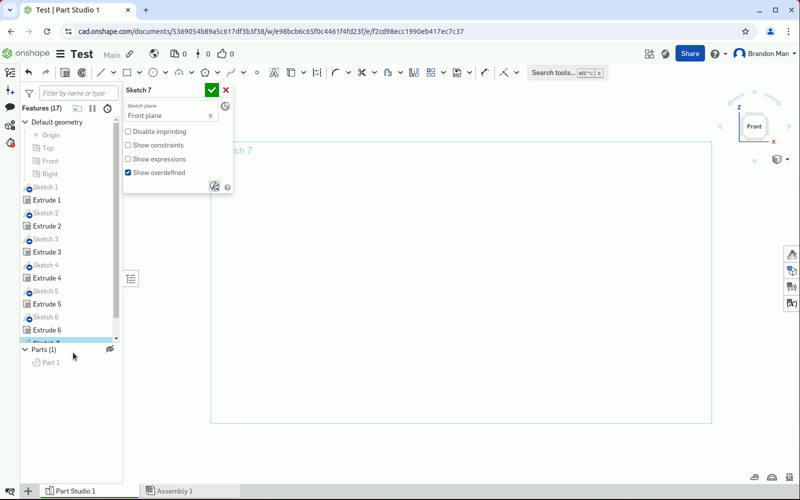
key(c)
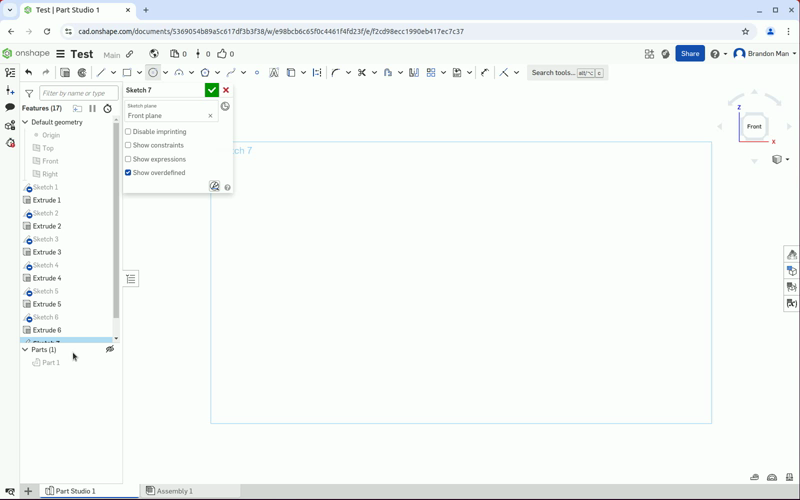
key_down(shift)
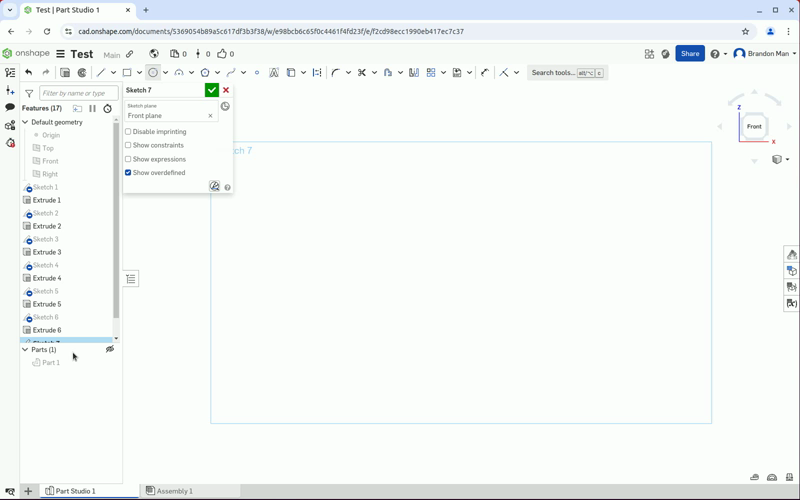
mouse_move(474, 267)
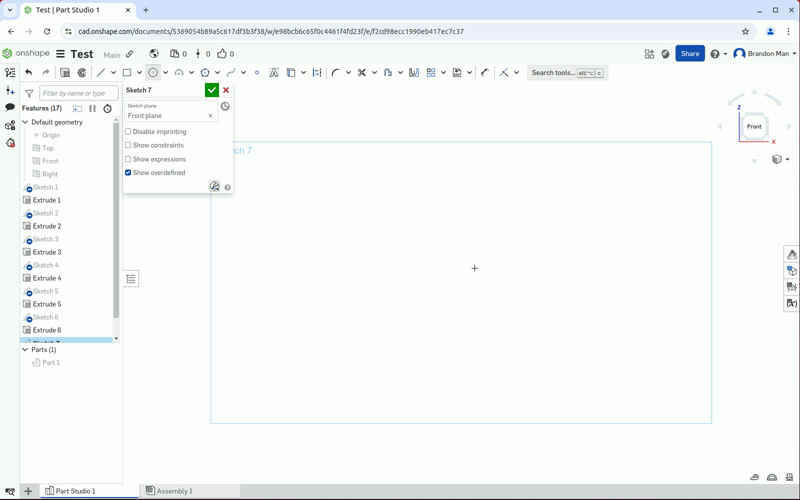
click(474, 267)
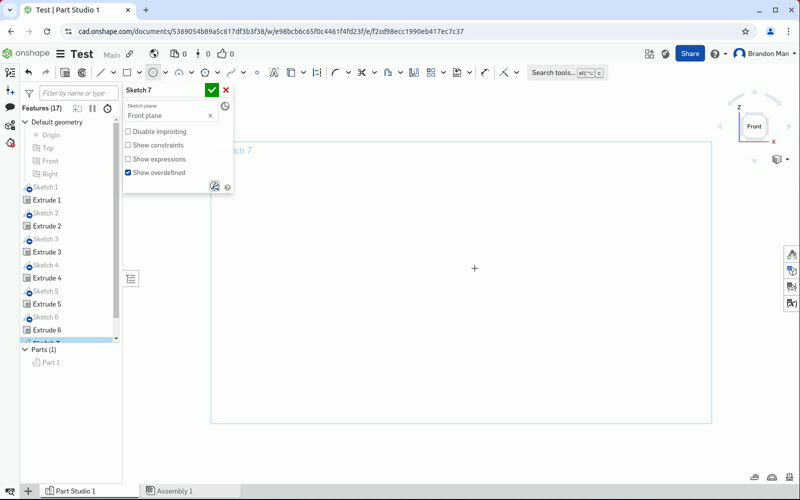
key_up(shift)
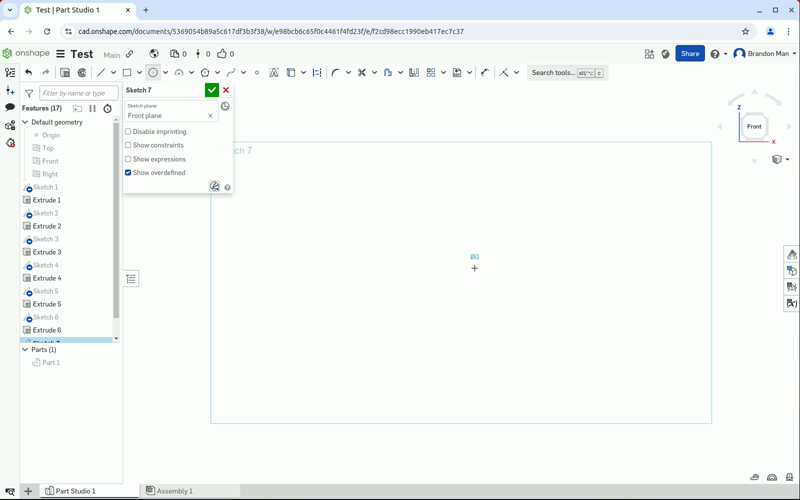
mouse_move(493, 267)
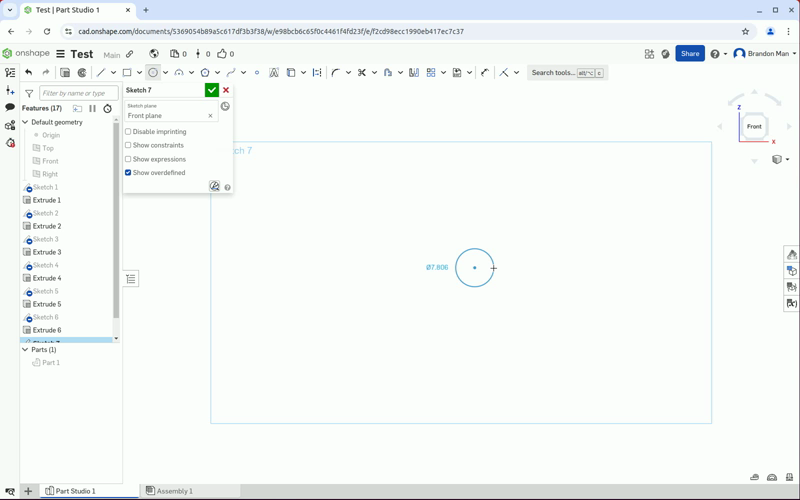
click(493, 267)
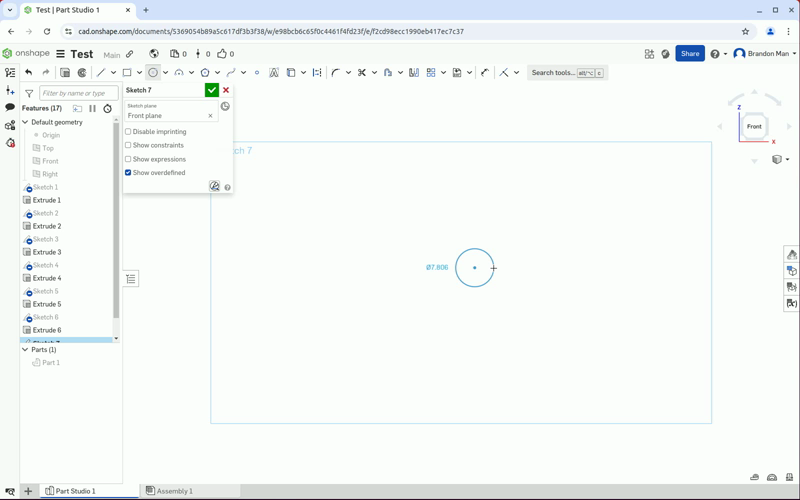
key(esc)
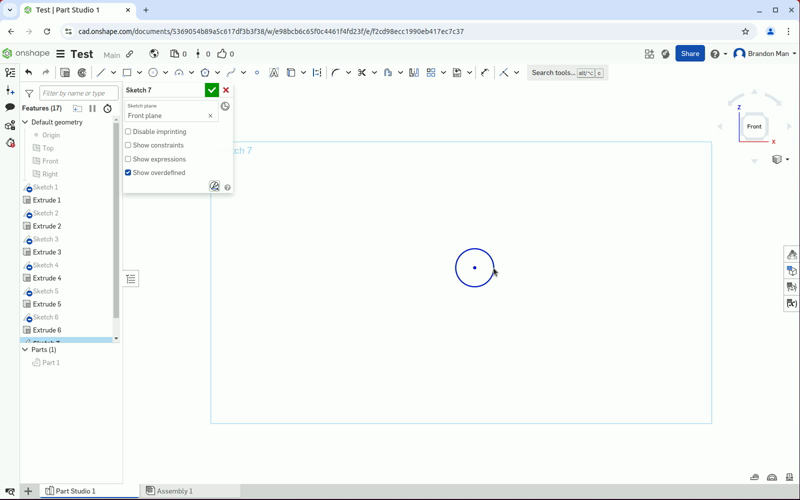
mouse_move(463, 265)
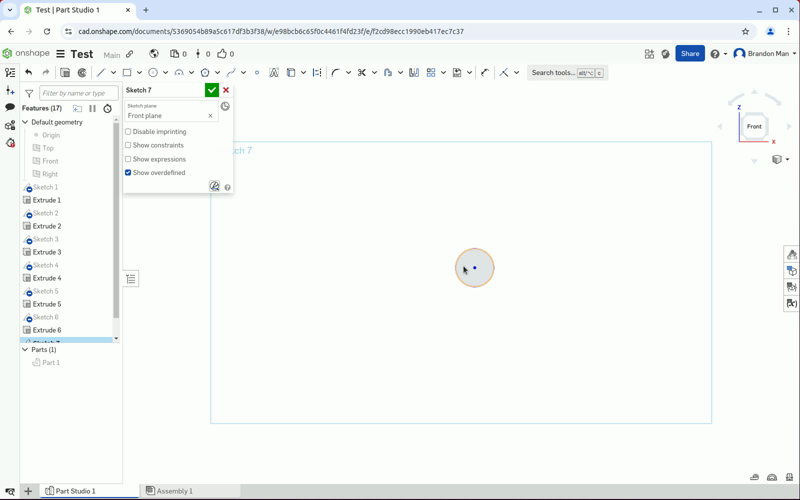
scroll(6)
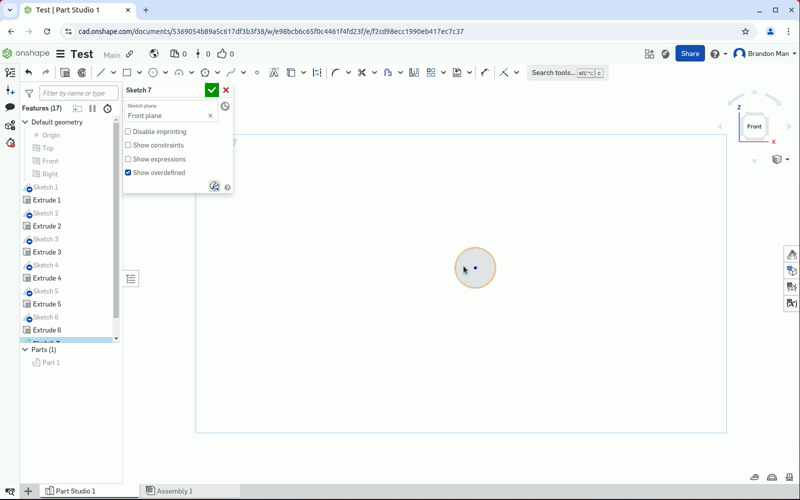
scroll(6)
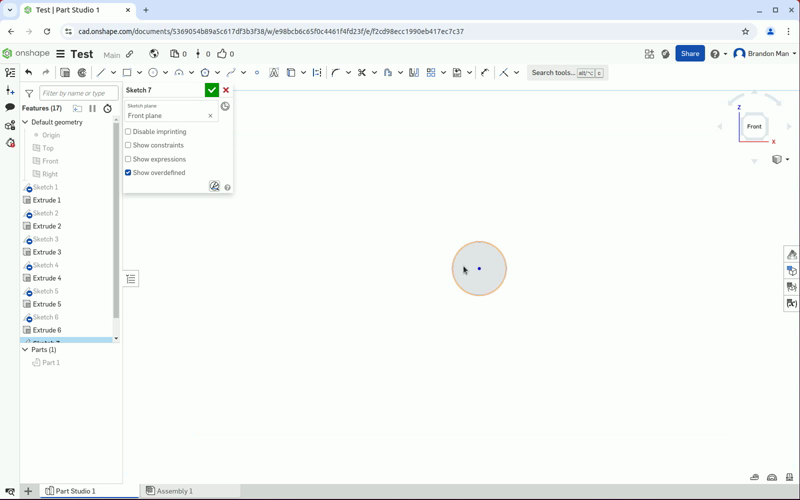
scroll(6)
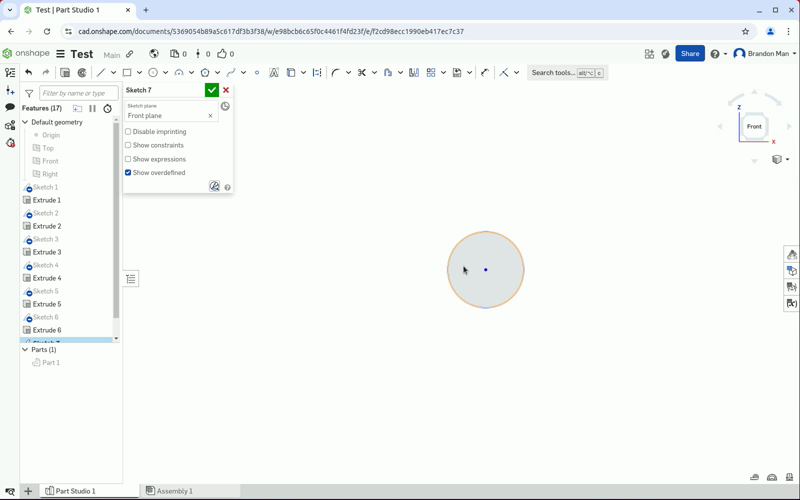
scroll(6)
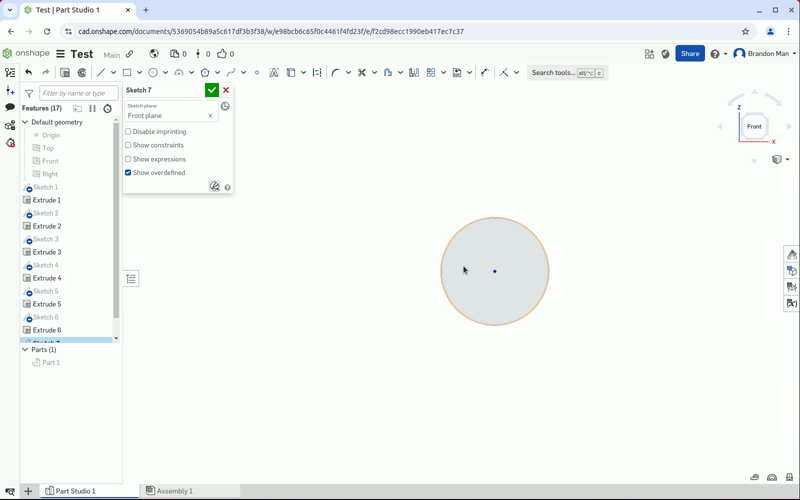
scroll(6)
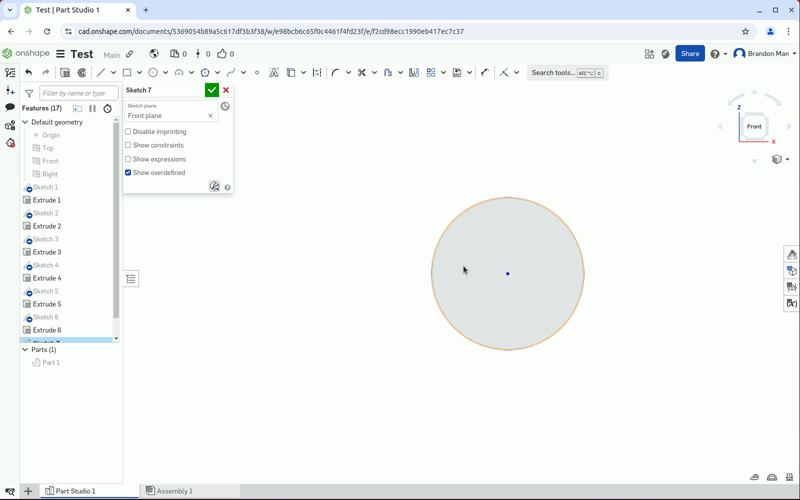
scroll(6)
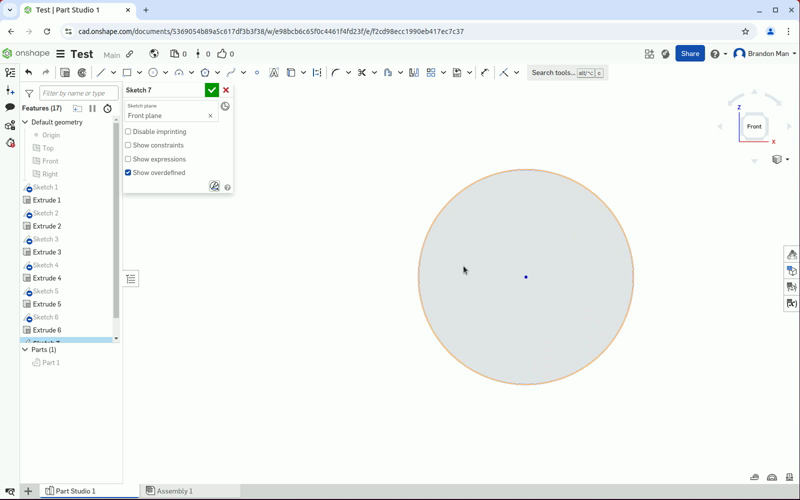
scroll(6)
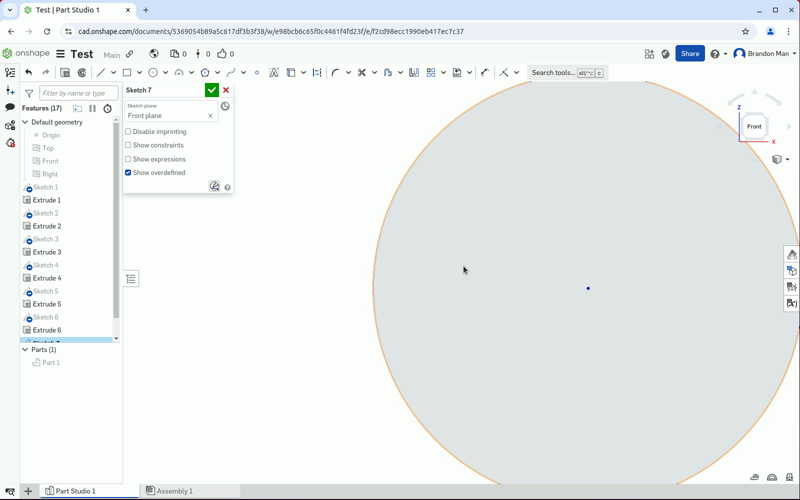
click(463, 265)
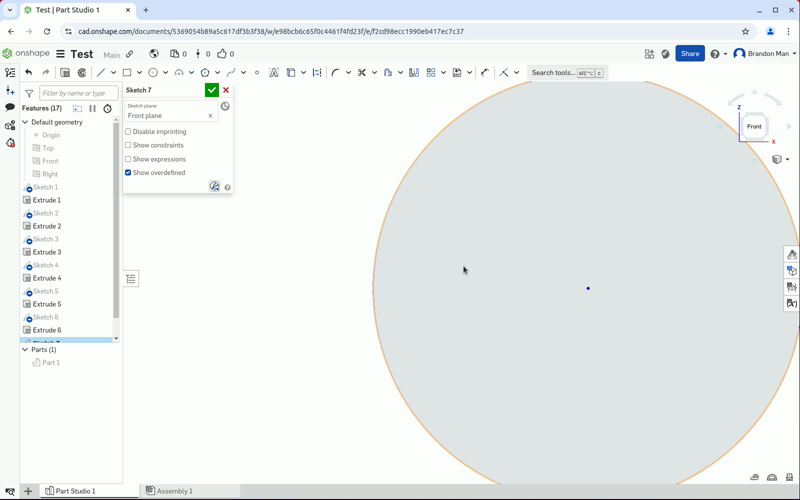
scroll(-6)
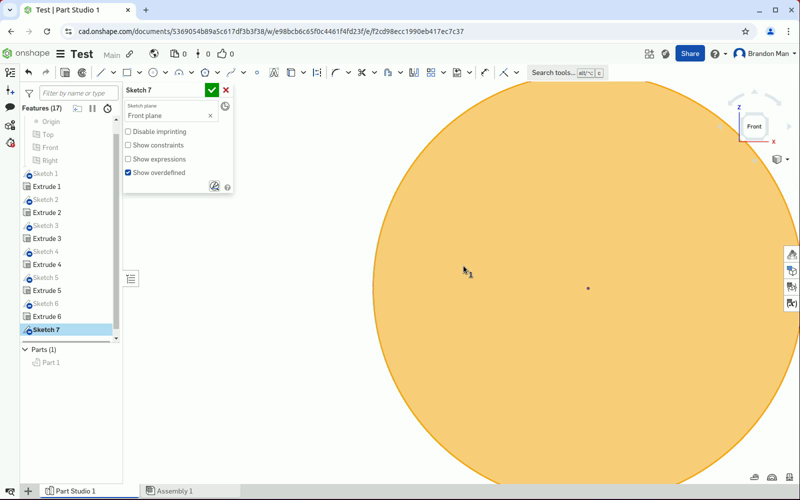
scroll(-6)
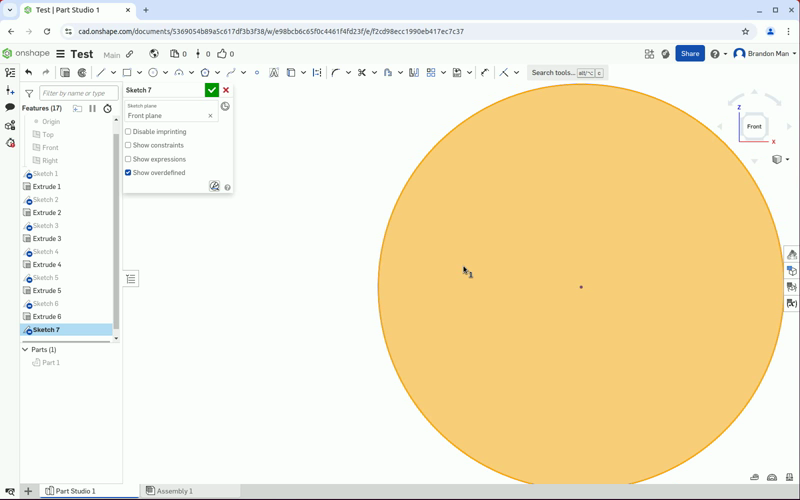
scroll(-6)
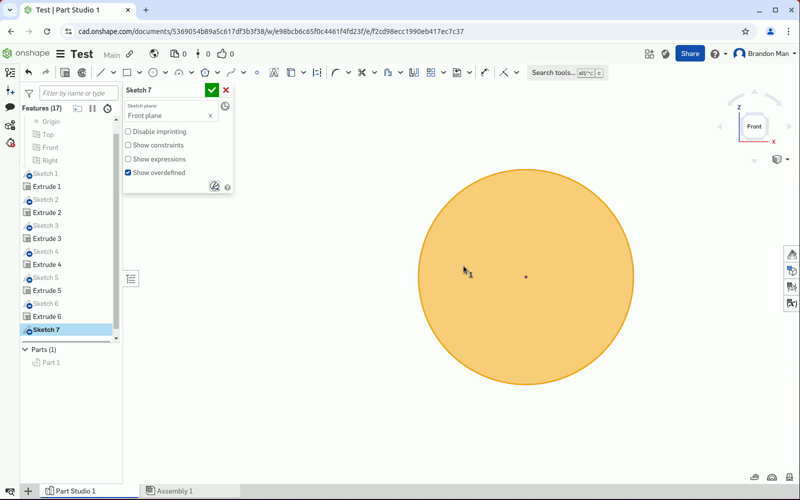
scroll(-6)
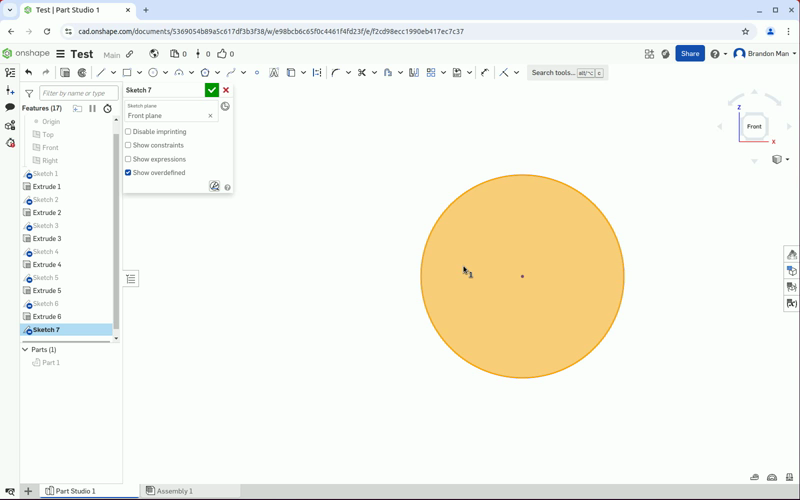
scroll(-6)
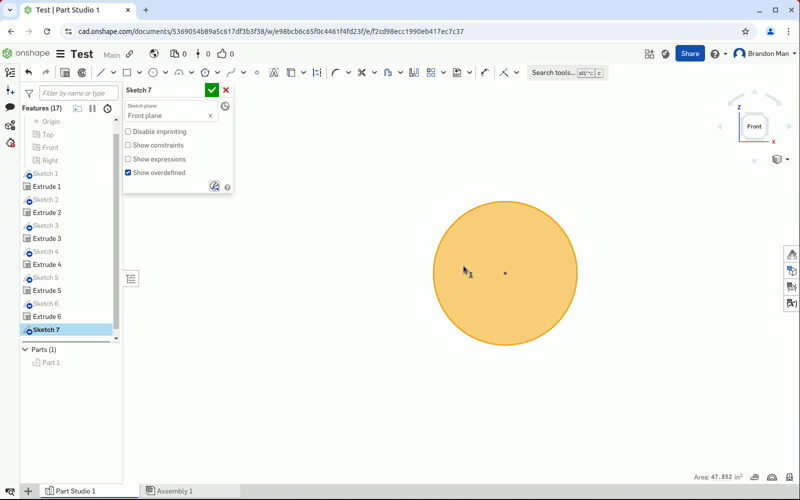
scroll(-6)
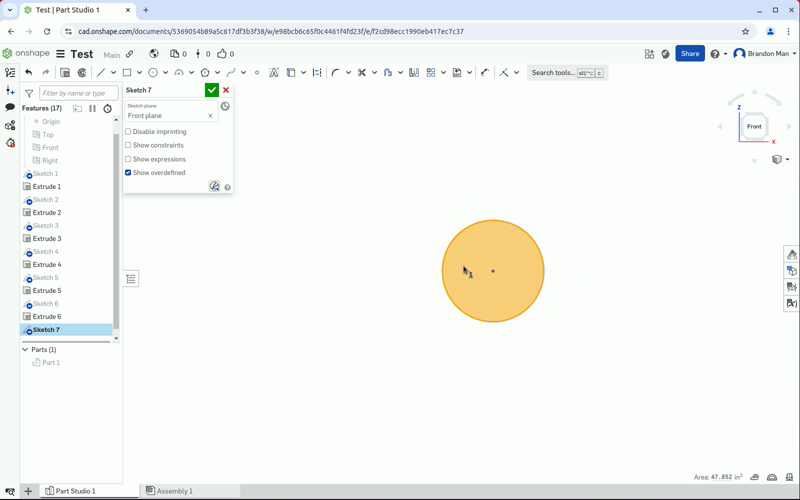
scroll(-6)
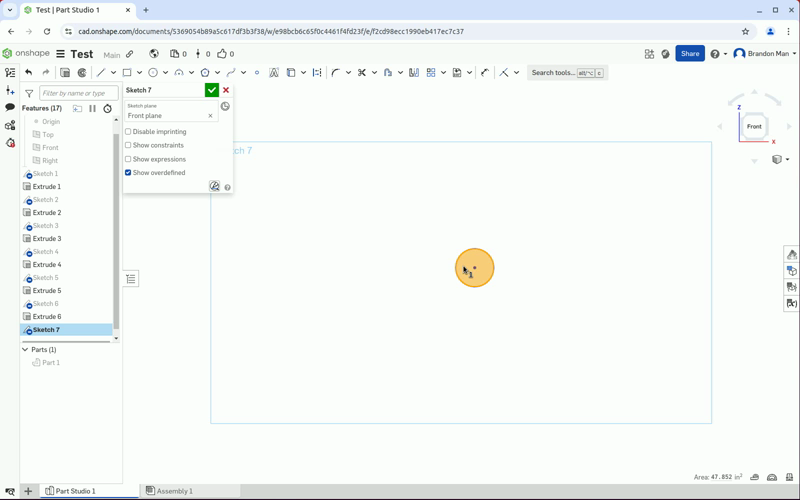
mouse_move(73, 352)
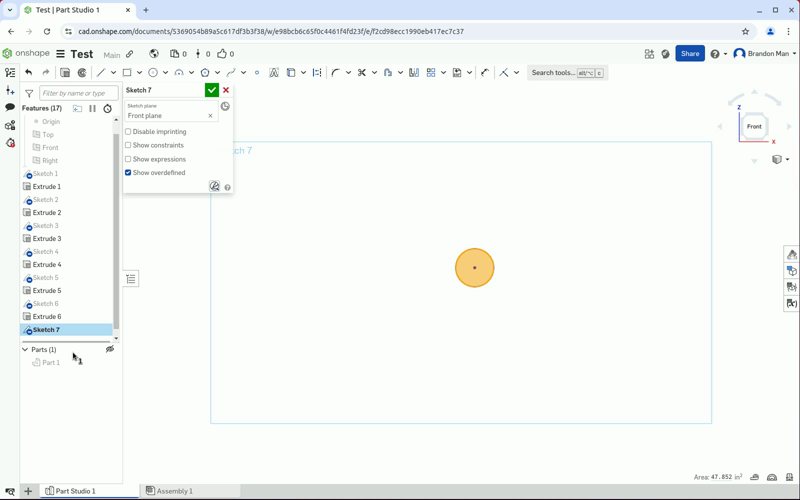
key(shift+y)
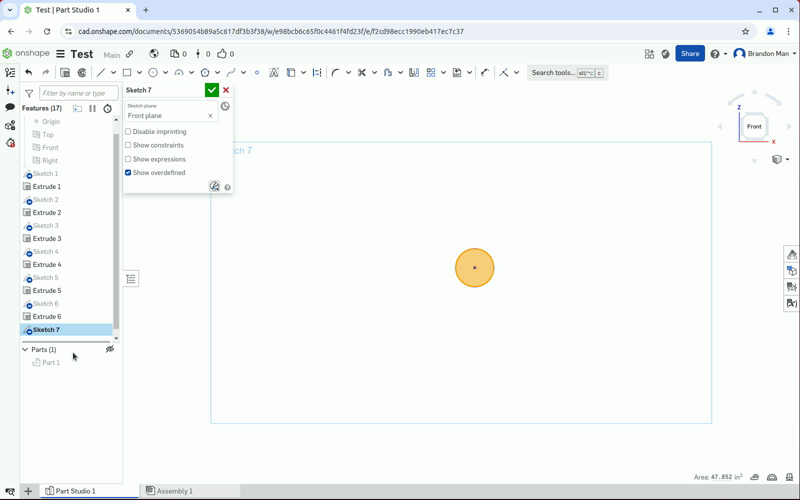
key(shift+e)
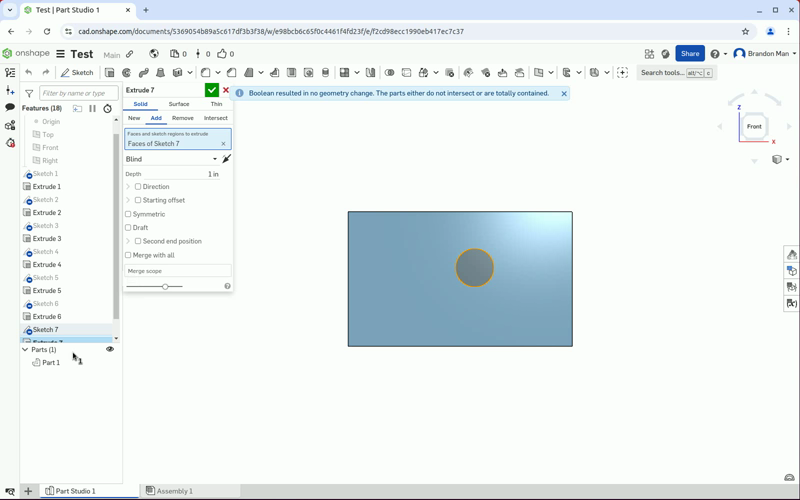
mouse_move(143, 106)
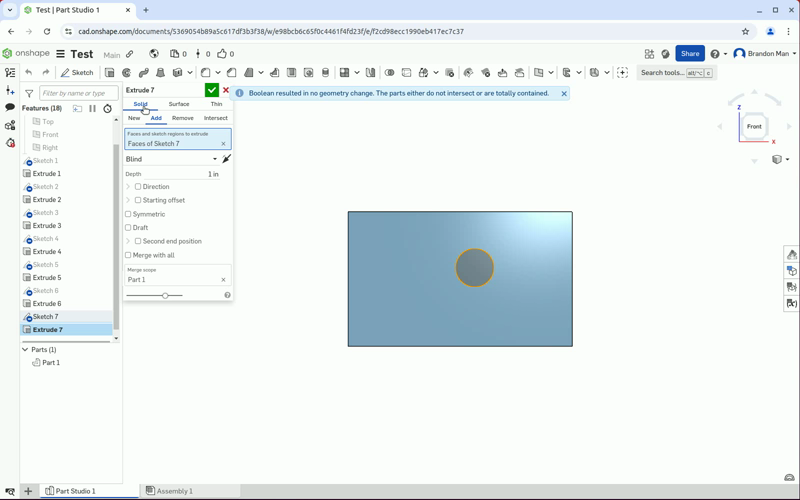
click(143, 106)
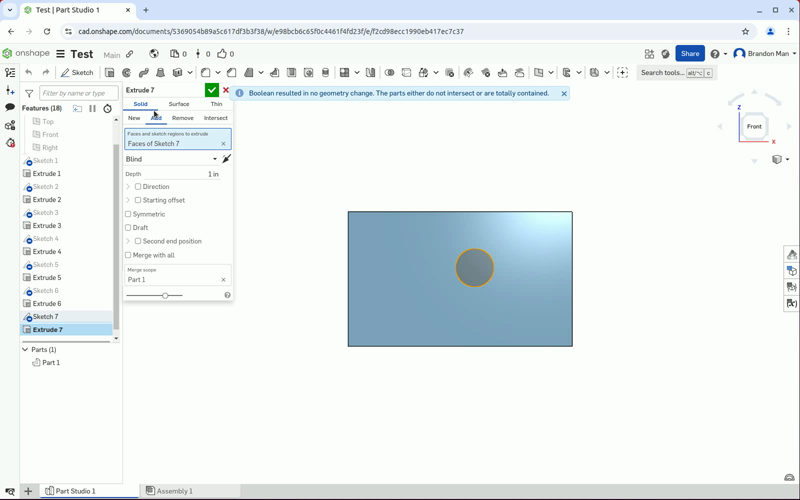
mouse_move(186, 120)
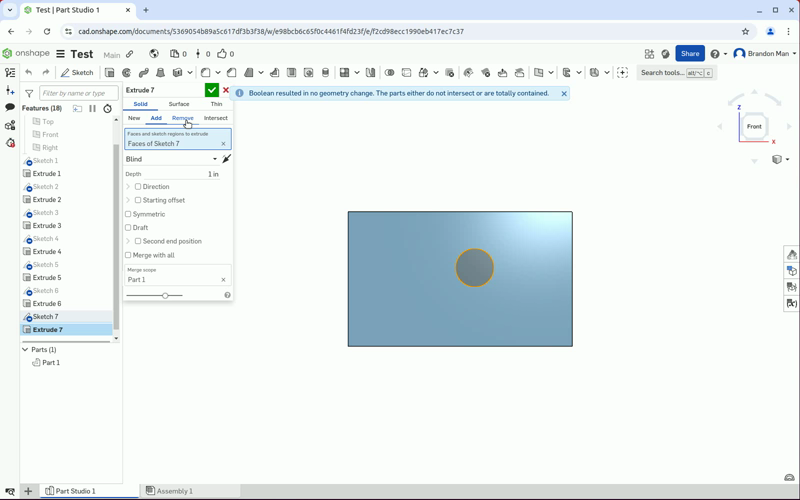
click(186, 120)
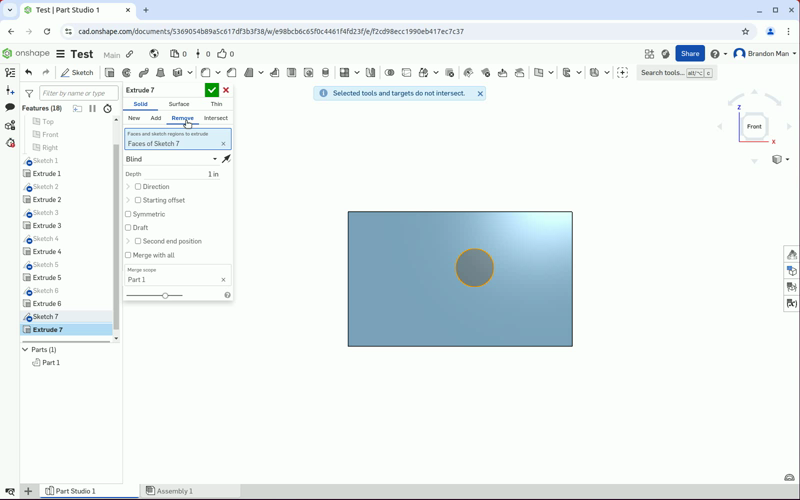
key(tab, 4)
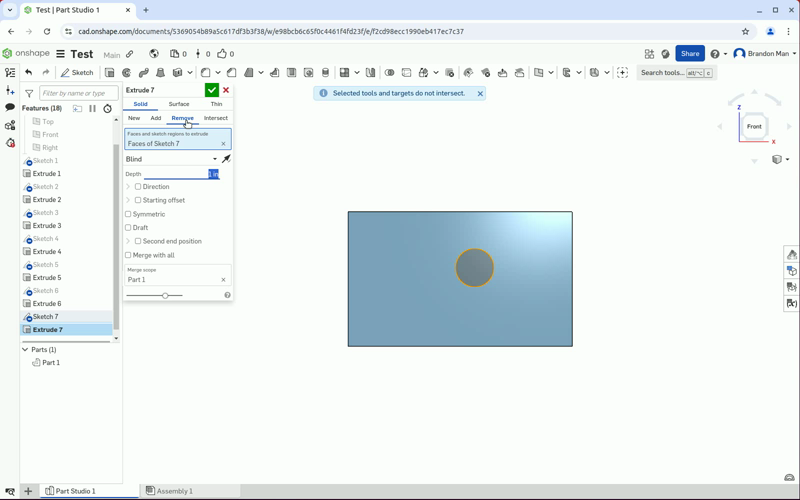
text(-1.926)
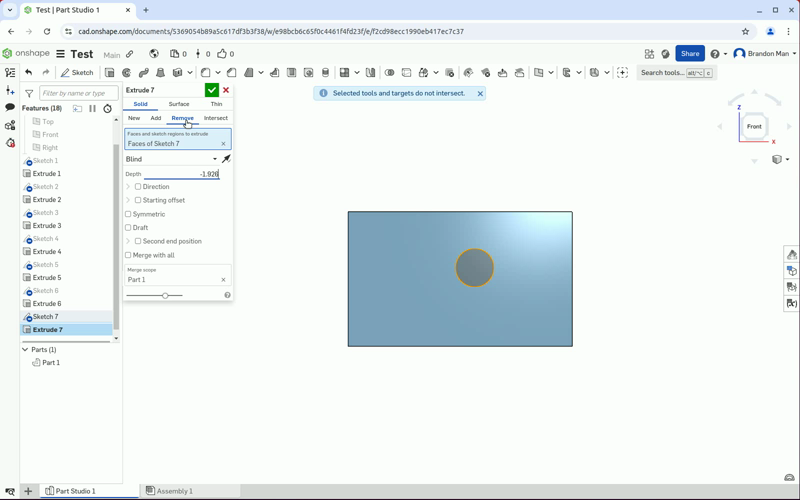
key(tab, 6)
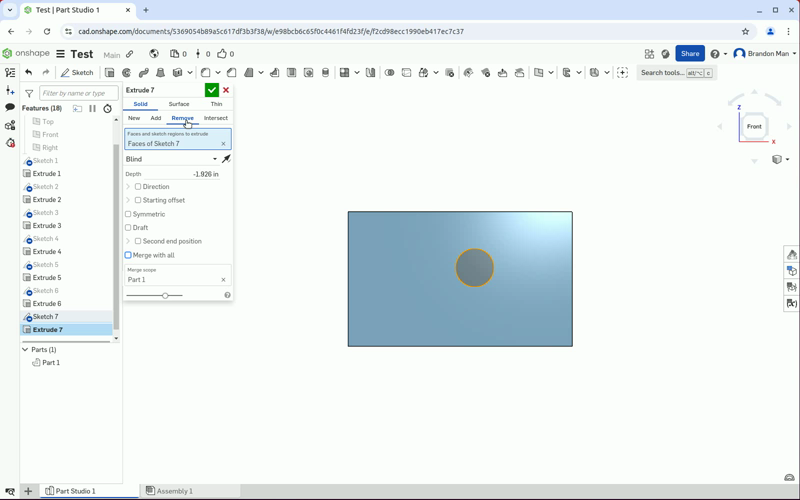
key(space)
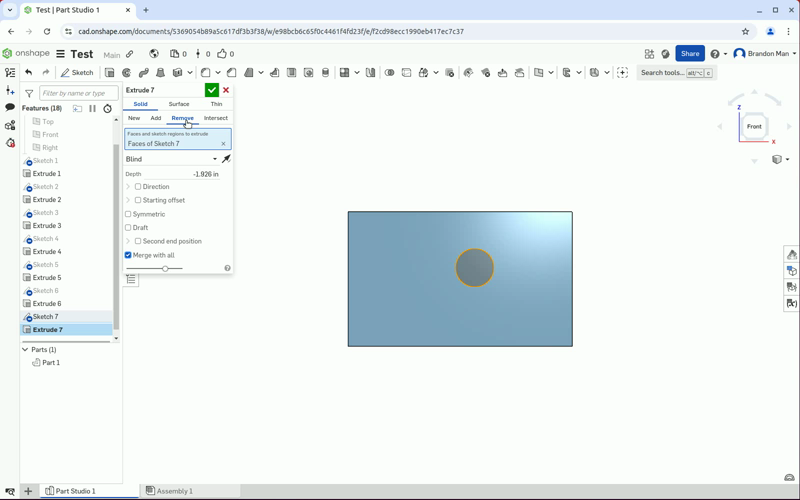
key(enter)
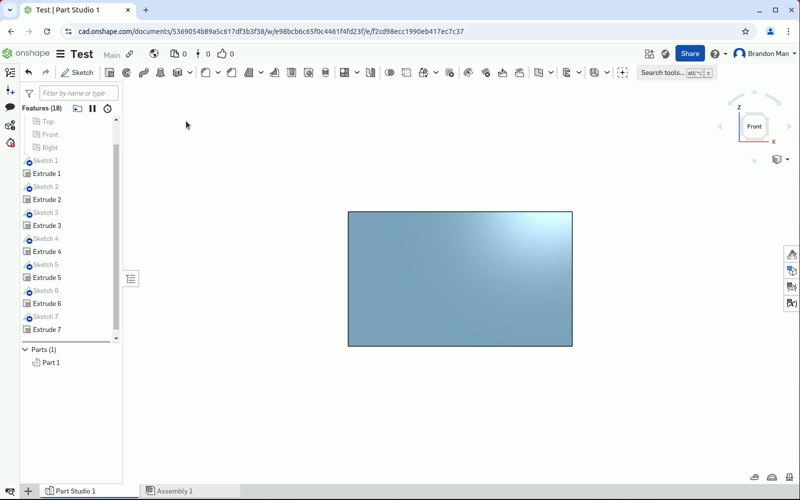
key(shift+h)
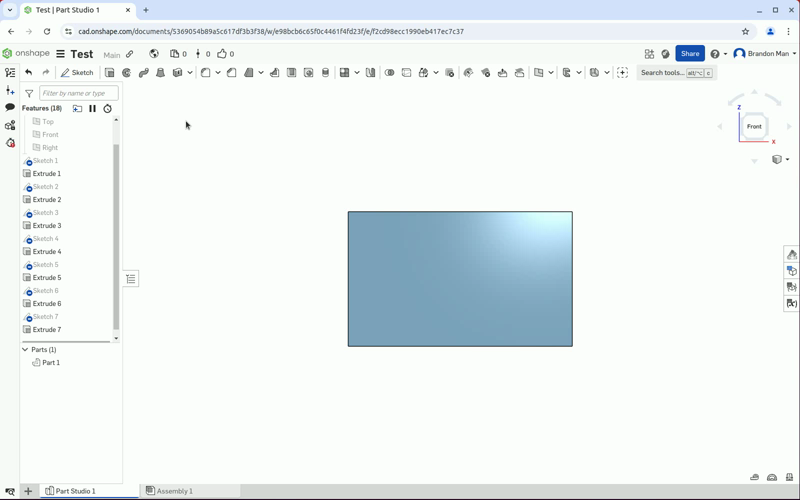
key(shift+h)
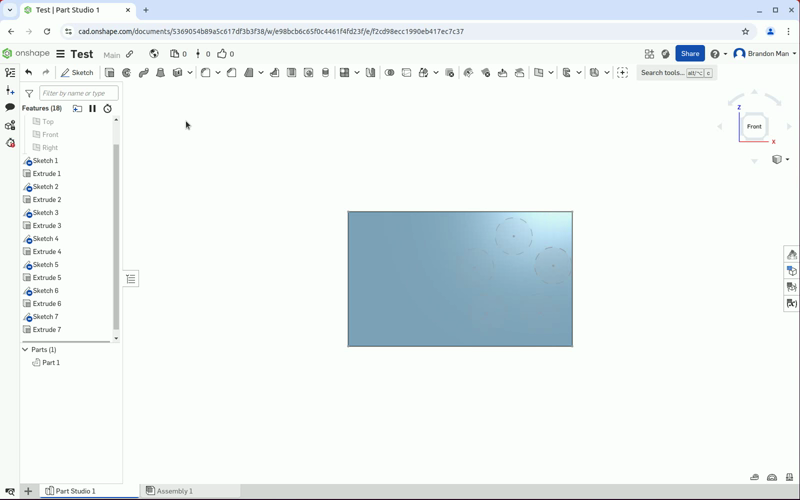
key(shift+7)
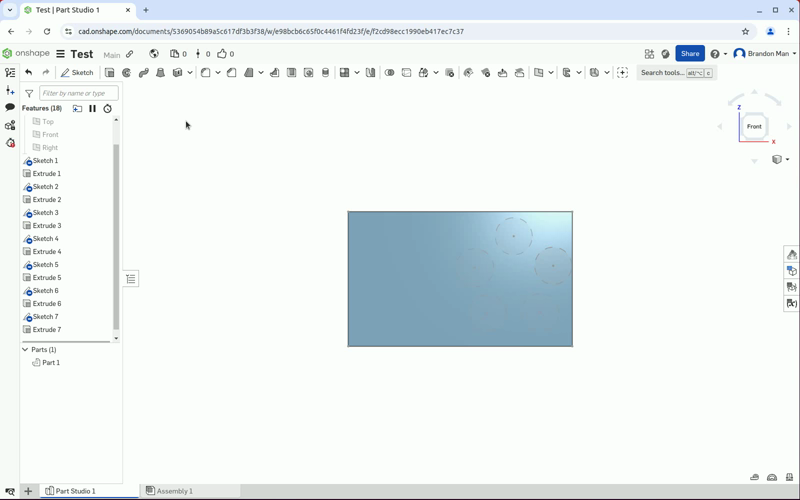
key(left, 2)
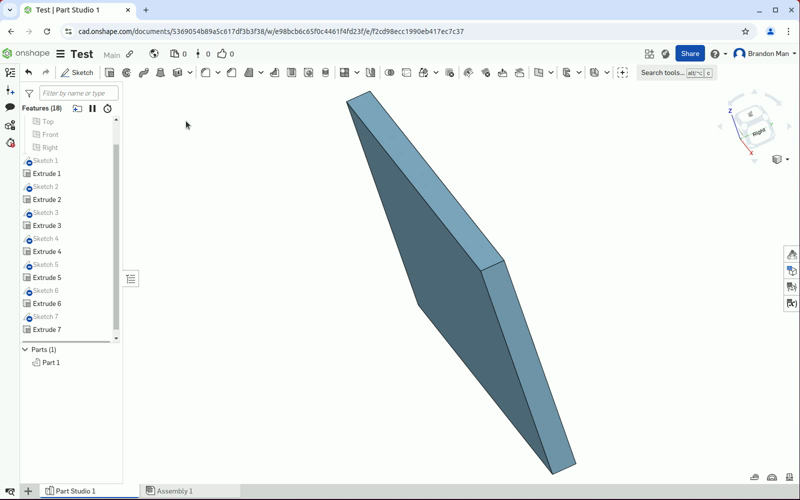
key(down, 2)
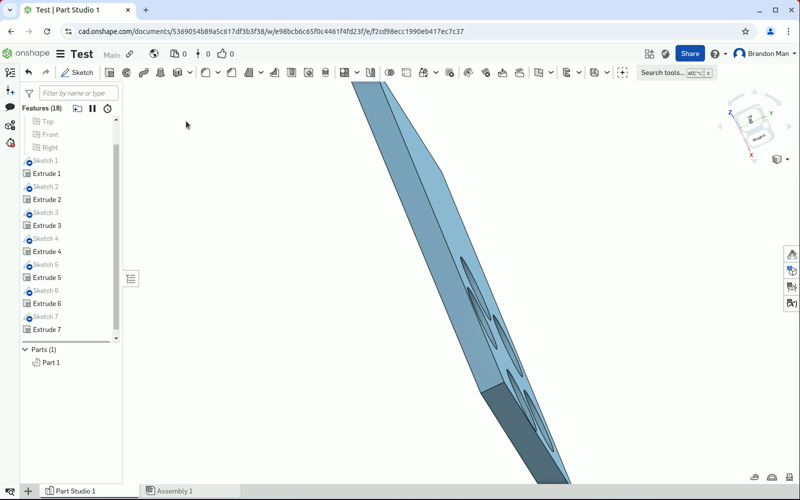
key(up, 2)
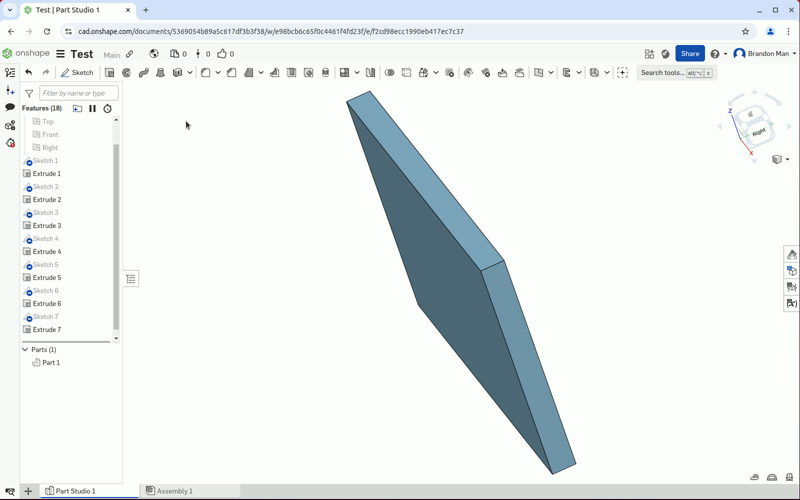
key(right, 2)
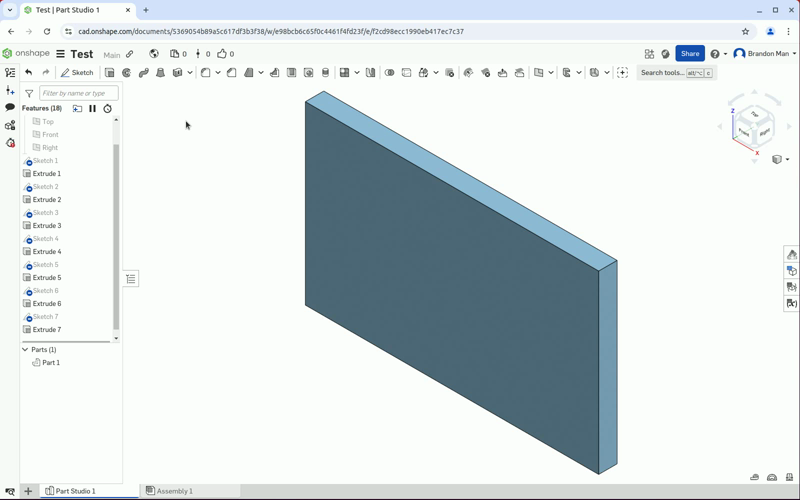
mouse_move(69, 163)
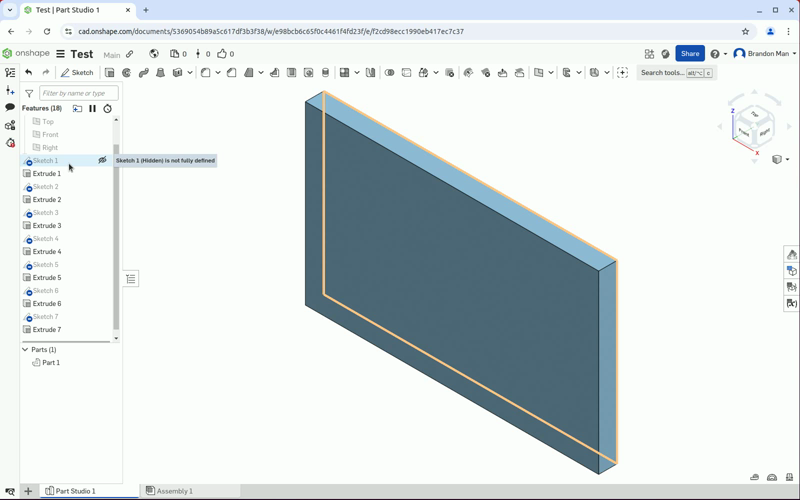
click(69, 163)